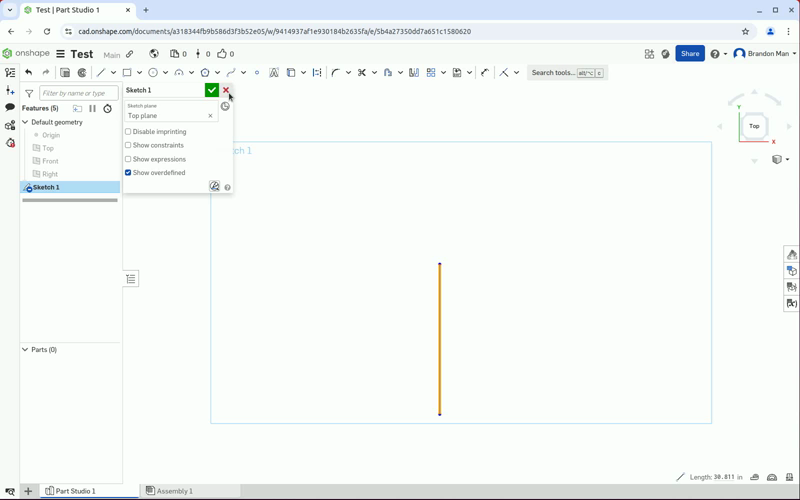
key(shift+h)
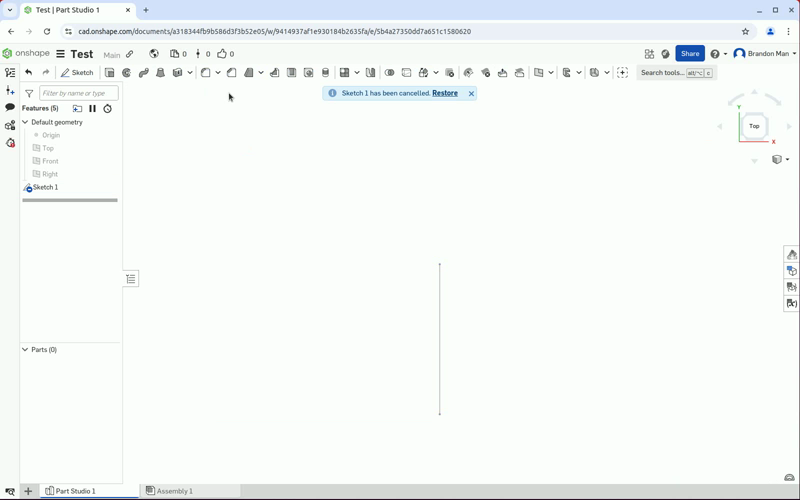
key(shift+s)
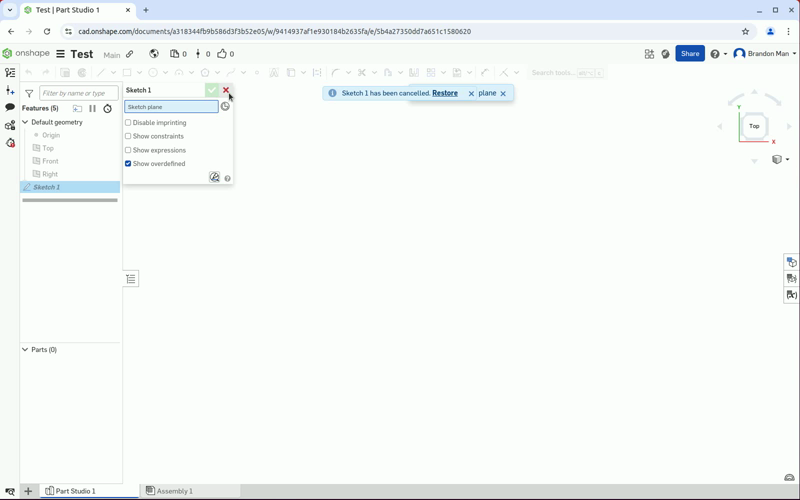
mouse_move(73, 150)
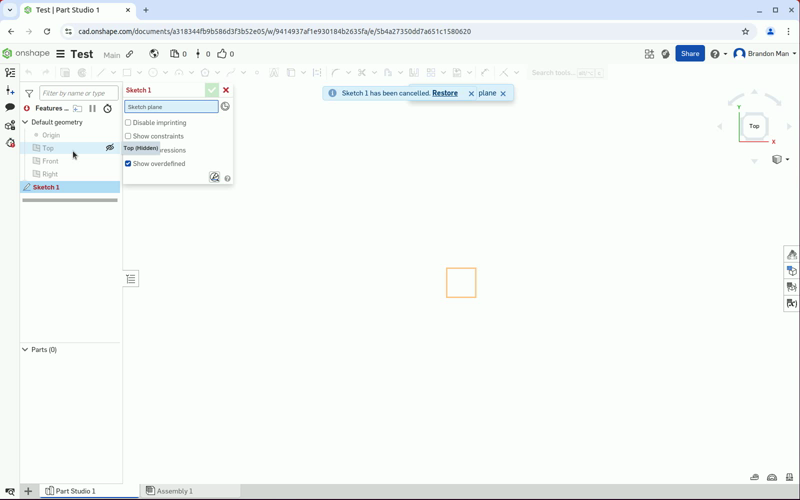
click(73, 150)
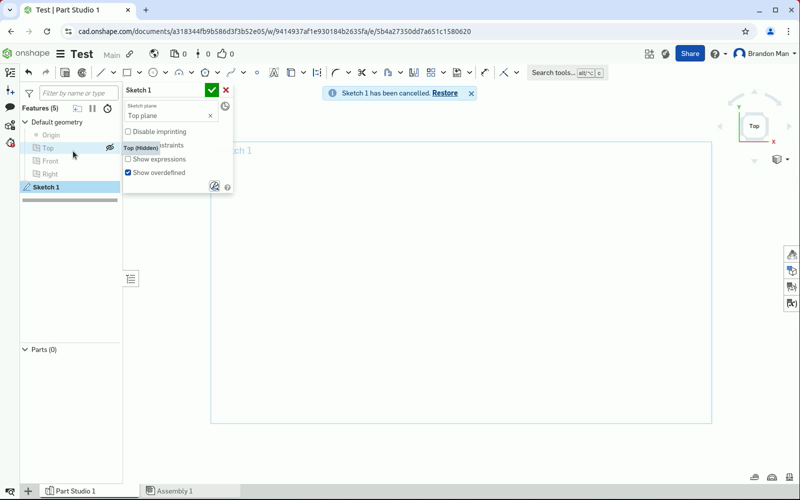
mouse_move(73, 352)
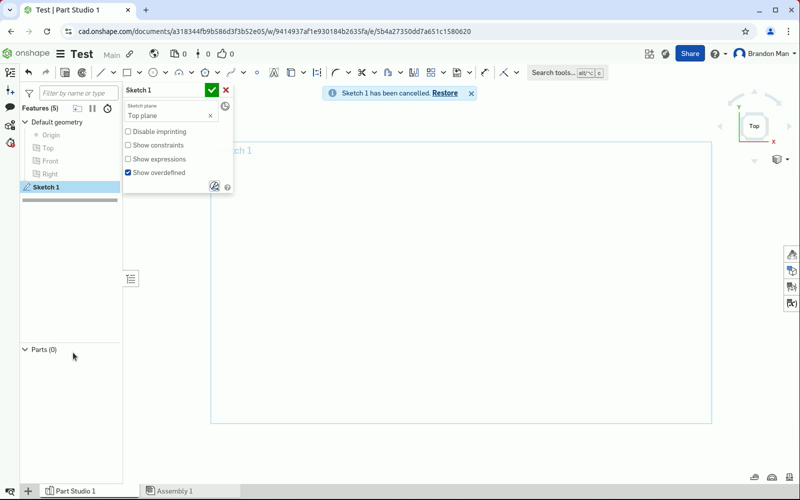
key(y)
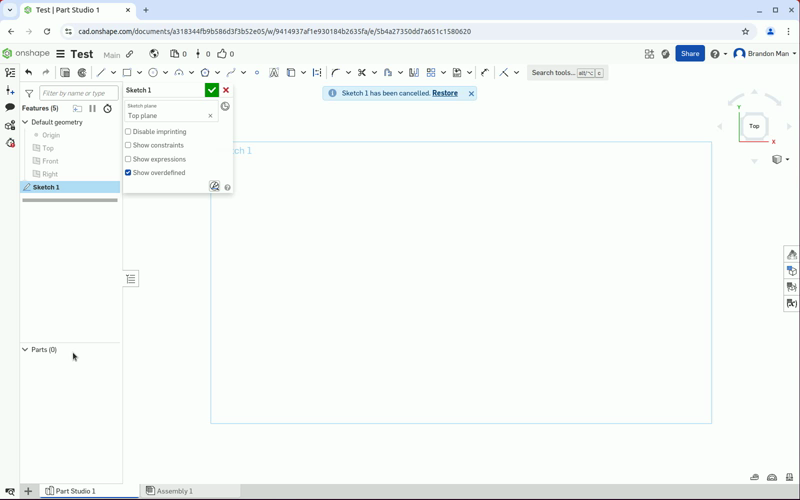
key(l)
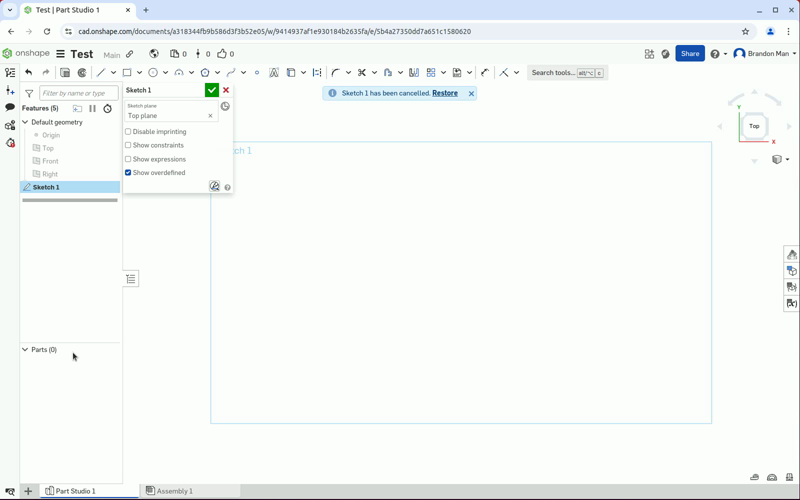
key_down(shift)
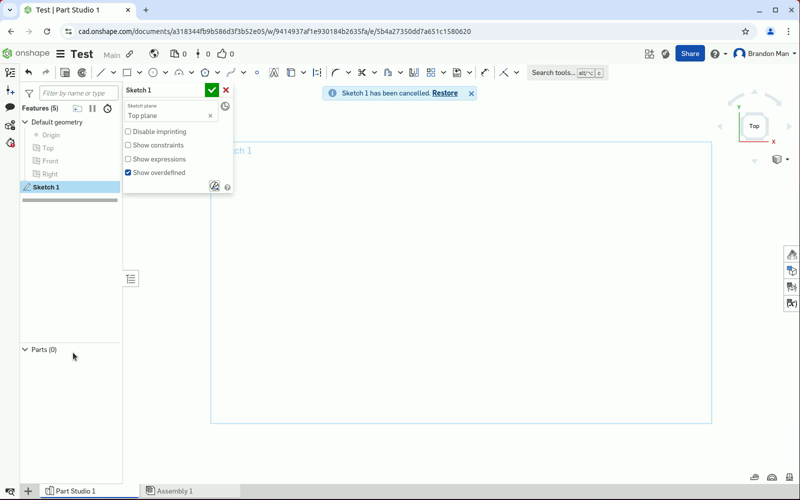
mouse_move(391, 395)
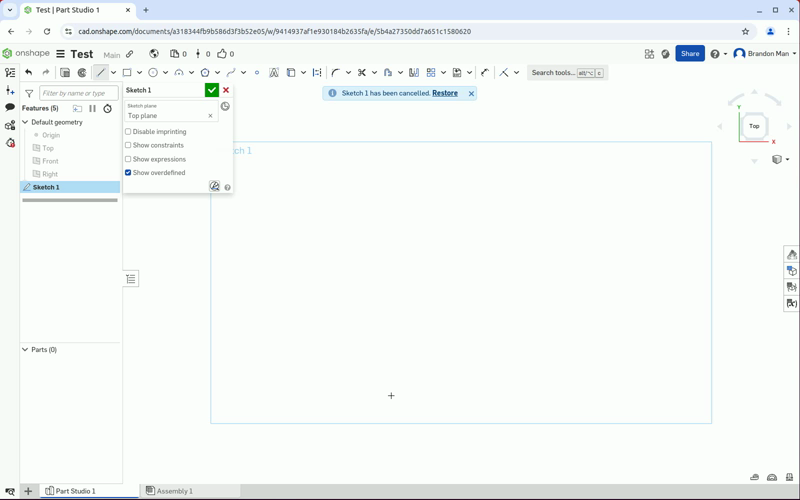
click(391, 395)
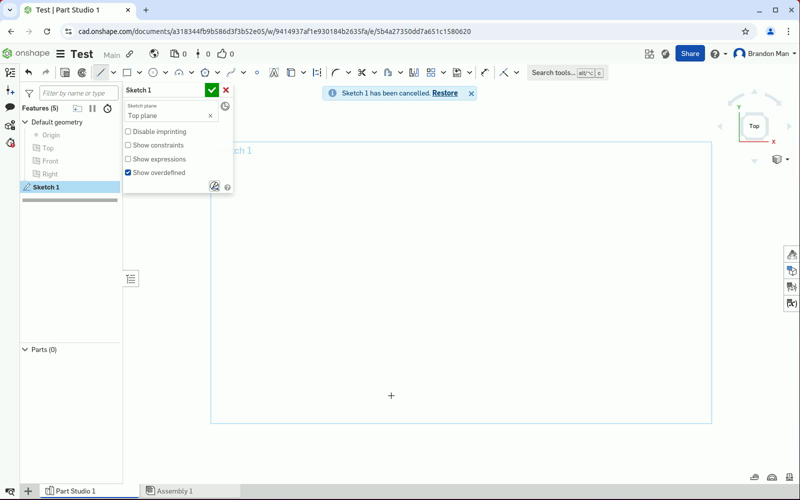
key_up(shift)
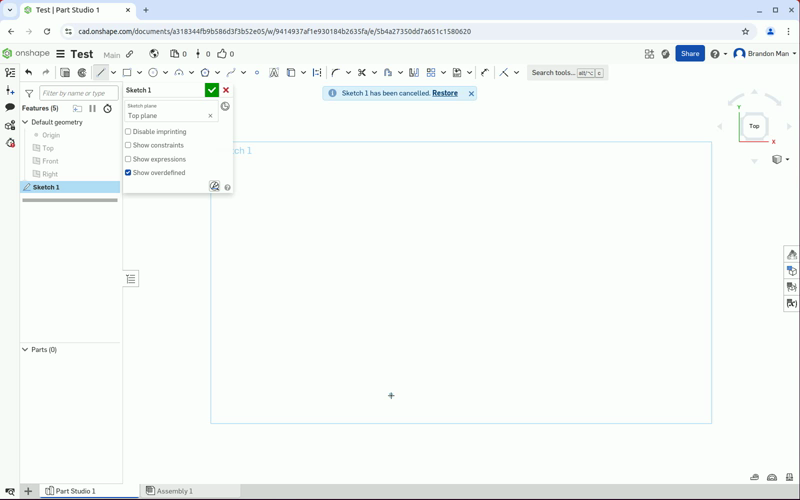
key_down(shift)
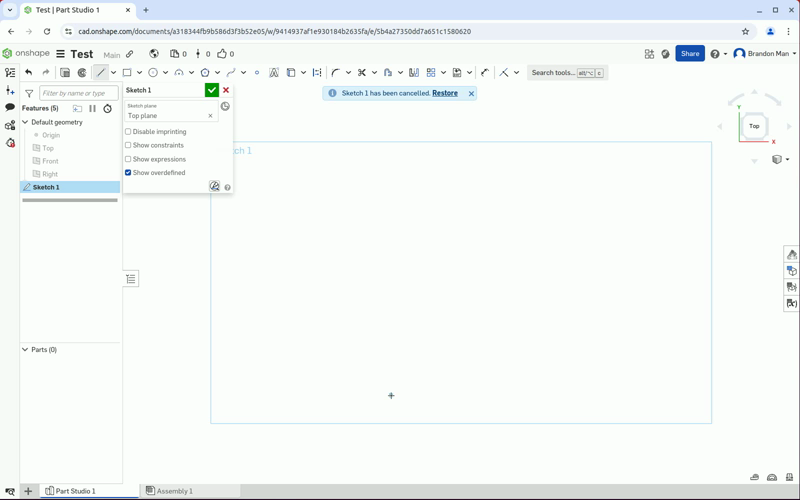
mouse_move(530, 395)
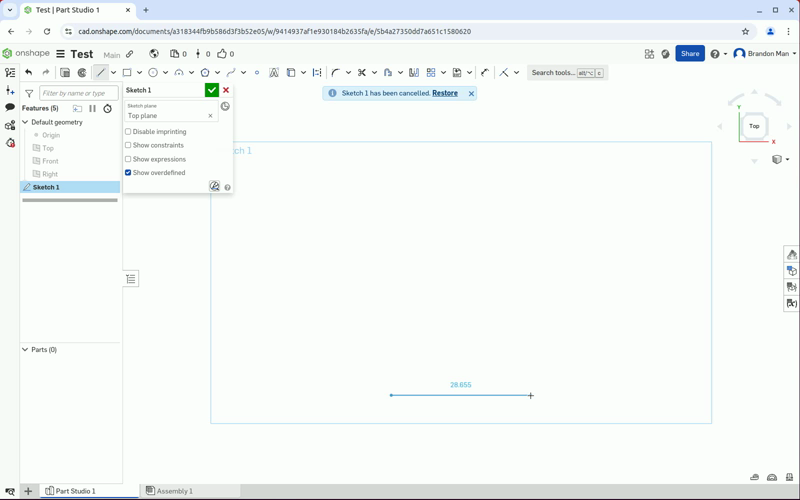
click(530, 395)
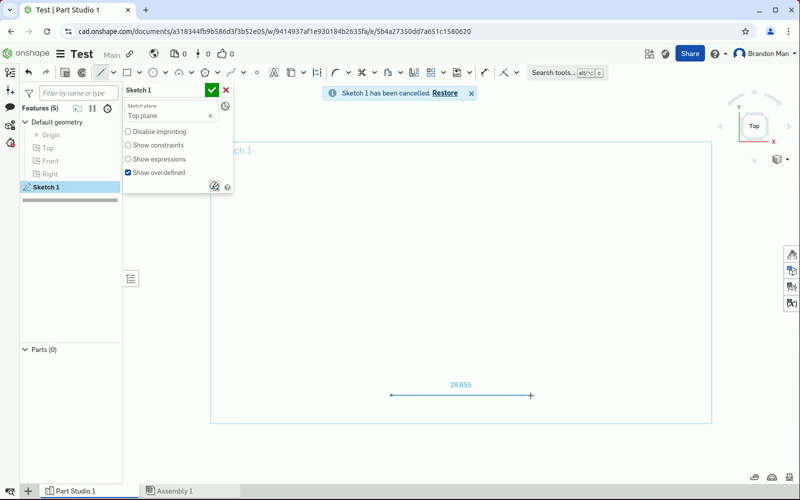
key_up(shift)
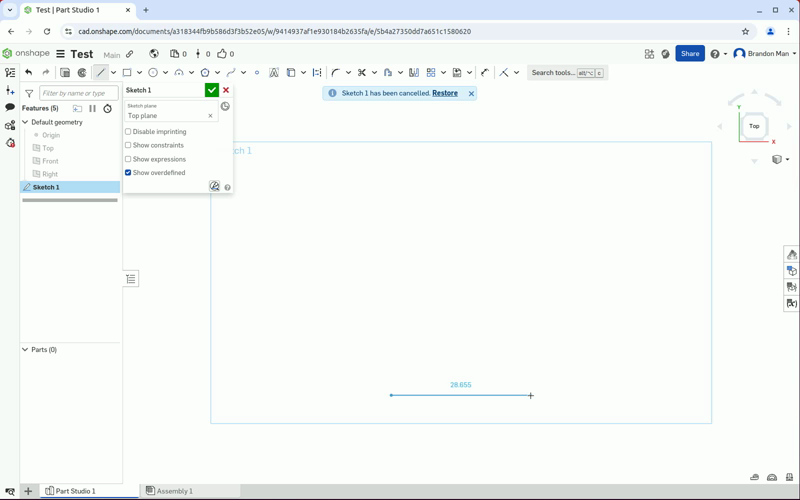
key_down(shift)
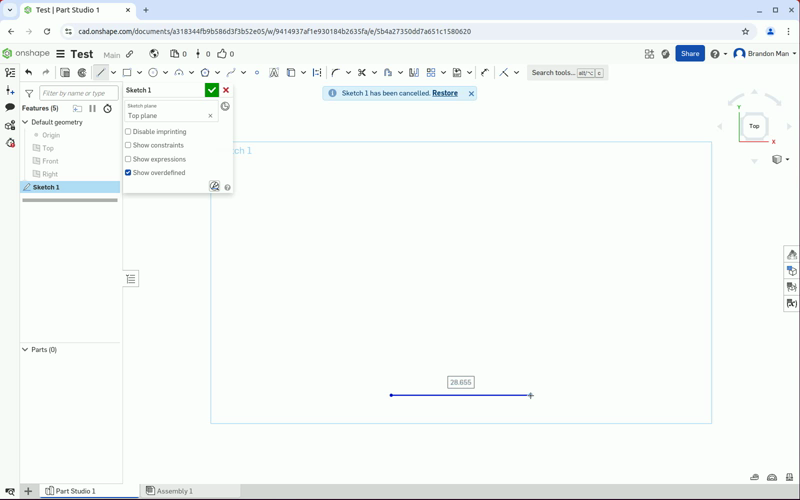
mouse_move(530, 171)
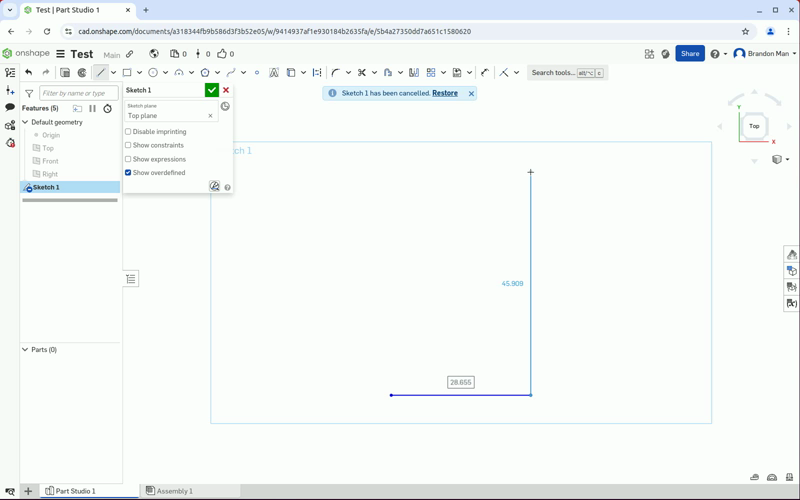
click(530, 171)
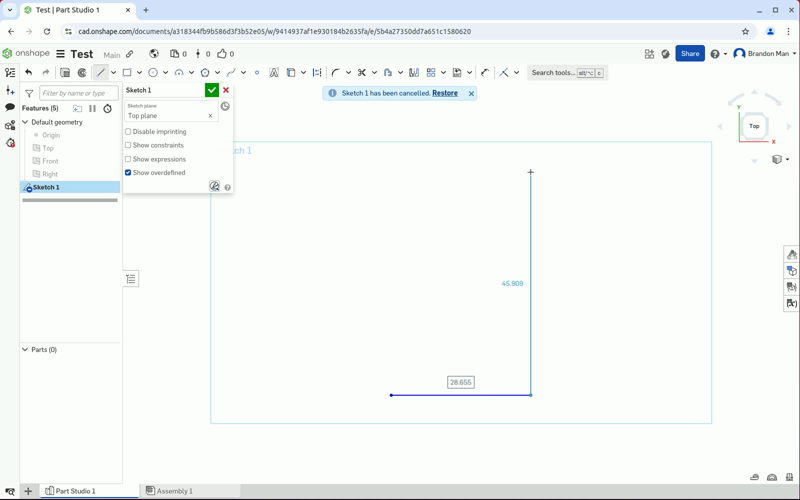
key_up(shift)
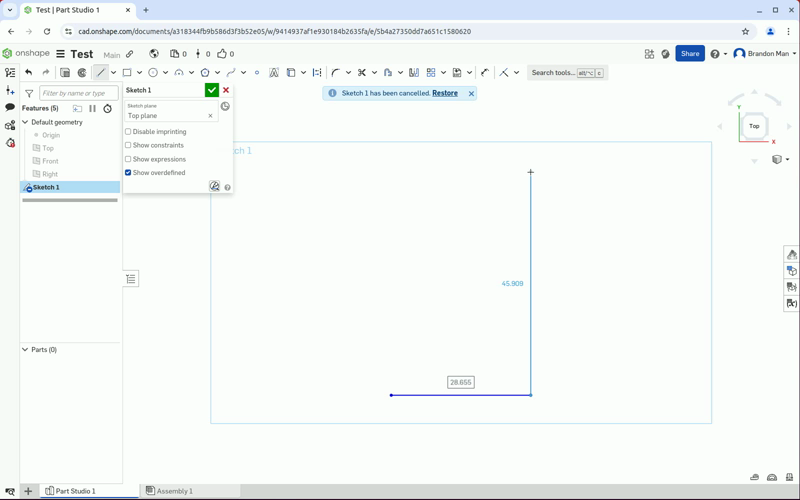
key_down(shift)
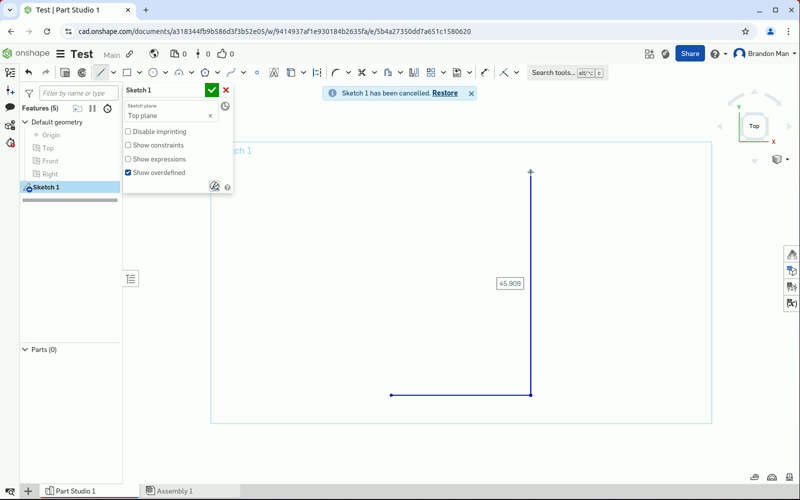
mouse_move(391, 171)
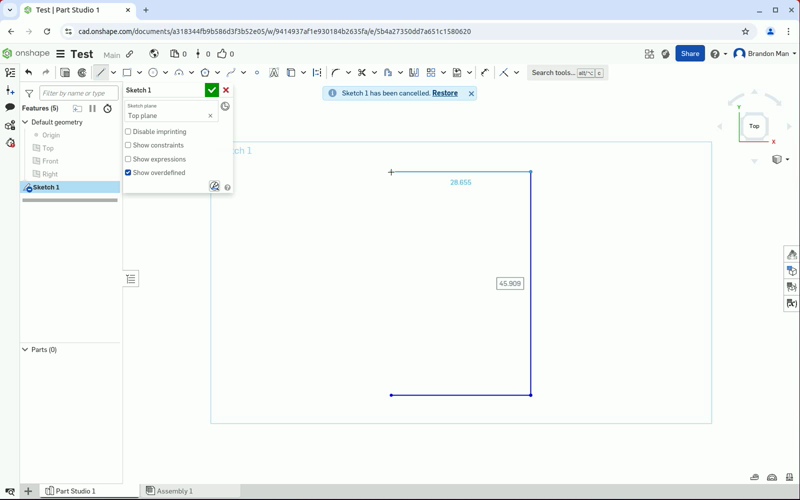
click(391, 171)
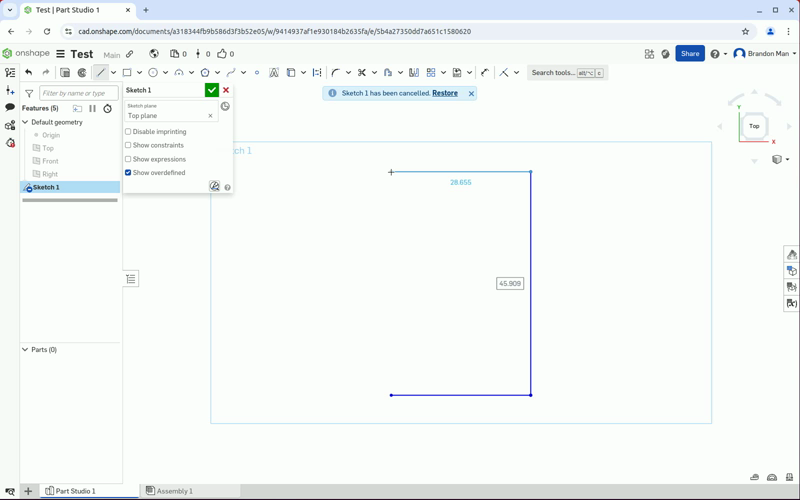
key_up(shift)
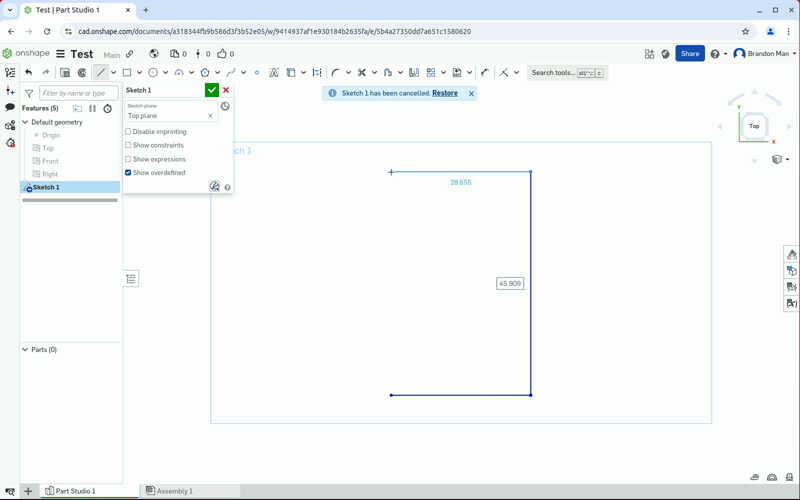
key_down(shift)
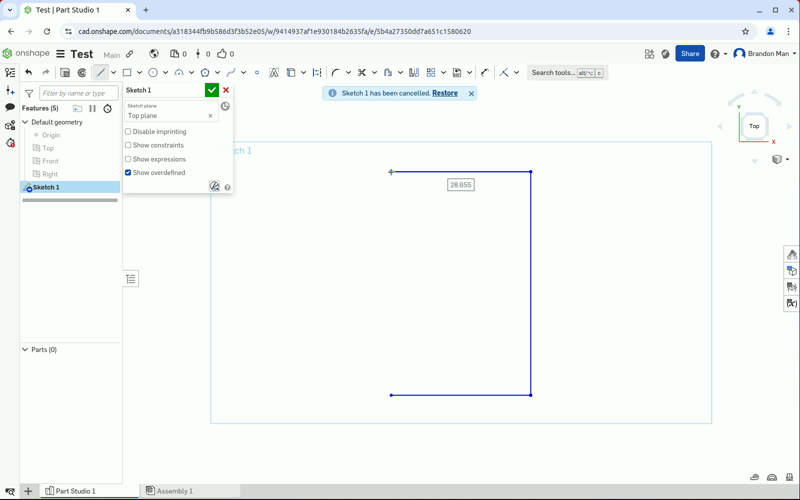
mouse_move(391, 395)
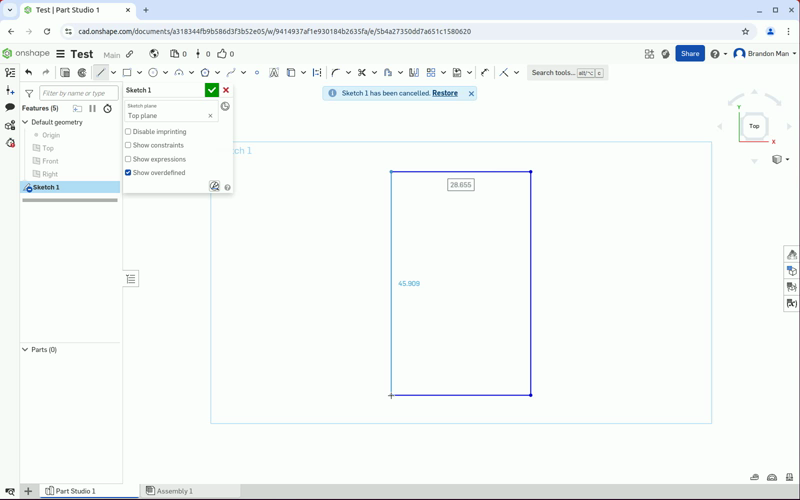
key_up(shift)
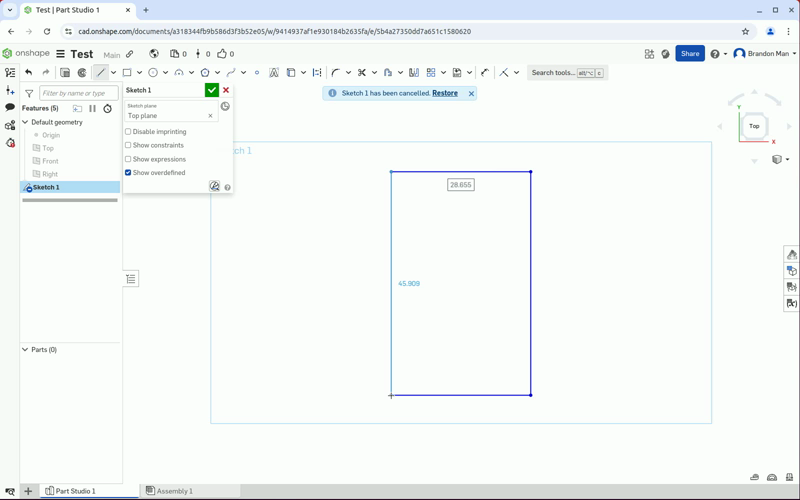
click(391, 395)
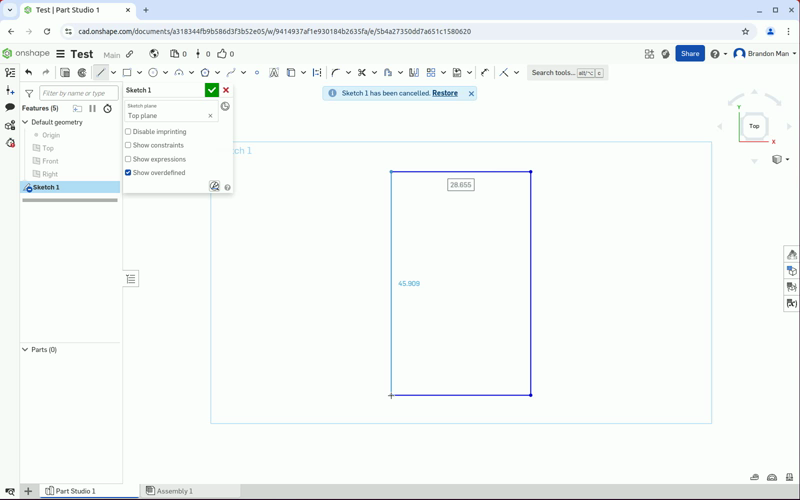
key(esc)
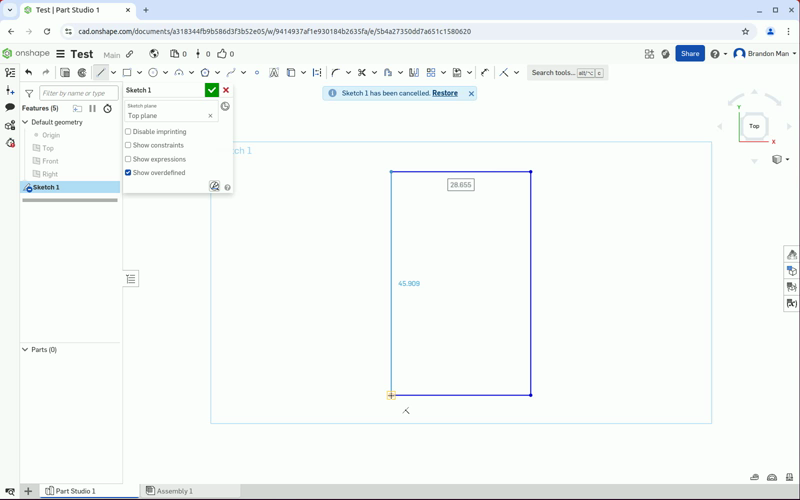
mouse_move(506, 272)
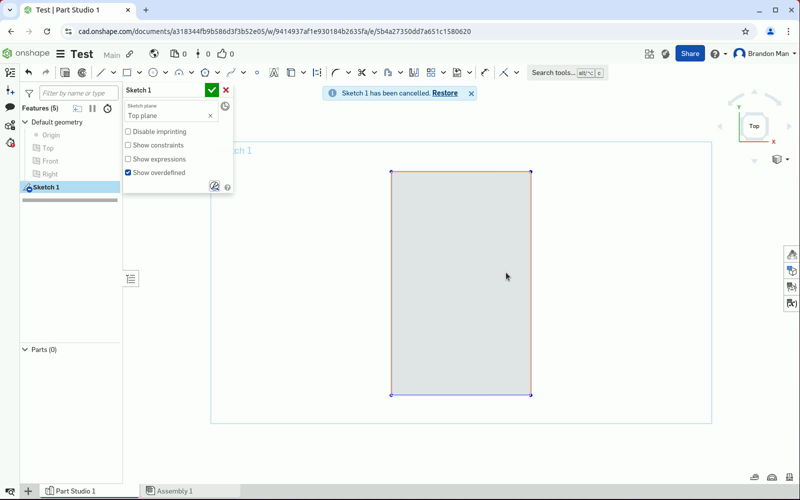
click(506, 272)
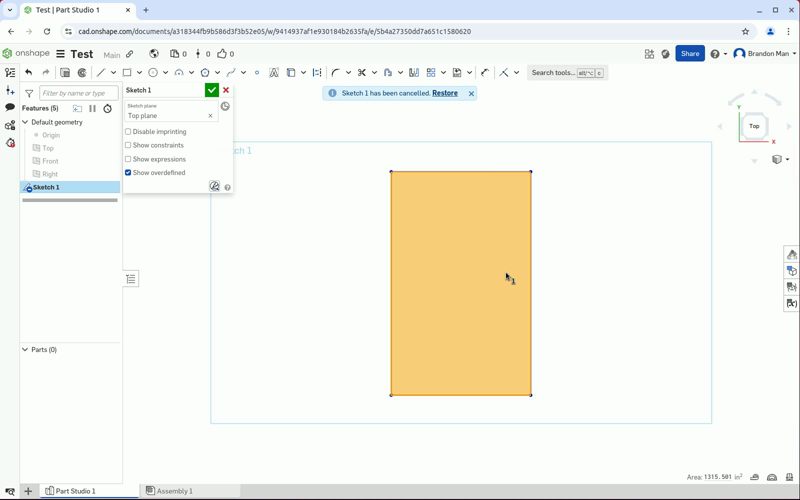
mouse_move(73, 352)
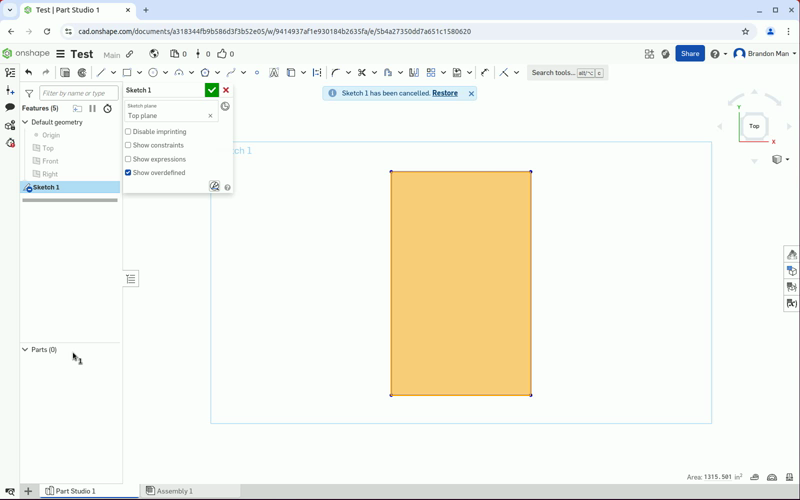
key(shift+y)
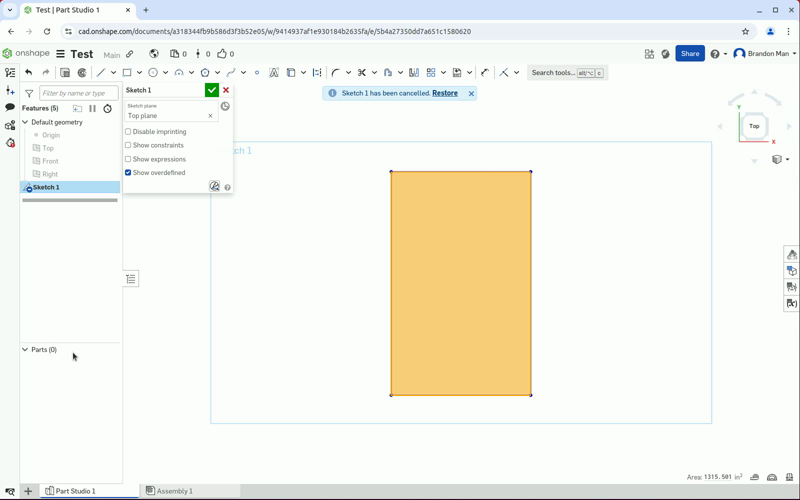
key(shift+e)
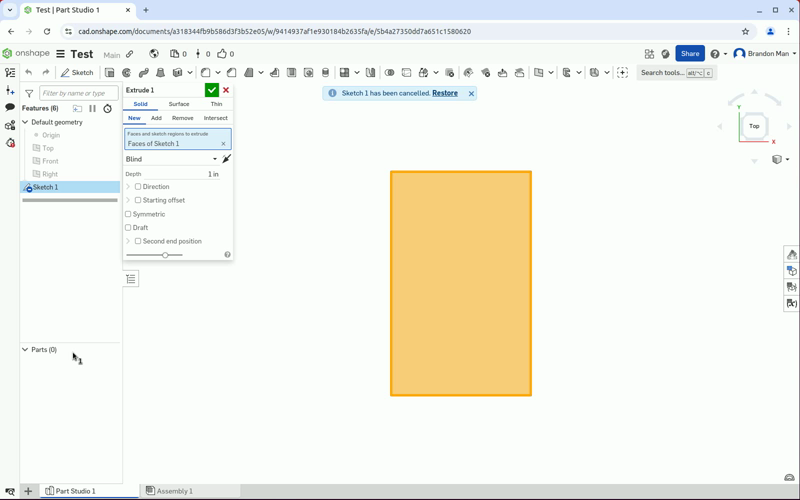
mouse_move(143, 106)
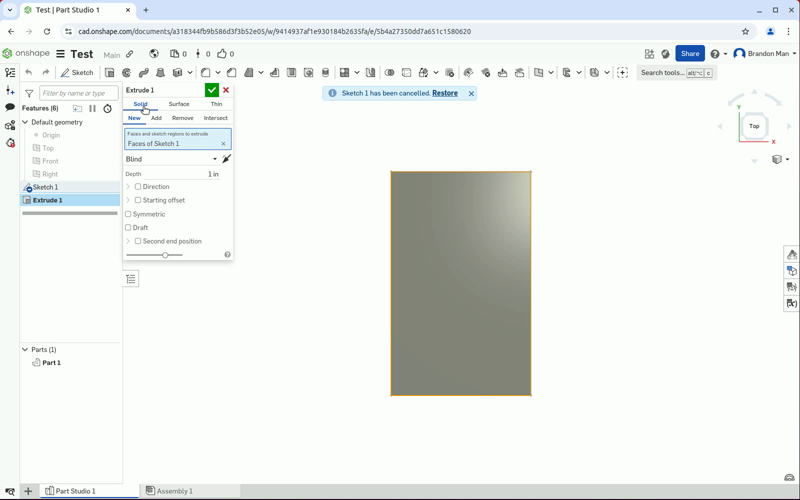
click(143, 106)
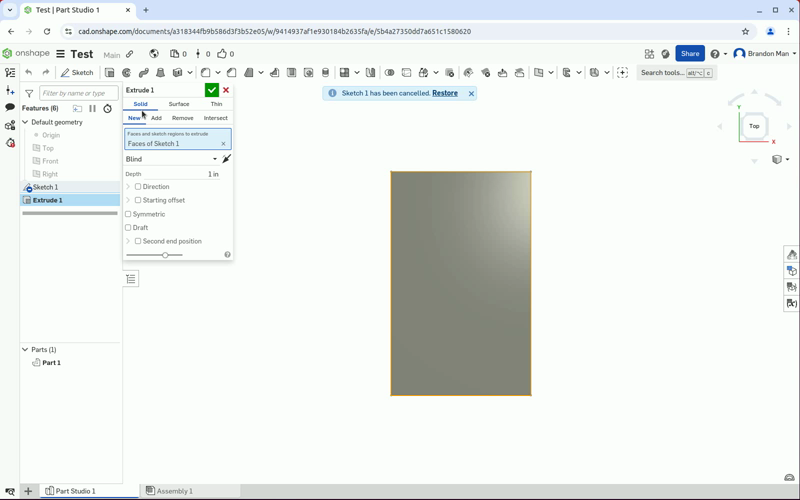
mouse_move(137, 120)
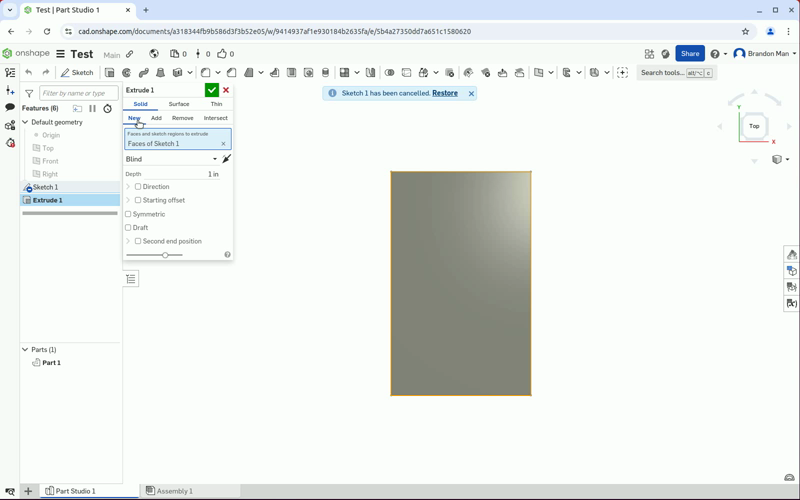
click(137, 120)
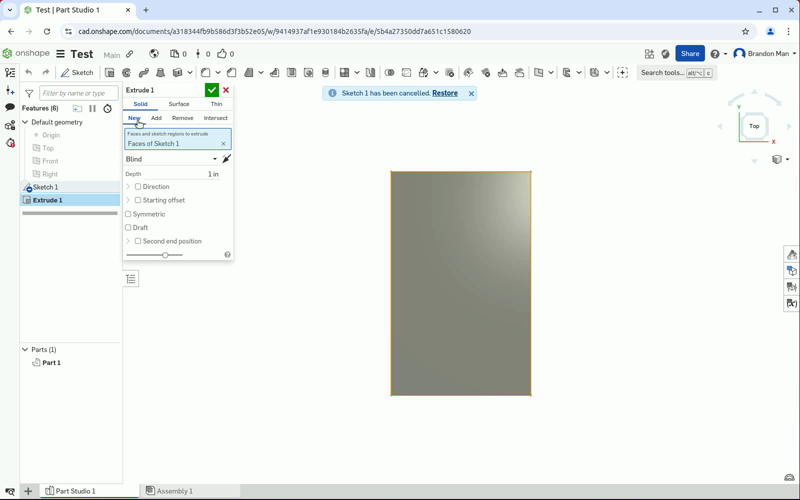
key(tab, 4)
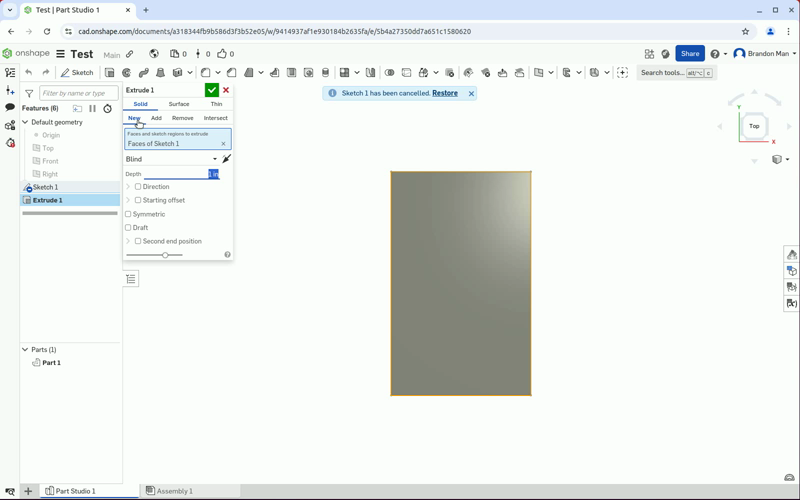
text(-0.241)
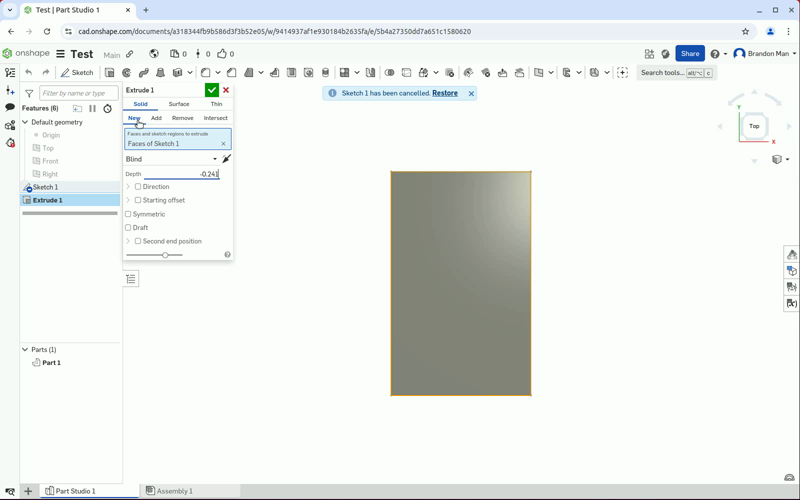
key(enter)
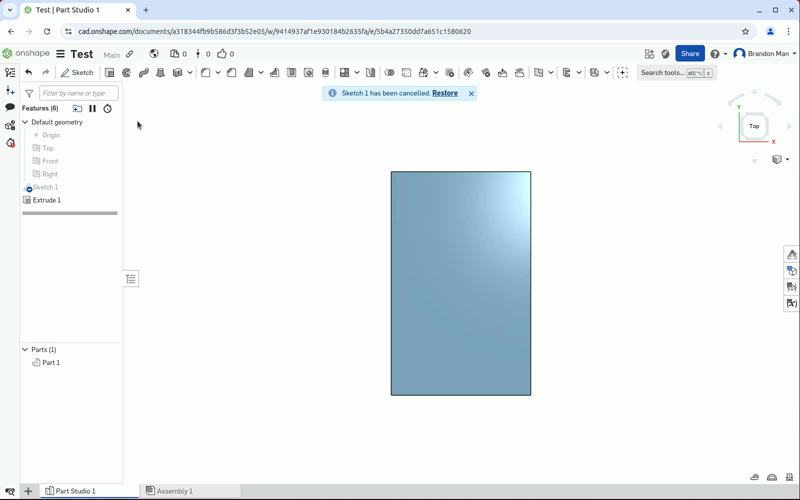
key(shift+h)
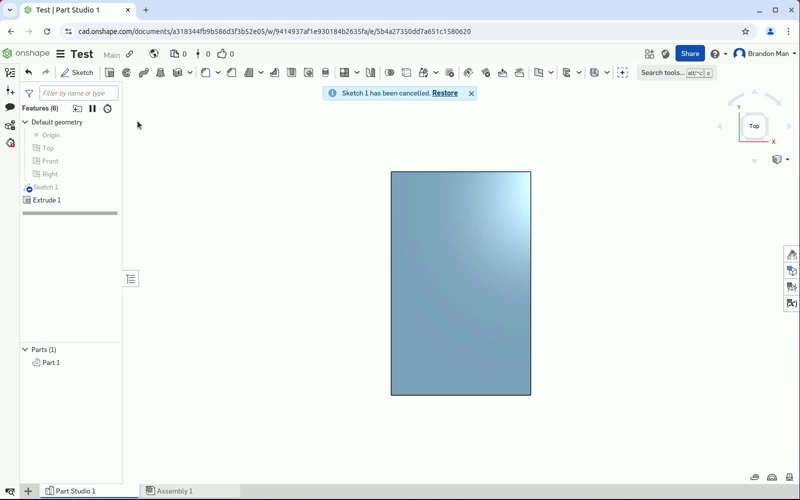
key(shift+h)
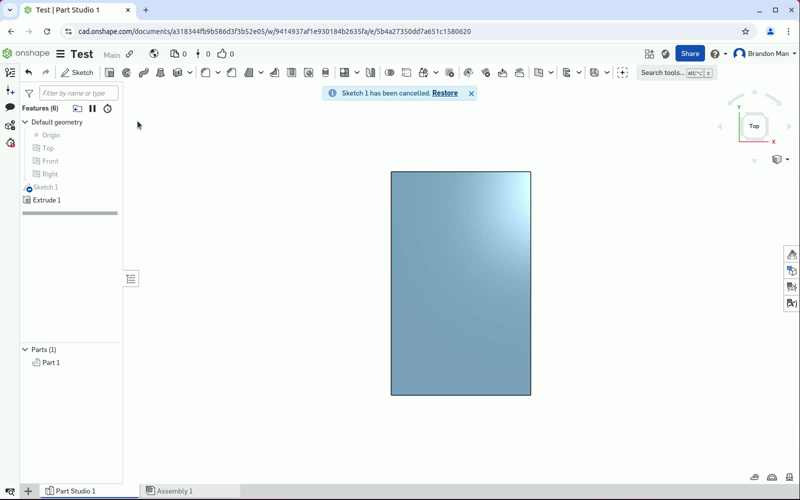
mouse_move(73, 189)
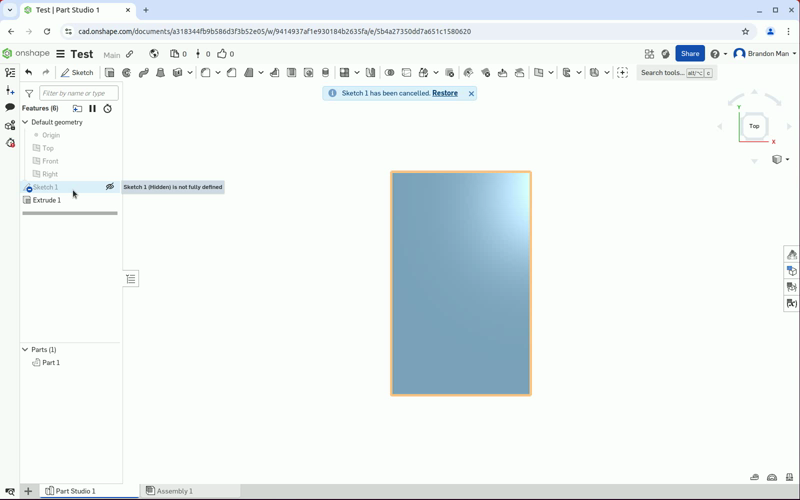
click(73, 189)
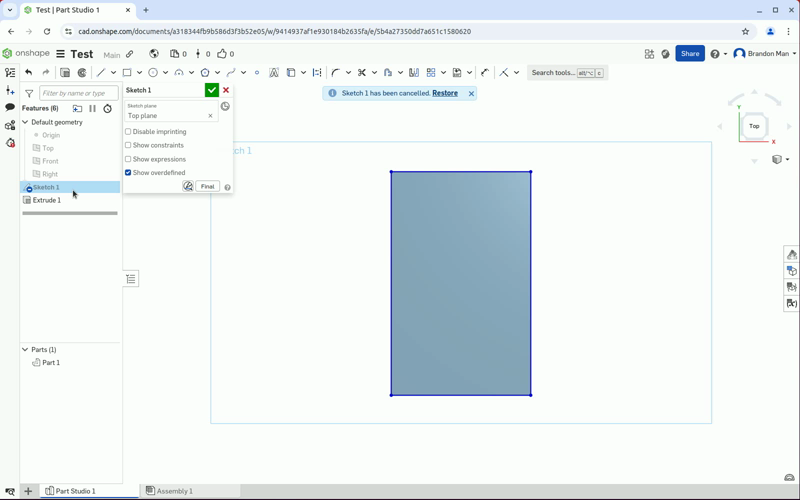
mouse_move(229, 92)
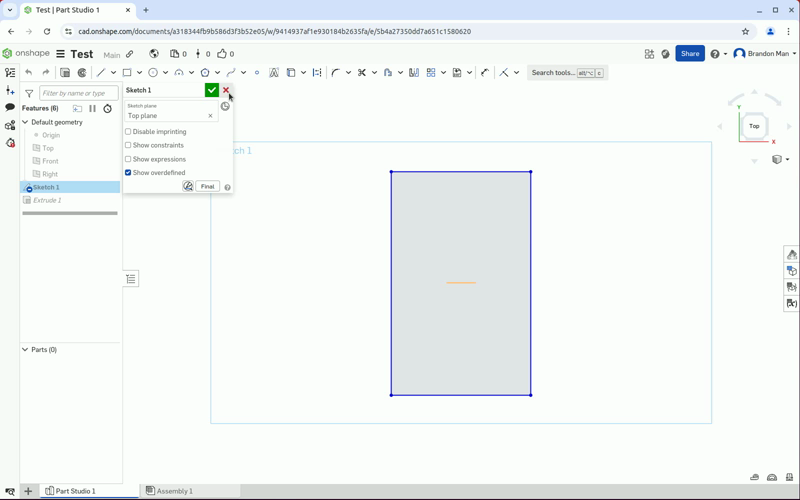
click(229, 92)
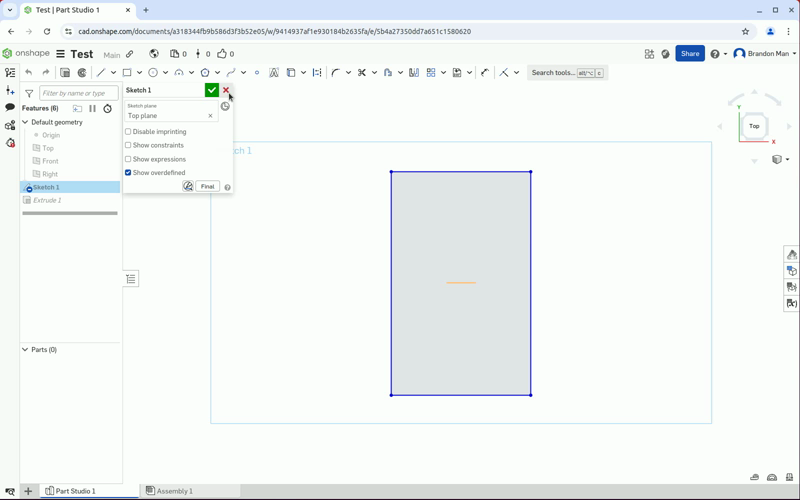
key(shift+s)
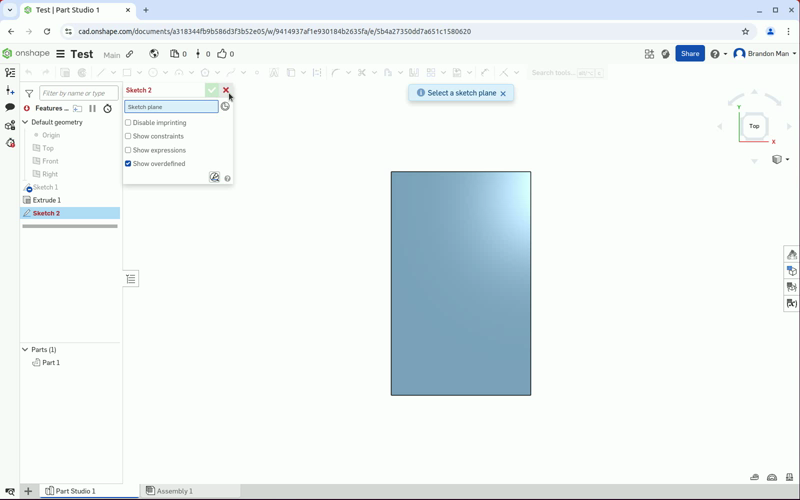
mouse_move(73, 150)
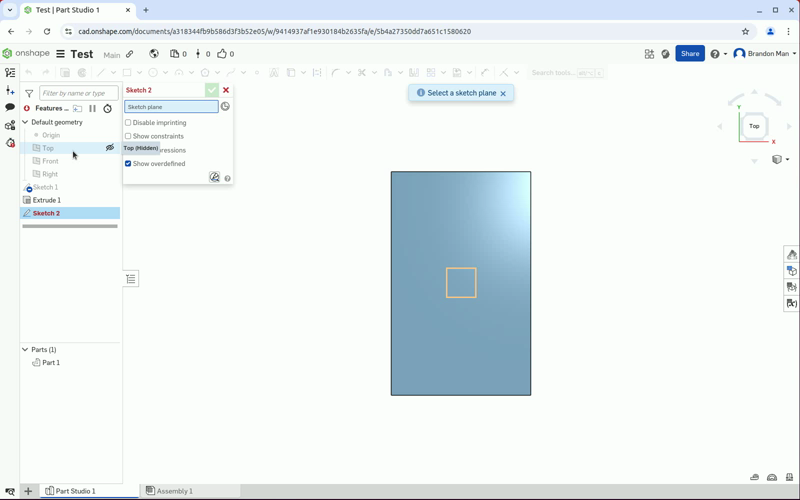
click(73, 150)
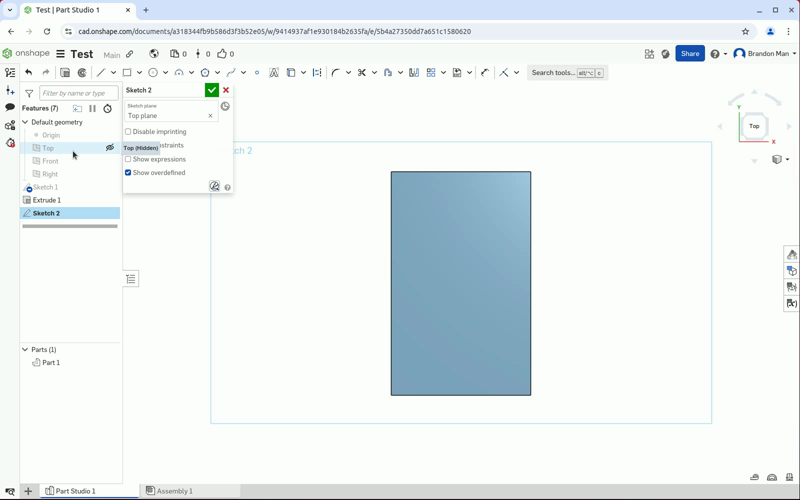
mouse_move(73, 352)
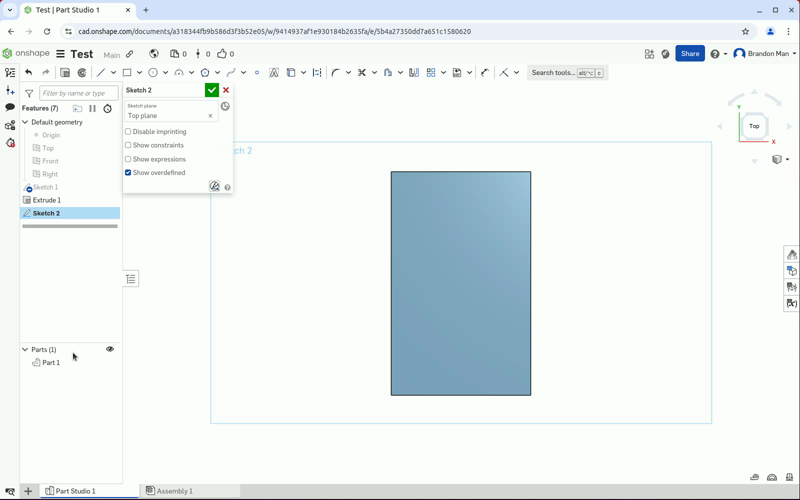
key(y)
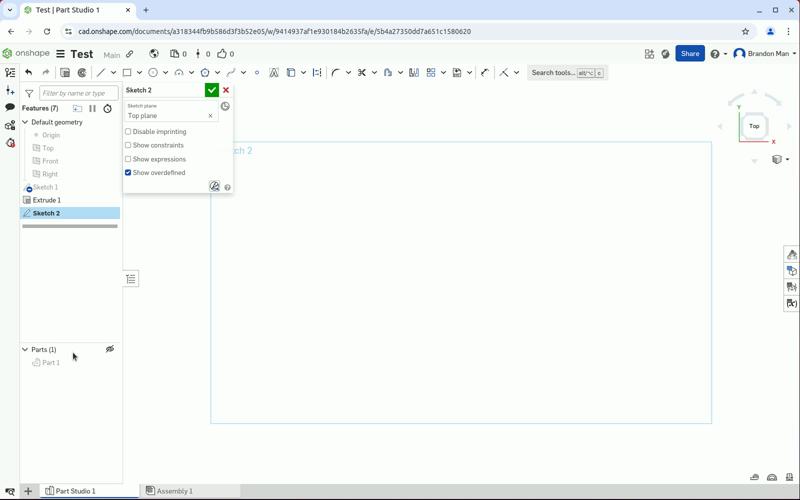
key(l)
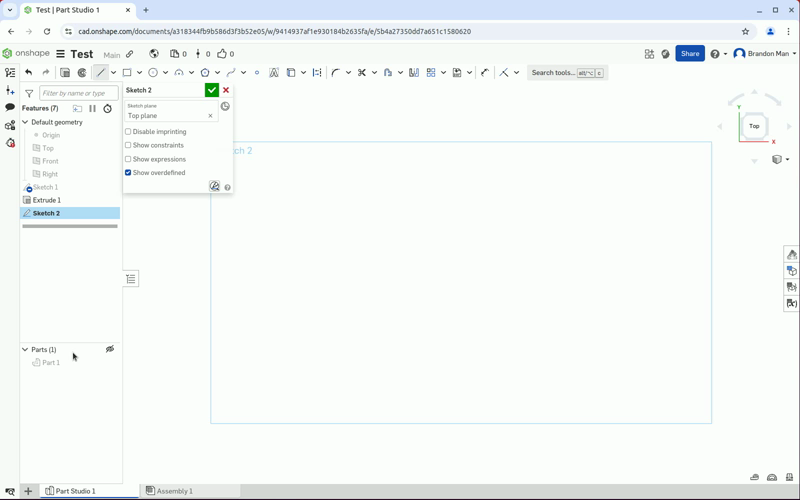
key_down(shift)
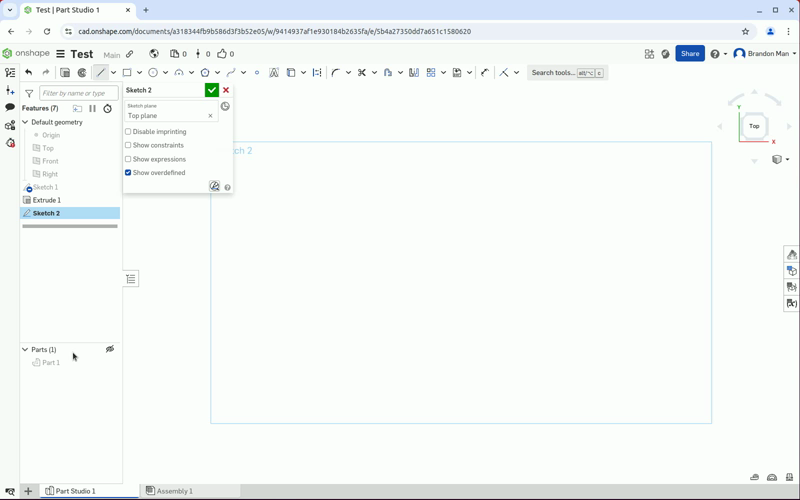
mouse_move(391, 196)
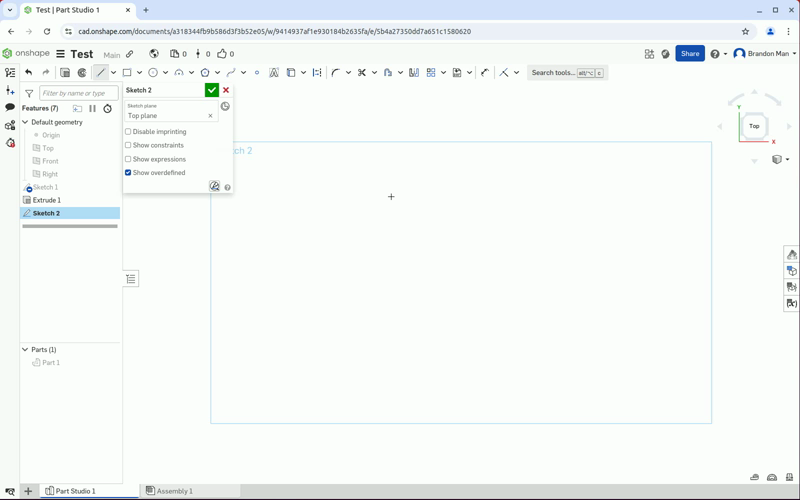
click(391, 196)
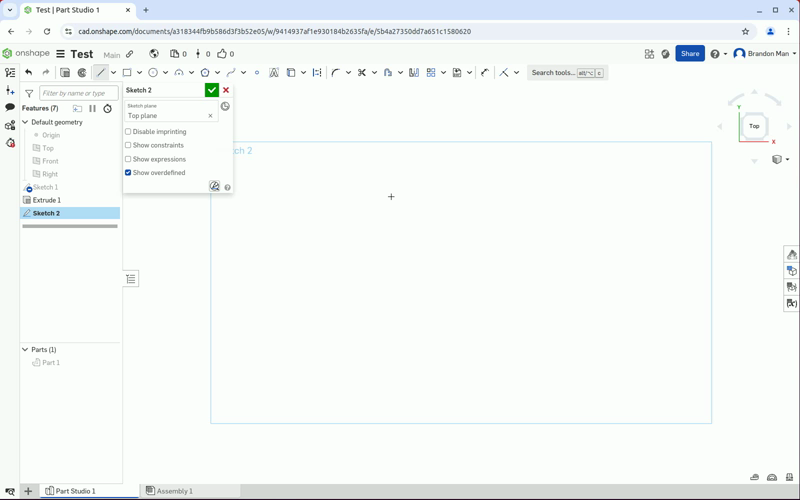
key_up(shift)
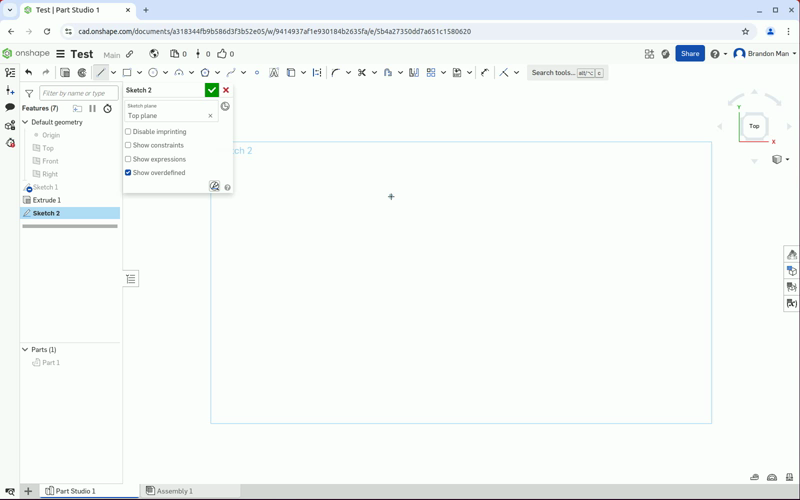
key_down(shift)
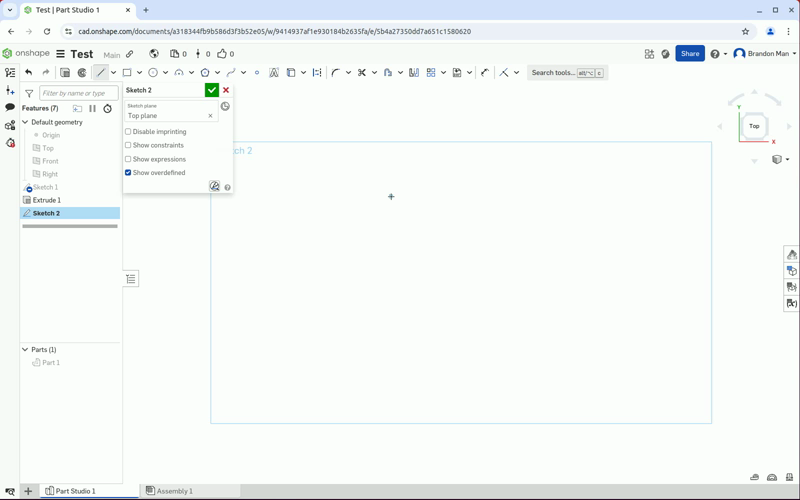
mouse_move(421, 196)
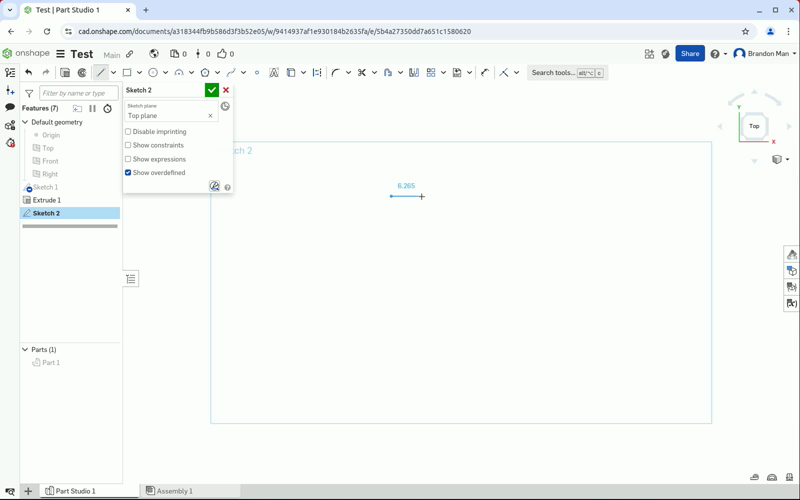
mouse_move(418, 196)
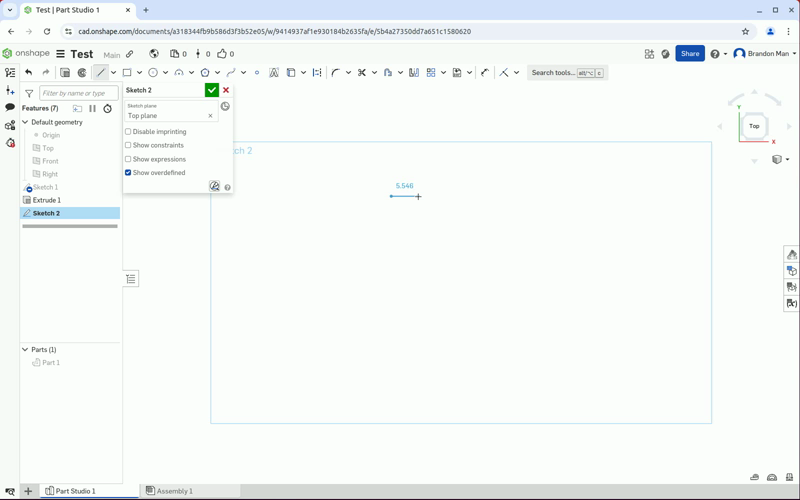
click(418, 196)
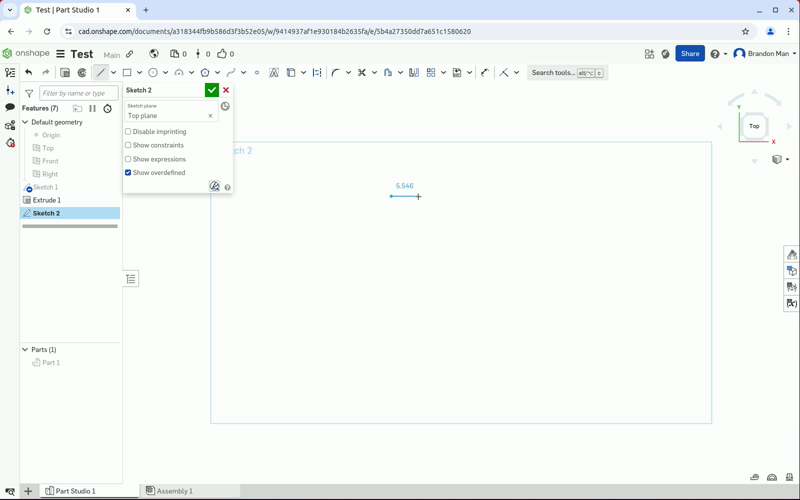
key_up(shift)
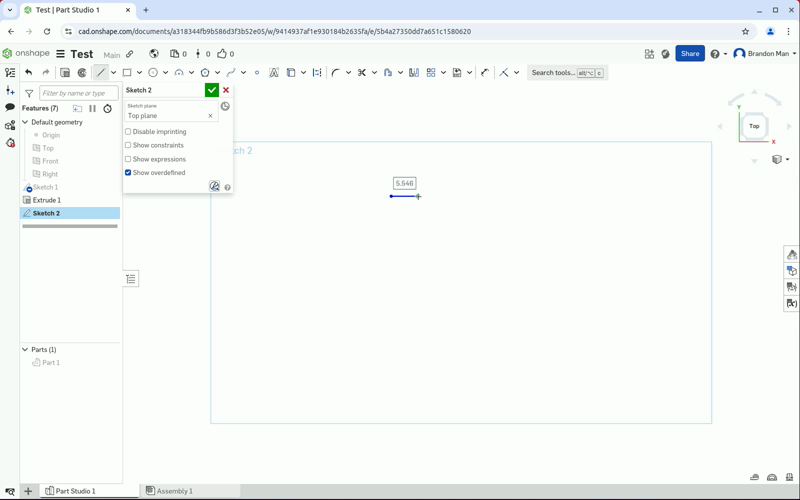
key_down(shift)
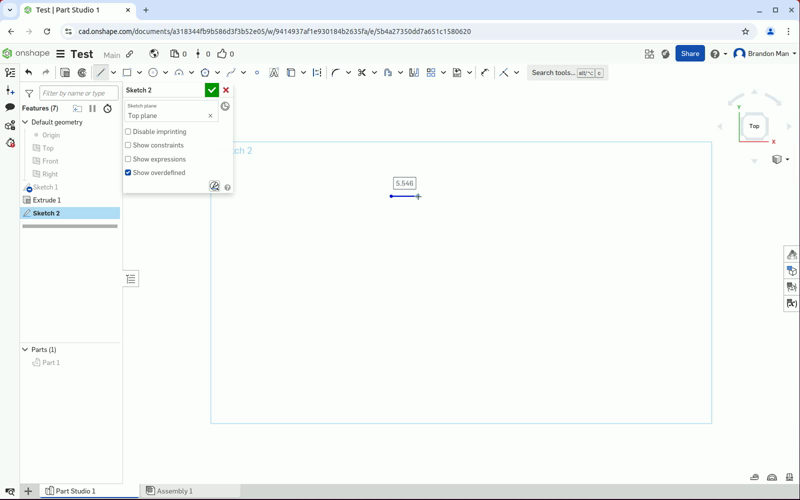
mouse_move(448, 196)
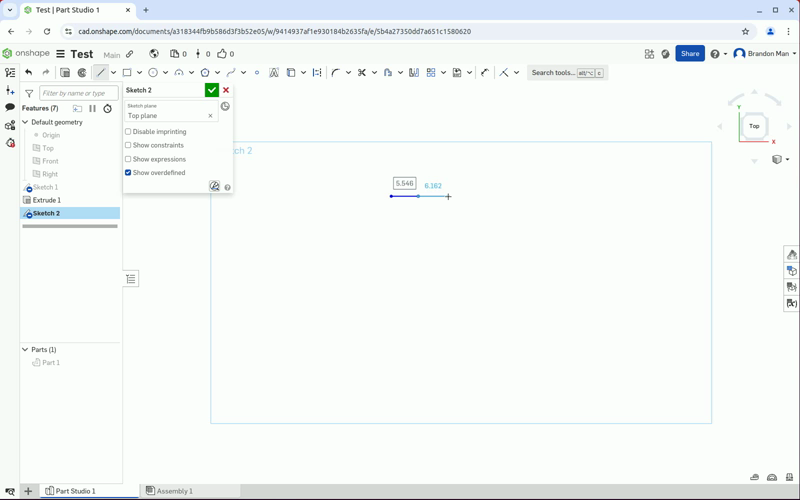
mouse_move(418, 169)
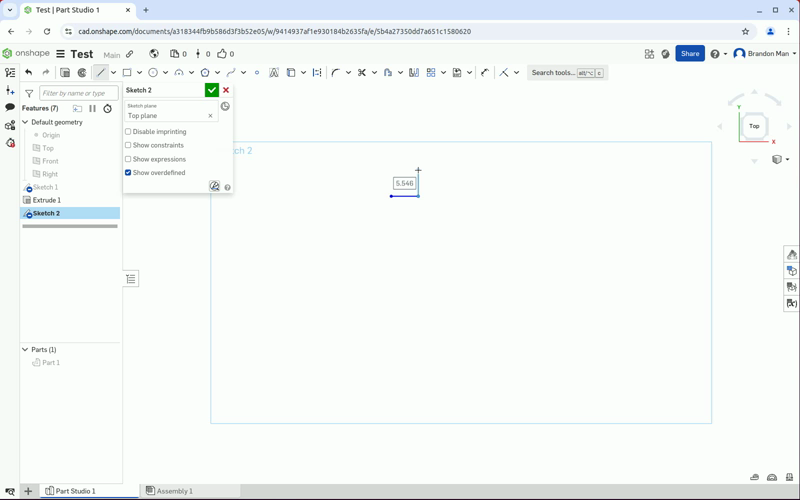
click(418, 169)
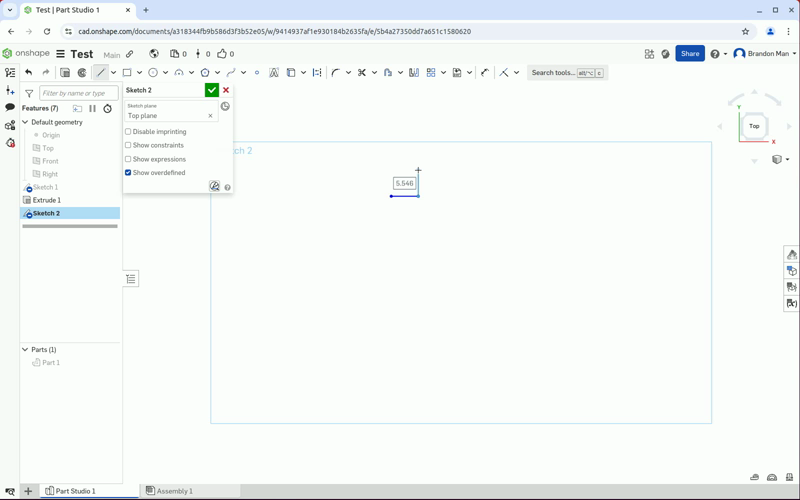
key_up(shift)
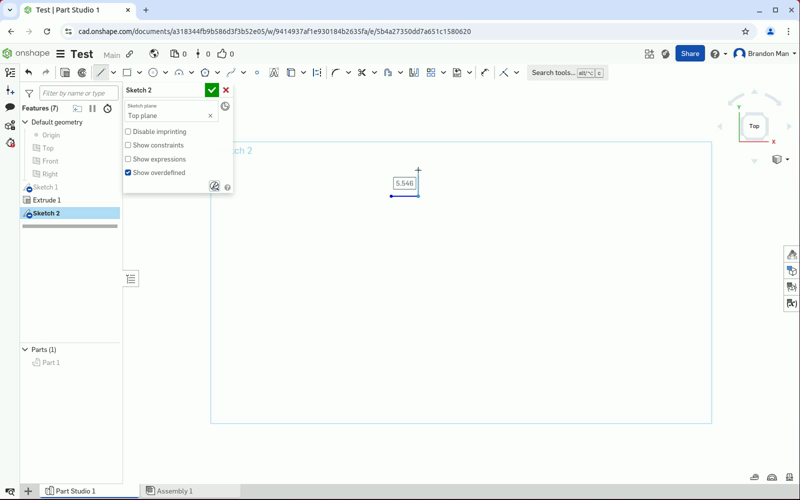
key_down(shift)
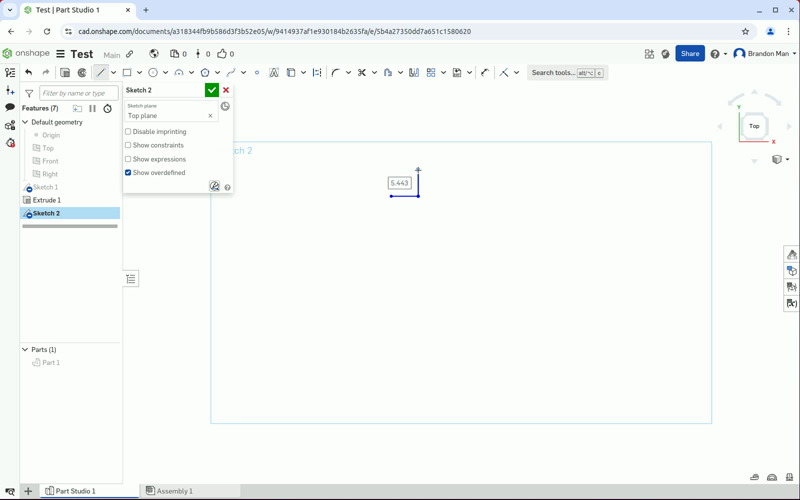
mouse_move(448, 169)
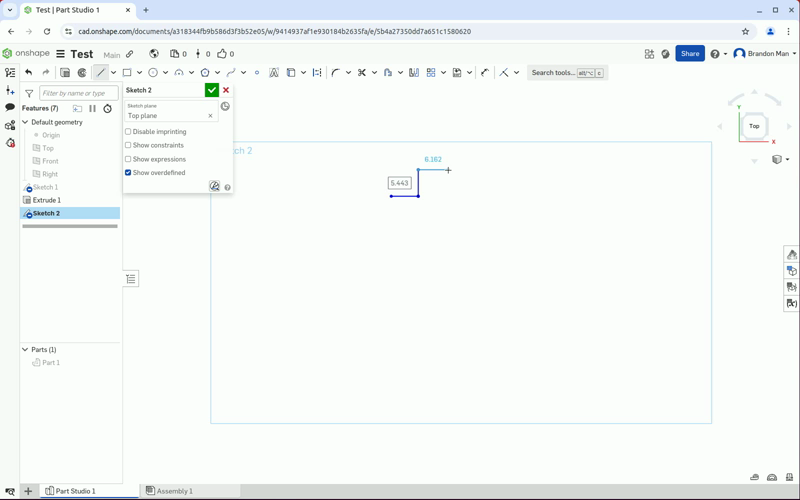
mouse_move(391, 169)
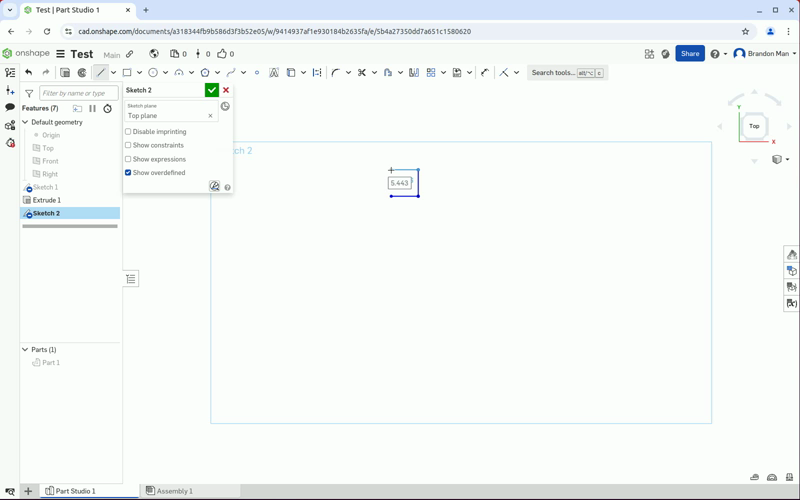
click(391, 169)
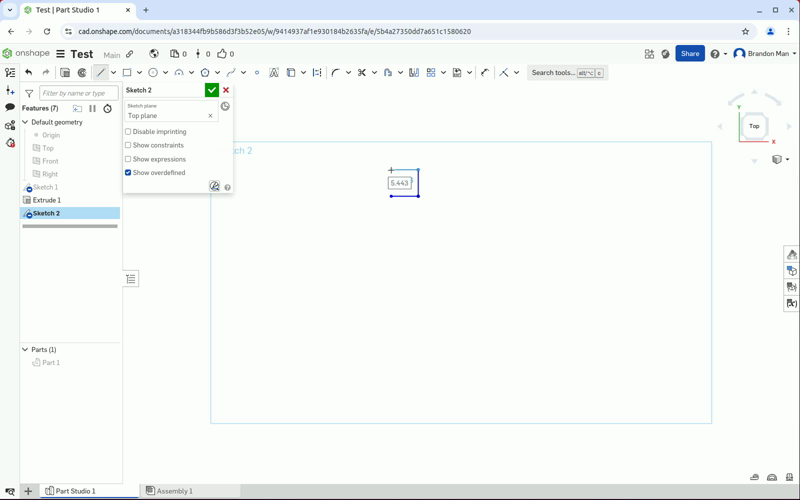
key_up(shift)
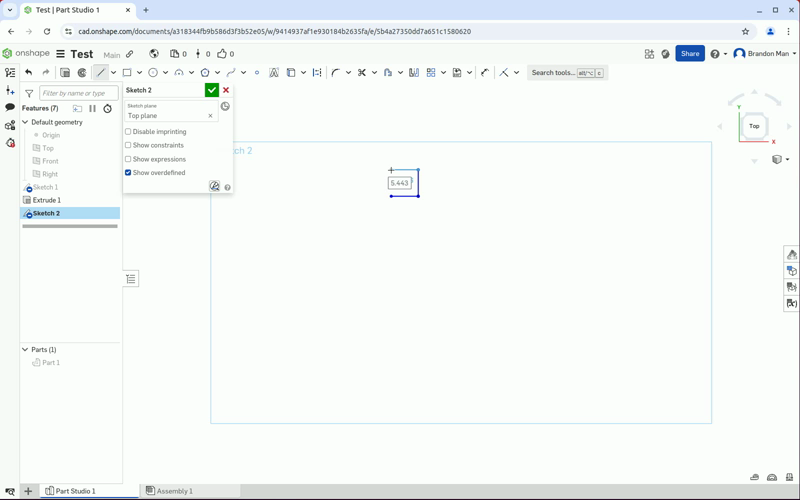
mouse_move(421, 169)
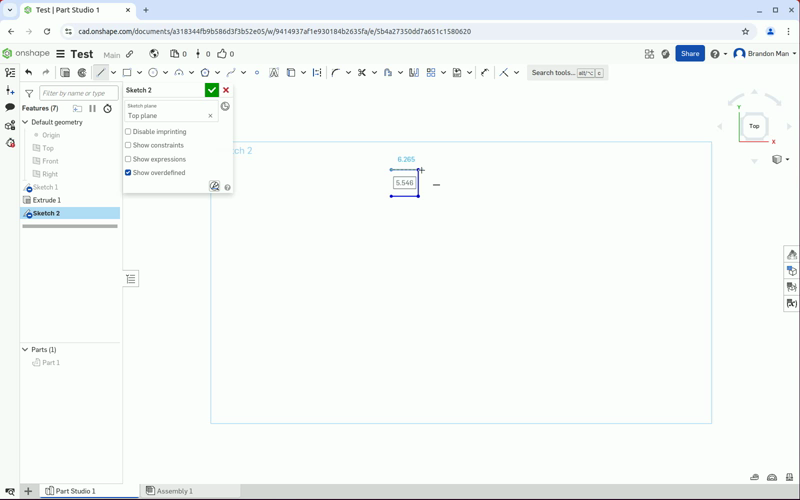
key_down(shift)
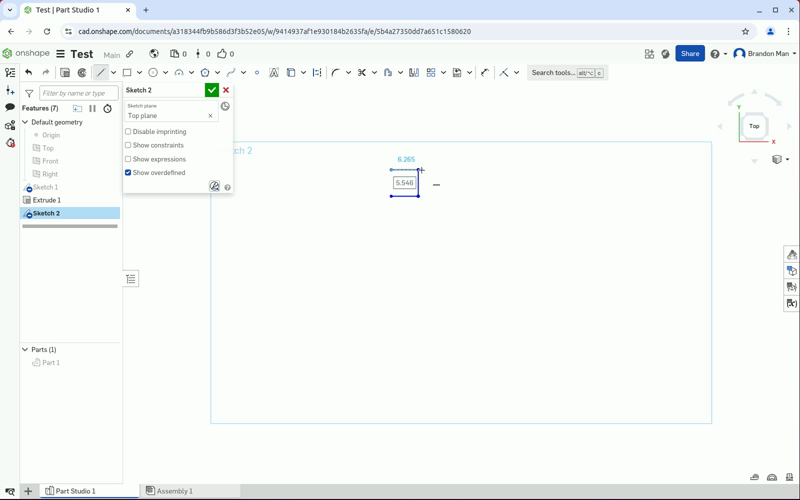
mouse_move(391, 196)
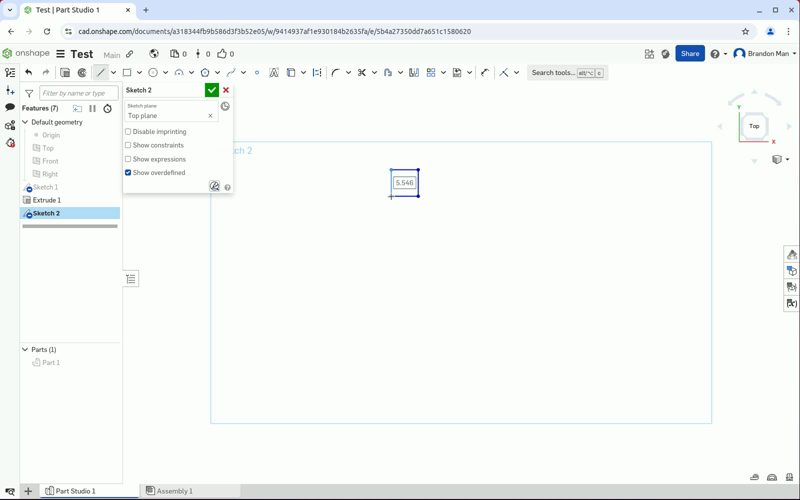
key_up(shift)
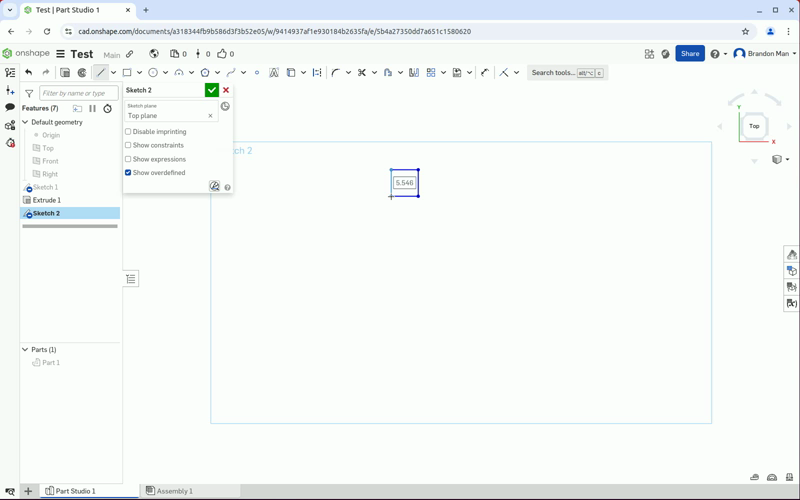
click(391, 196)
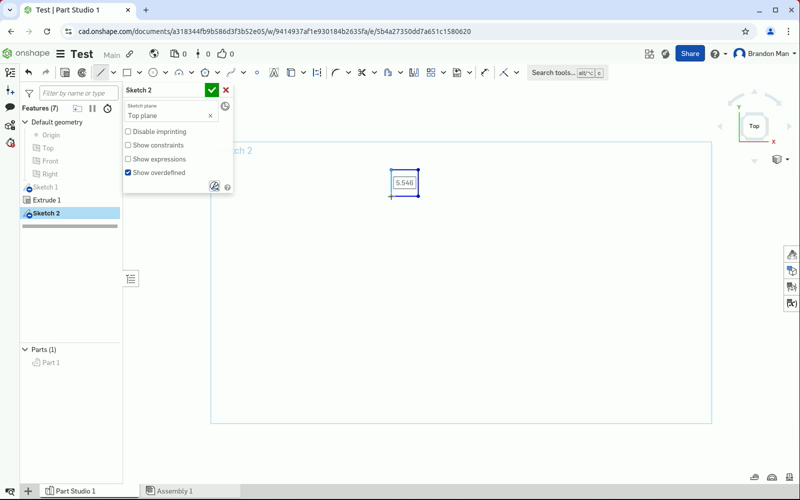
key(esc)
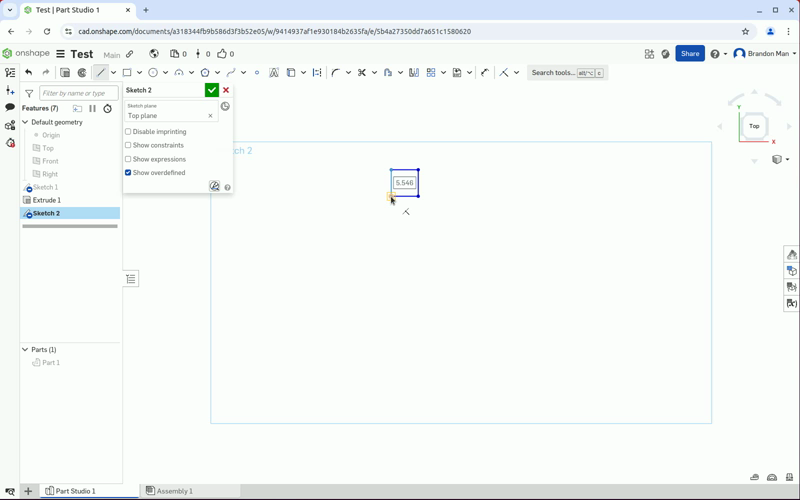
mouse_move(399, 178)
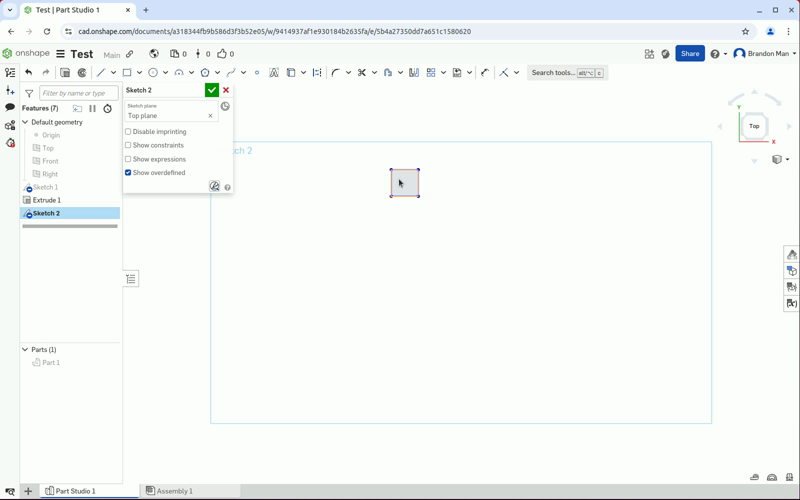
scroll(6)
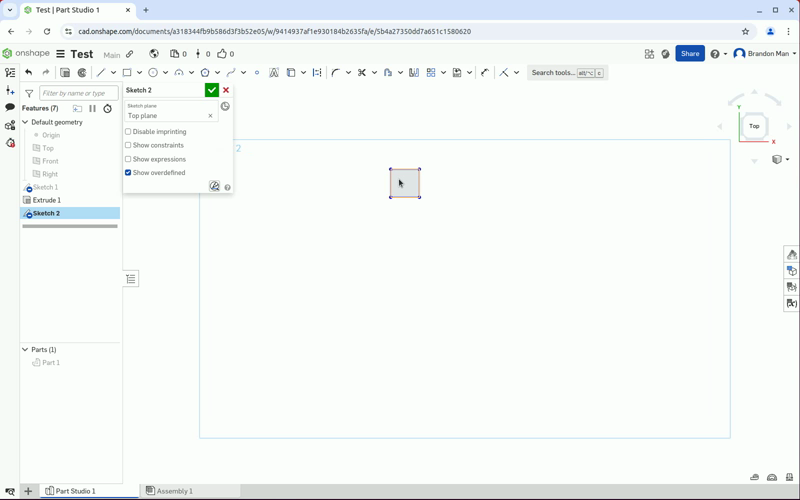
scroll(6)
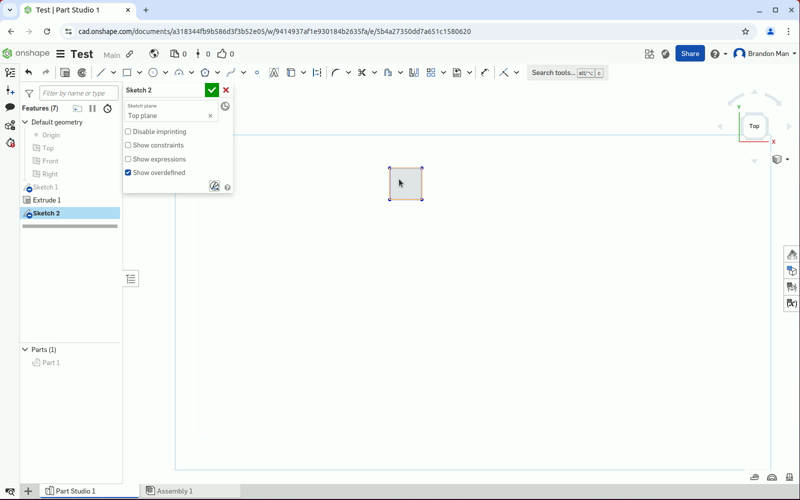
scroll(6)
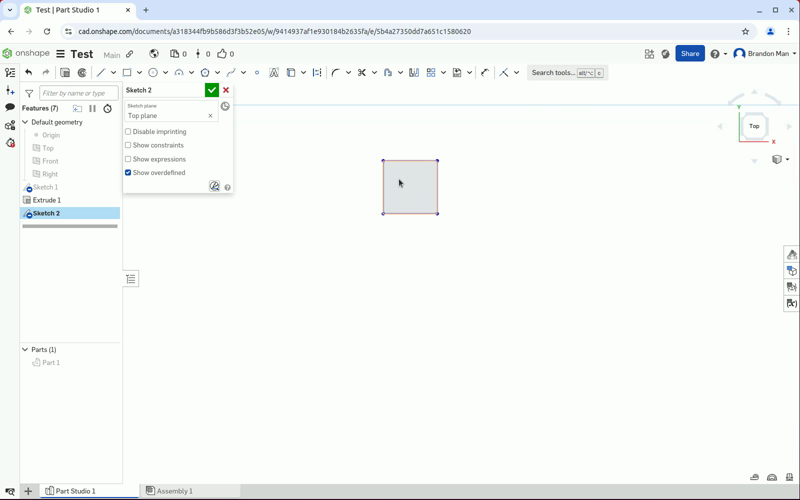
scroll(6)
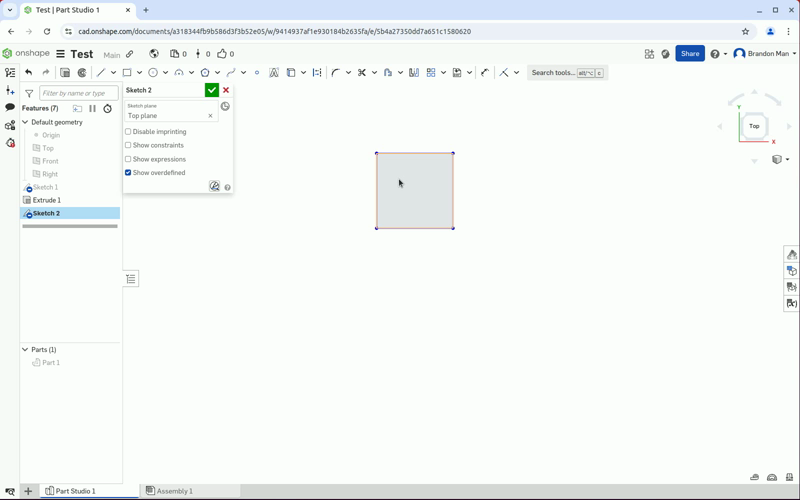
scroll(6)
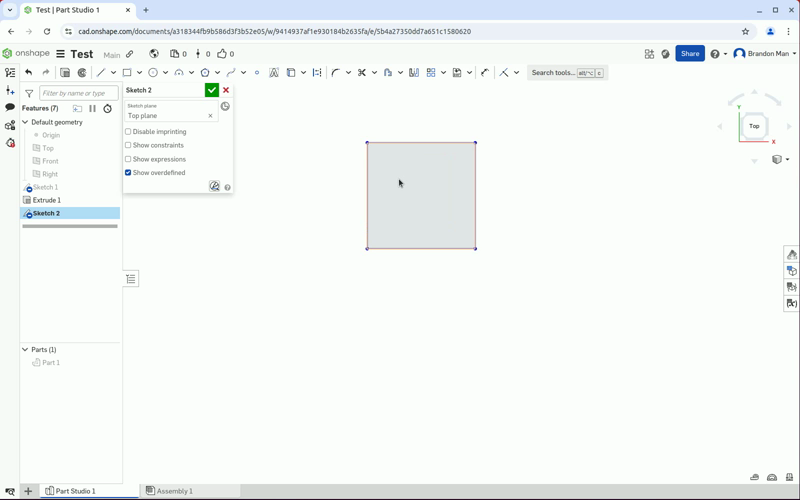
scroll(6)
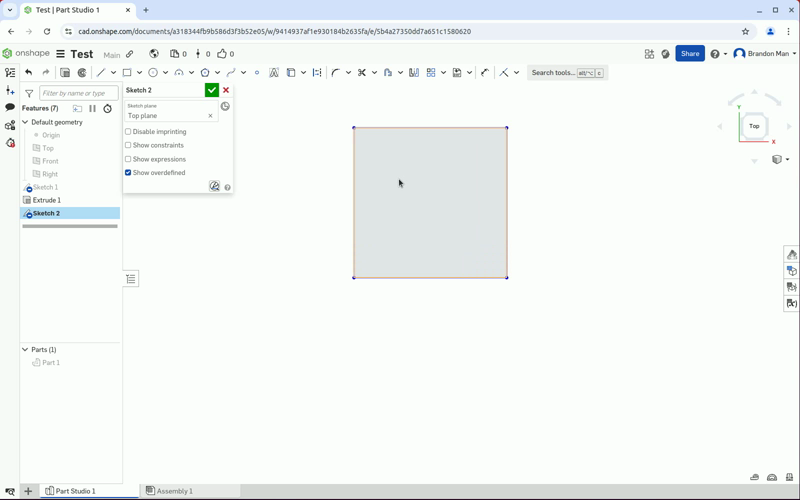
scroll(6)
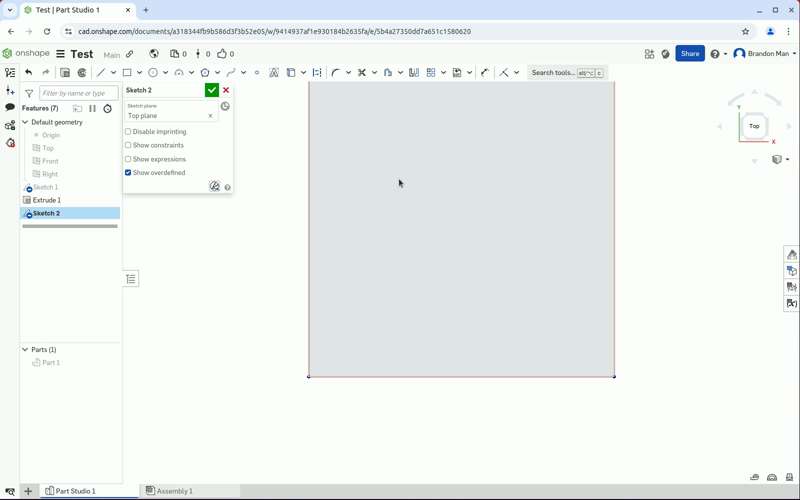
click(399, 178)
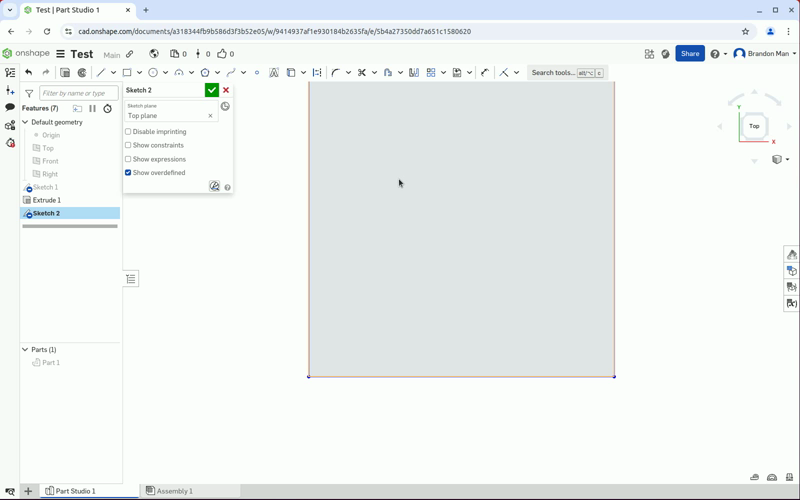
scroll(-6)
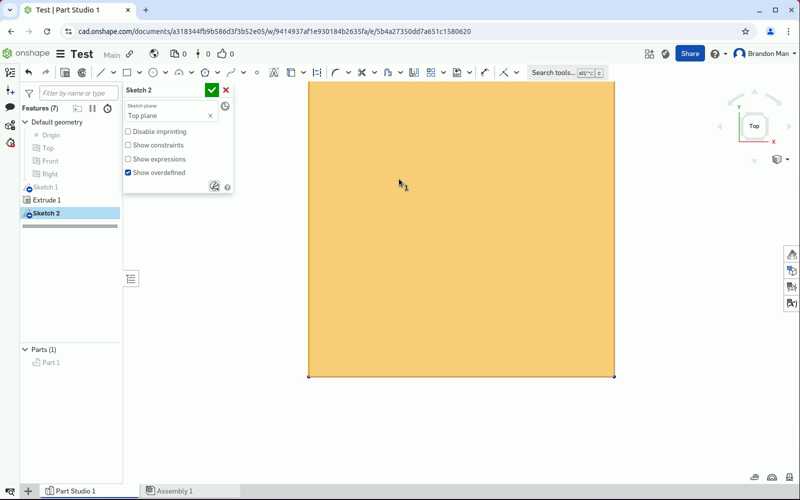
scroll(-6)
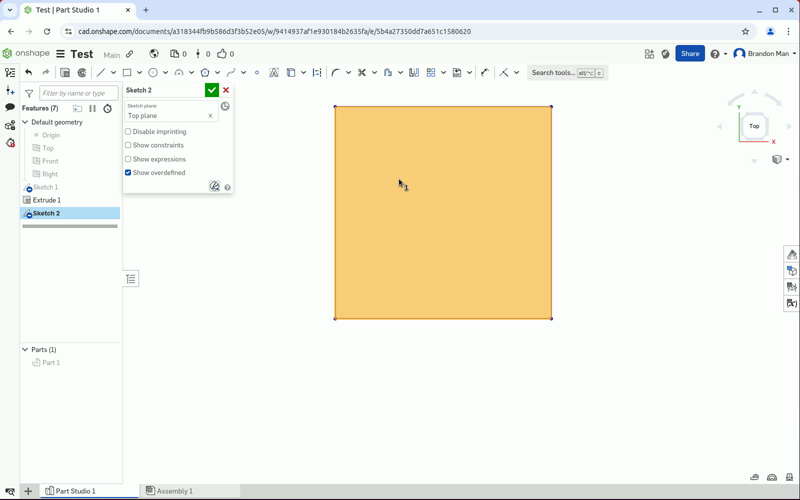
scroll(-6)
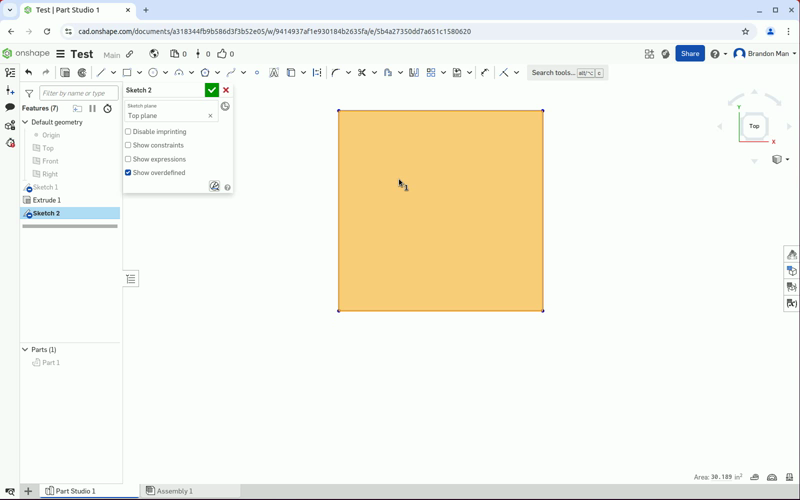
scroll(-6)
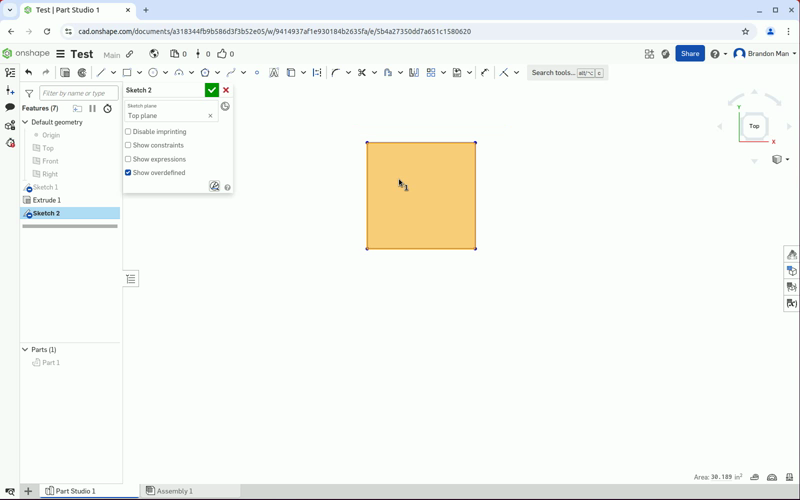
scroll(-6)
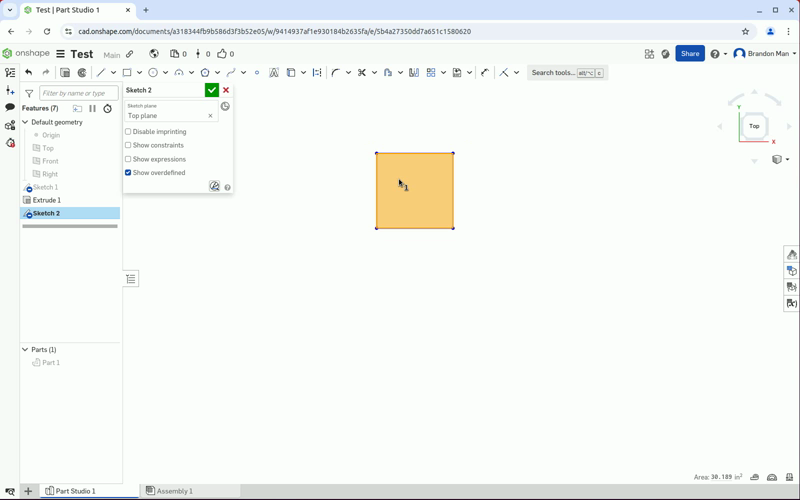
scroll(-6)
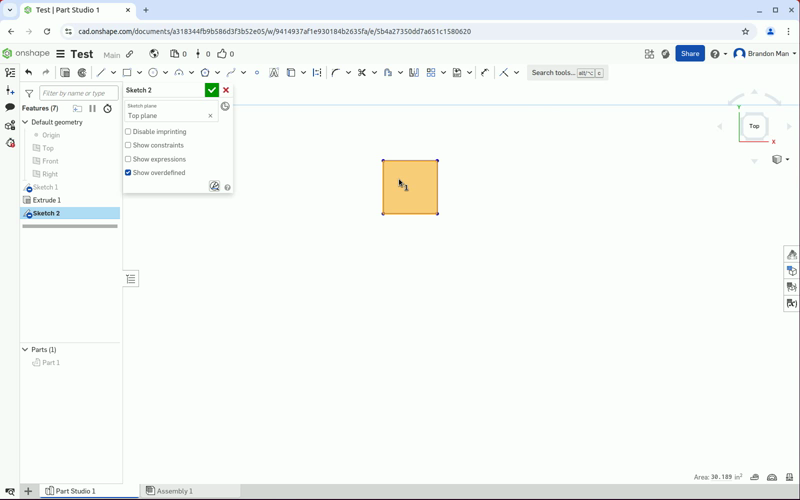
scroll(-6)
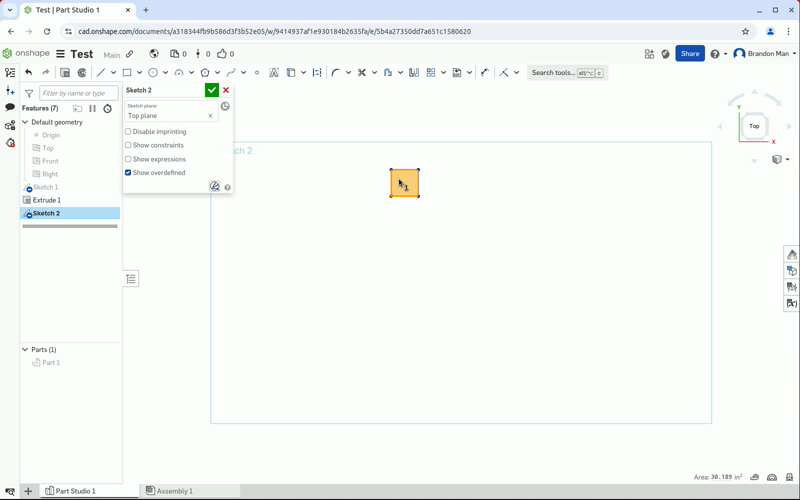
mouse_move(73, 352)
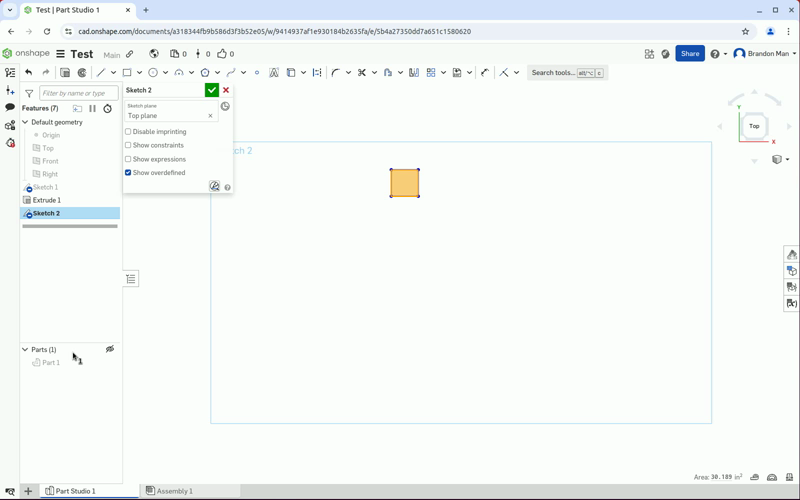
key(shift+y)
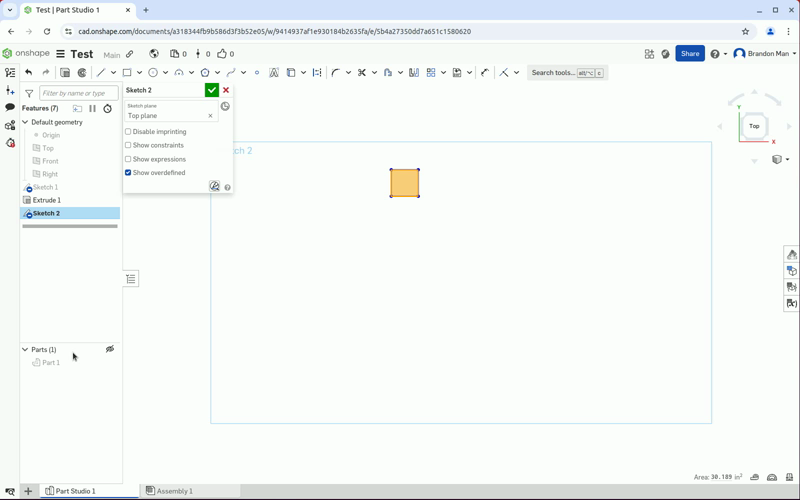
key(shift+e)
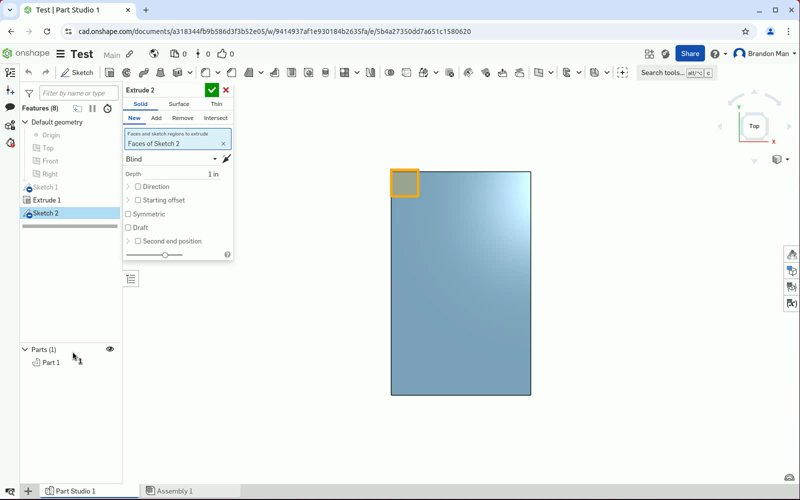
mouse_move(143, 106)
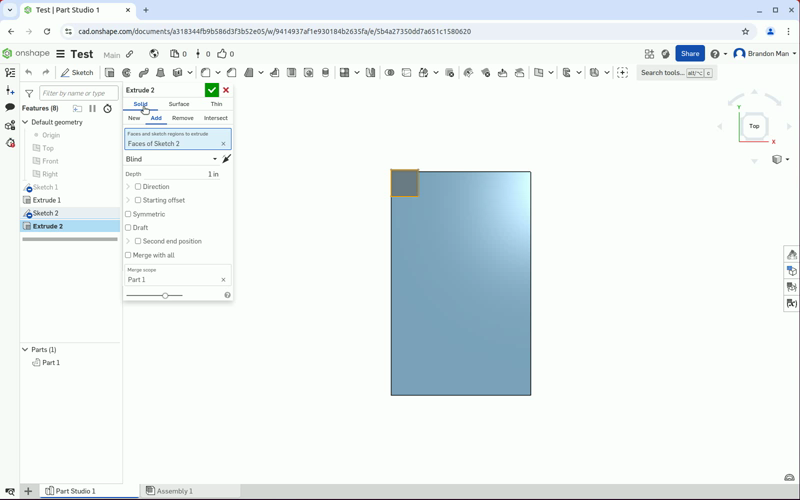
click(143, 106)
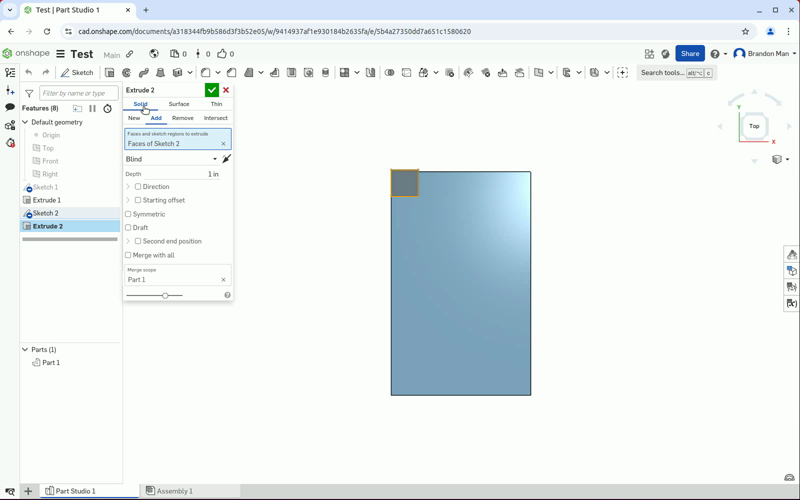
mouse_move(186, 120)
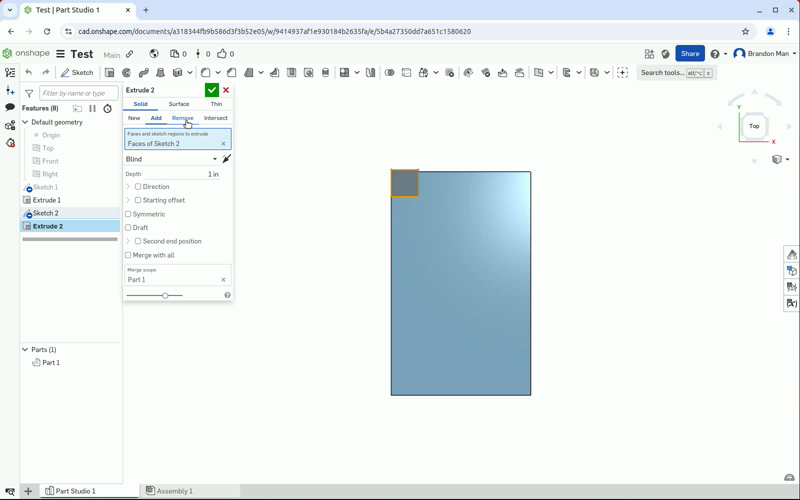
click(186, 120)
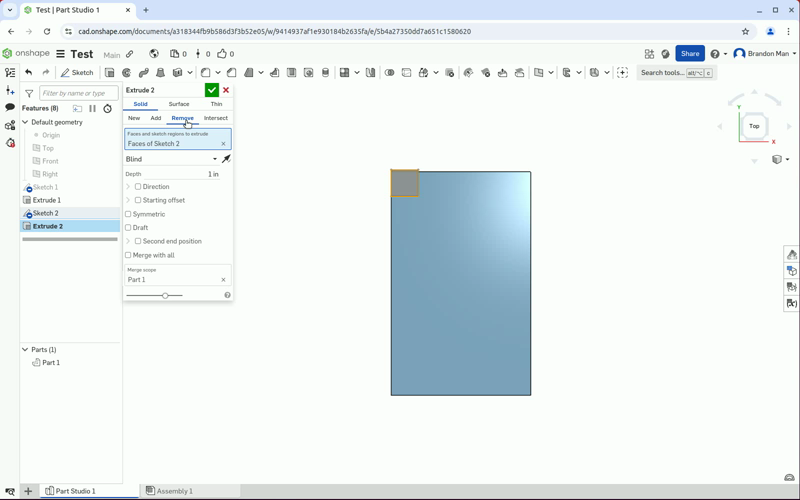
key(tab, 4)
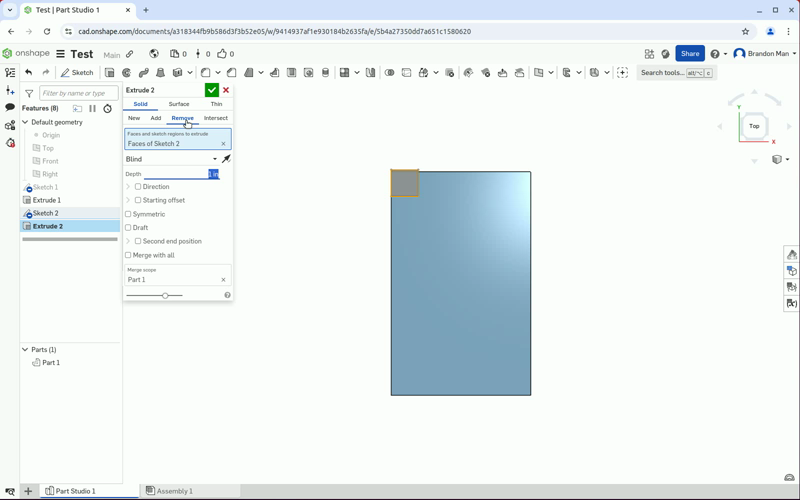
text(0.963)
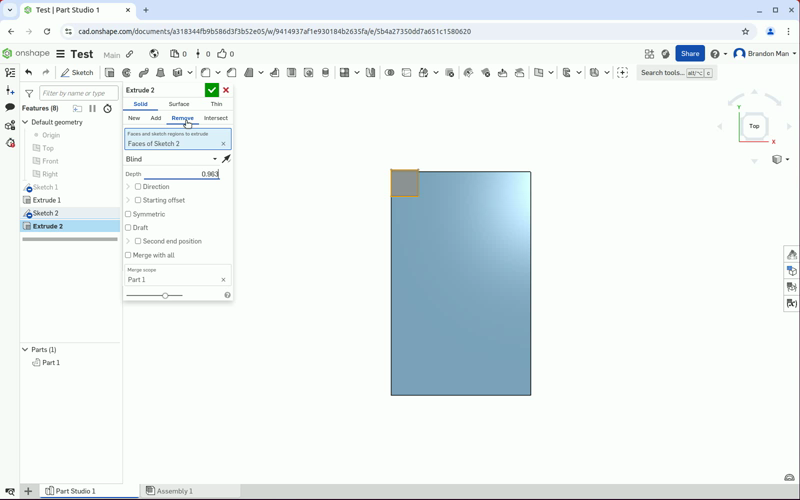
key(tab, 6)
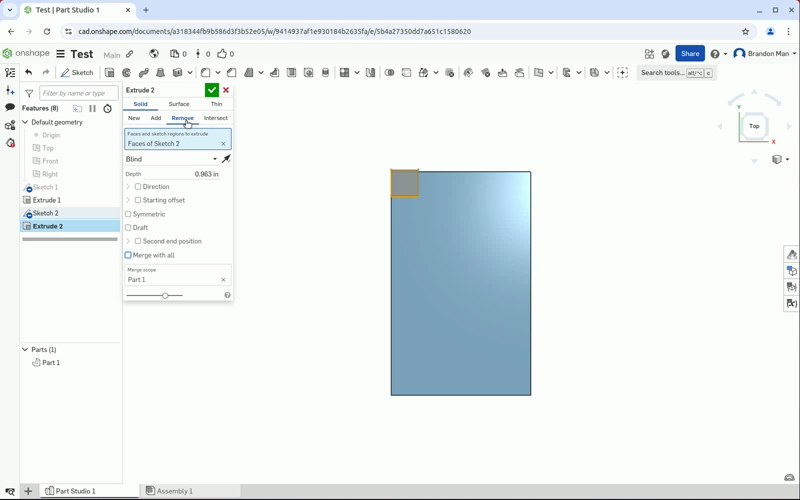
key(space)
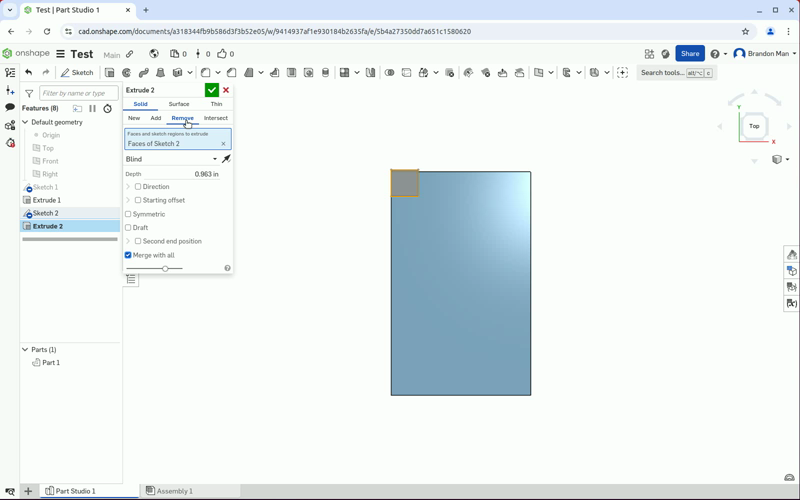
key(enter)
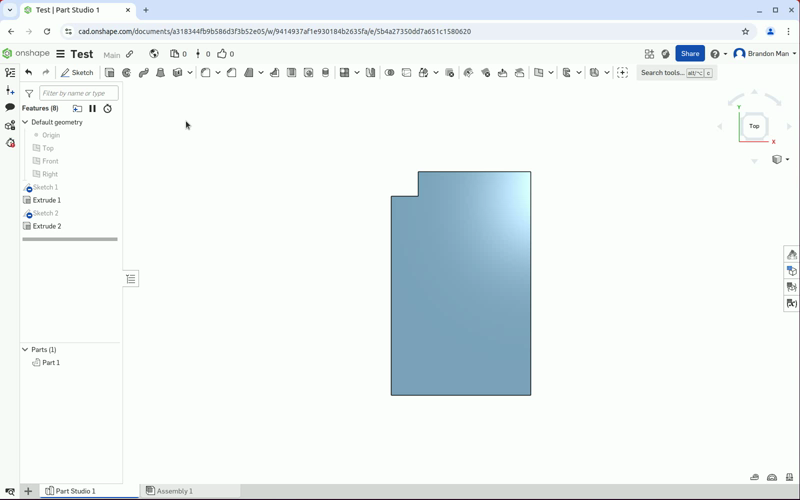
key(shift+h)
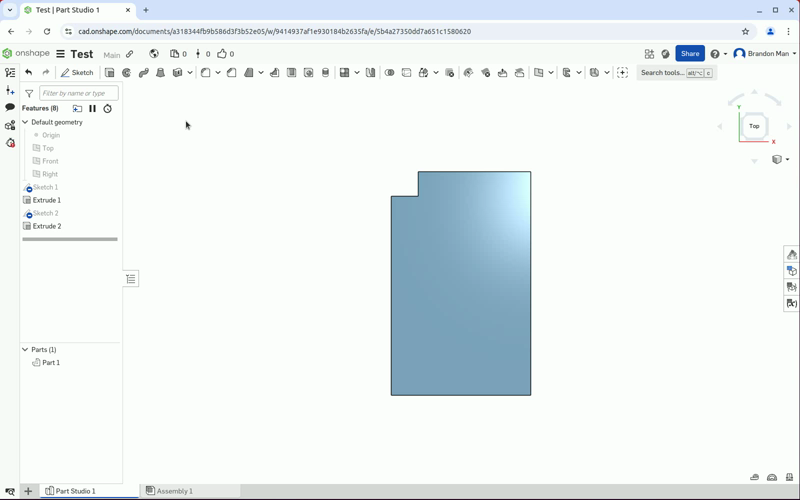
key(shift+h)
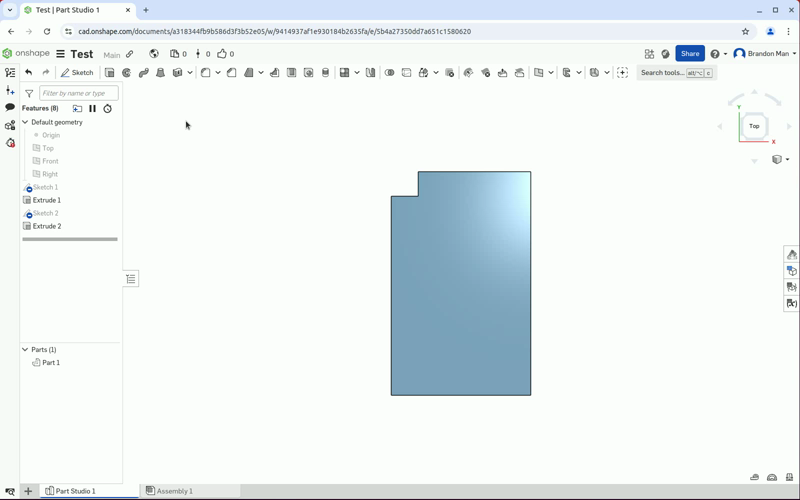
mouse_move(73, 189)
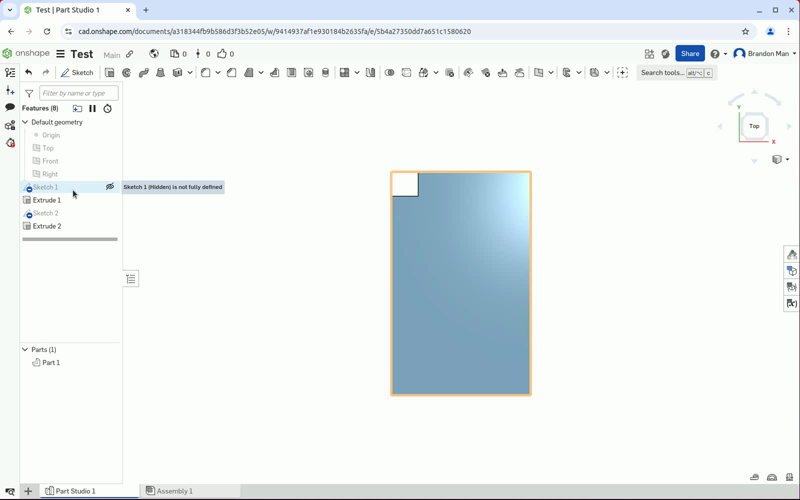
click(73, 189)
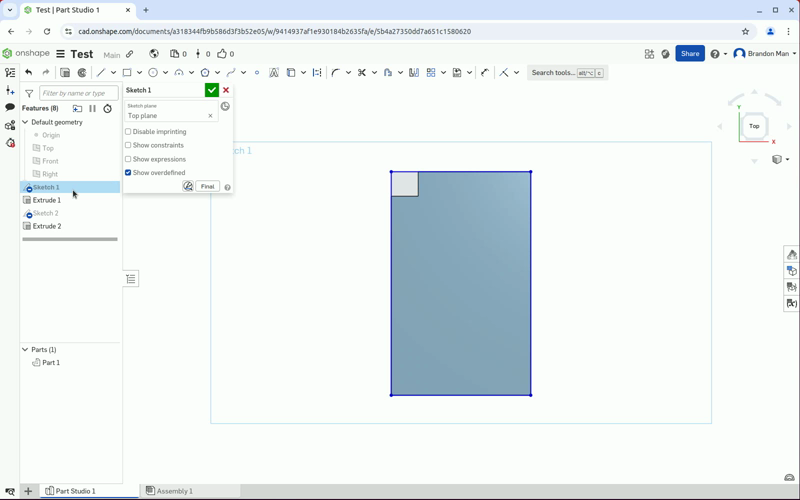
mouse_move(229, 92)
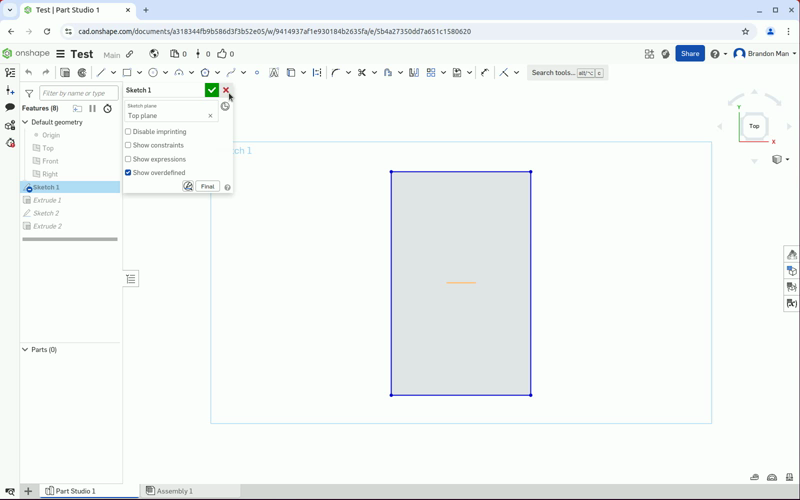
click(229, 92)
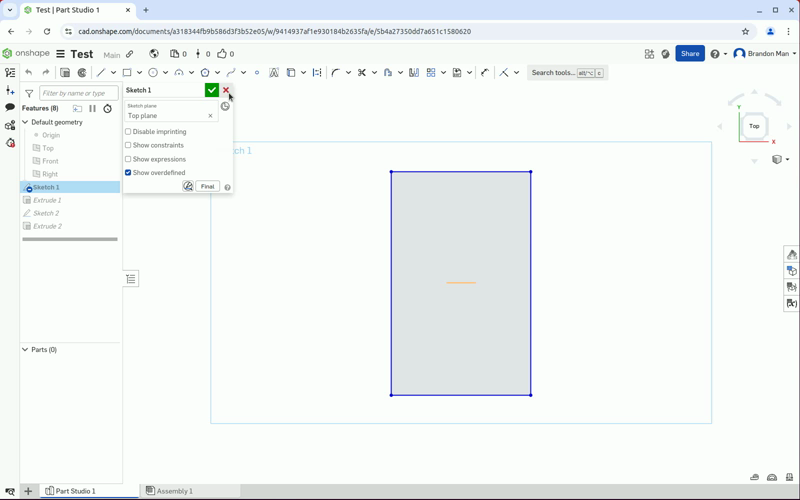
key(shift+s)
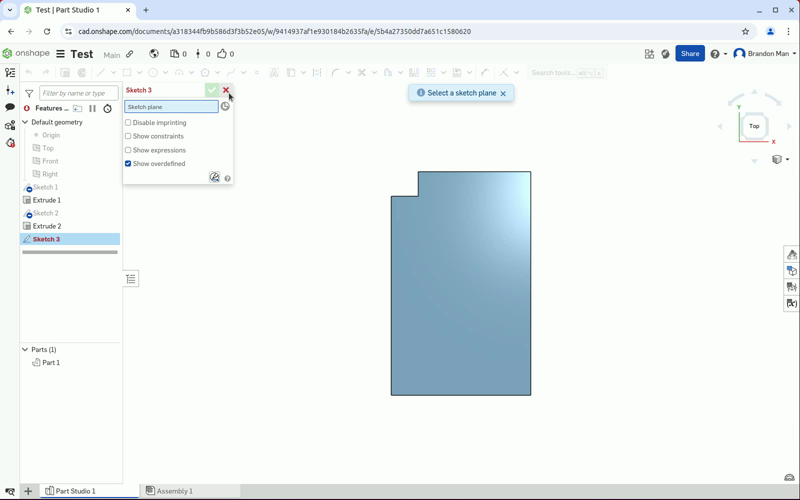
mouse_move(73, 150)
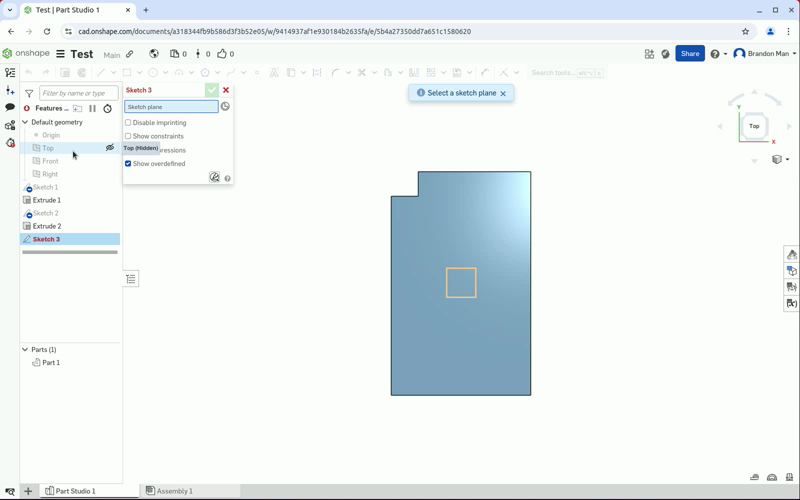
click(73, 150)
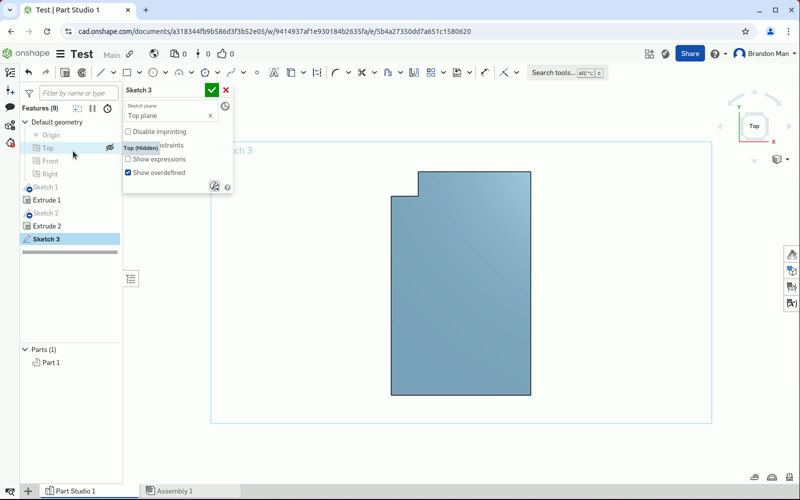
mouse_move(73, 352)
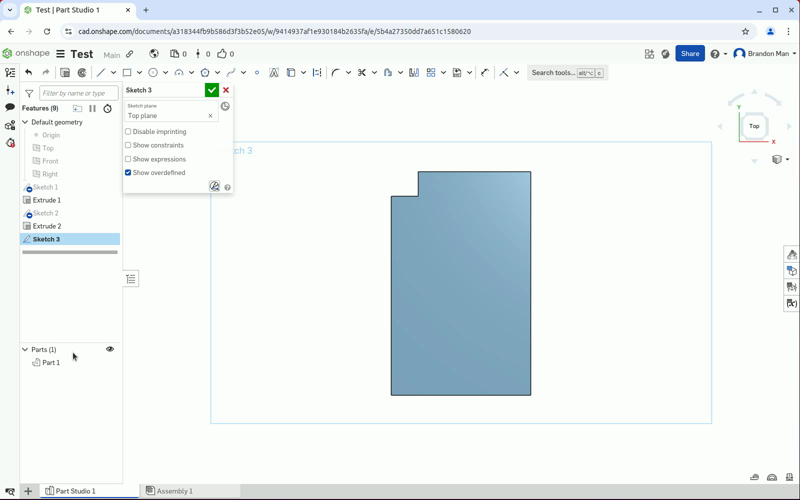
key(y)
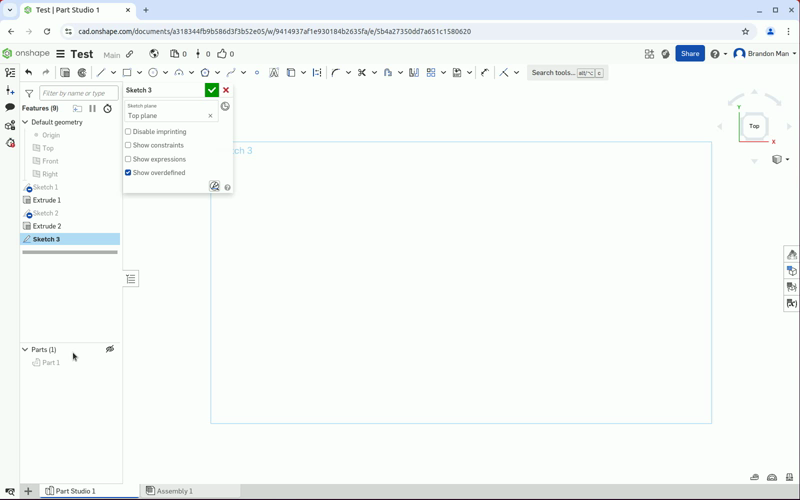
key(l)
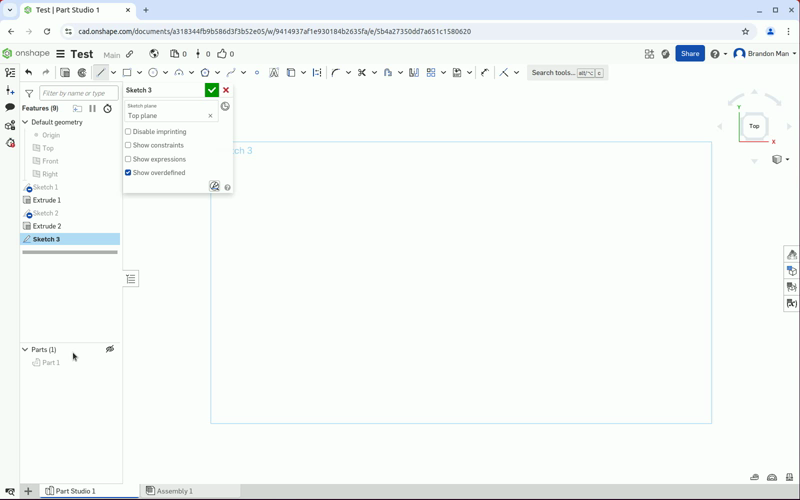
key_down(shift)
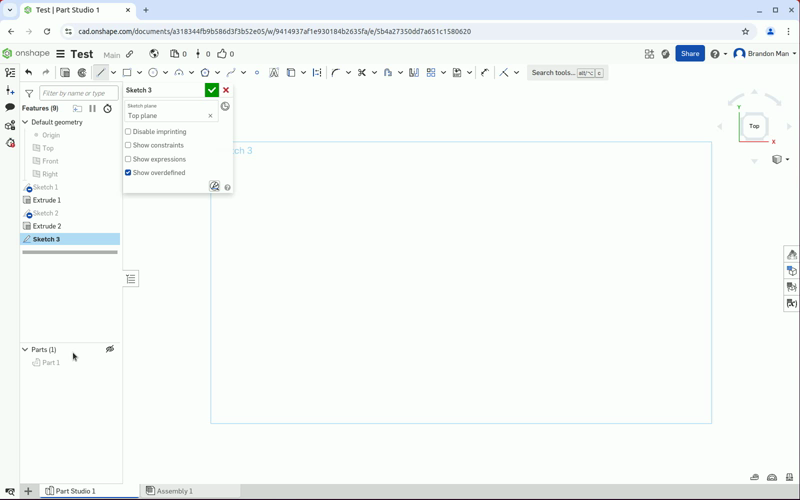
mouse_move(391, 395)
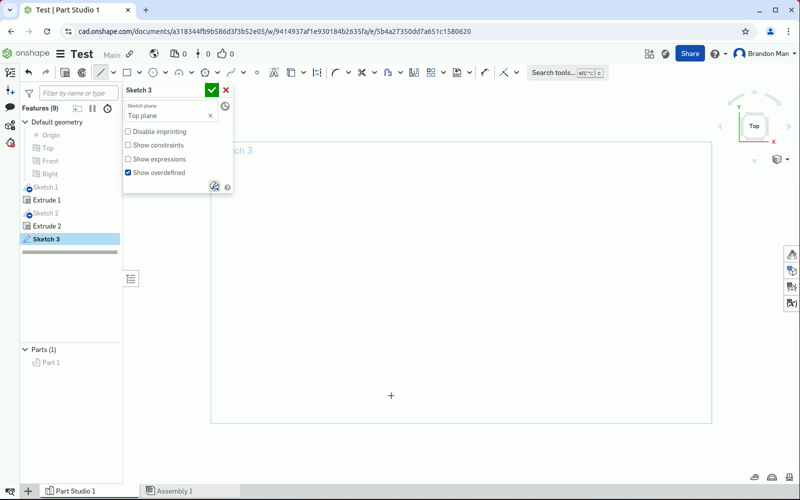
click(391, 395)
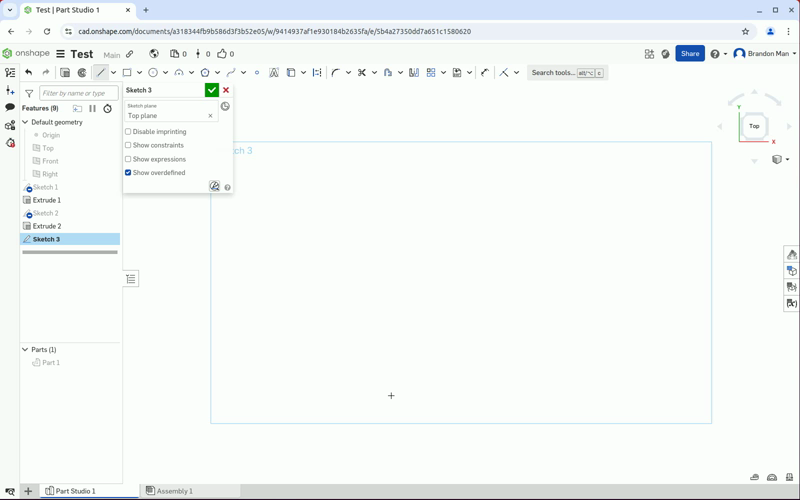
key_up(shift)
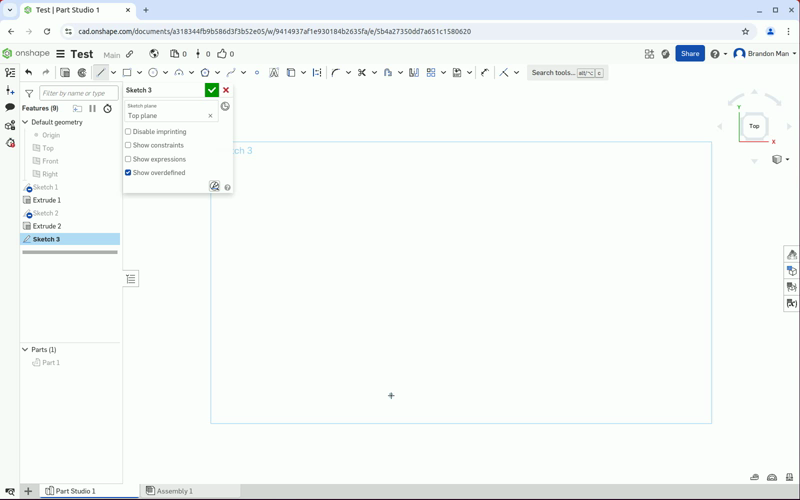
key_down(shift)
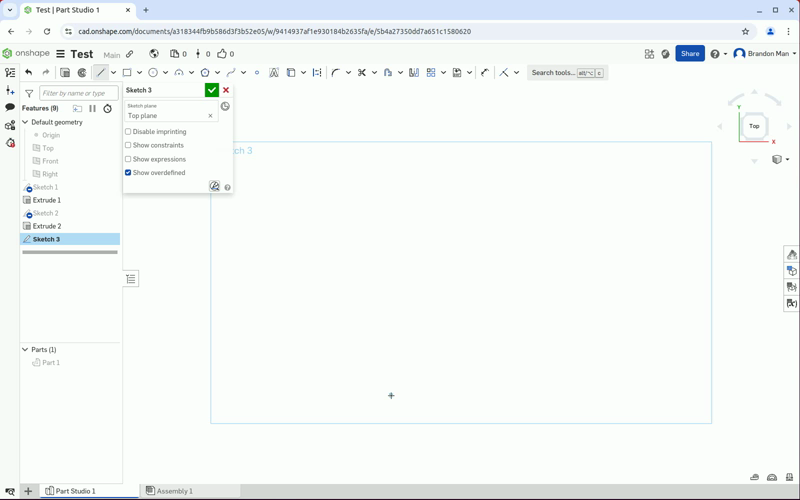
mouse_move(421, 395)
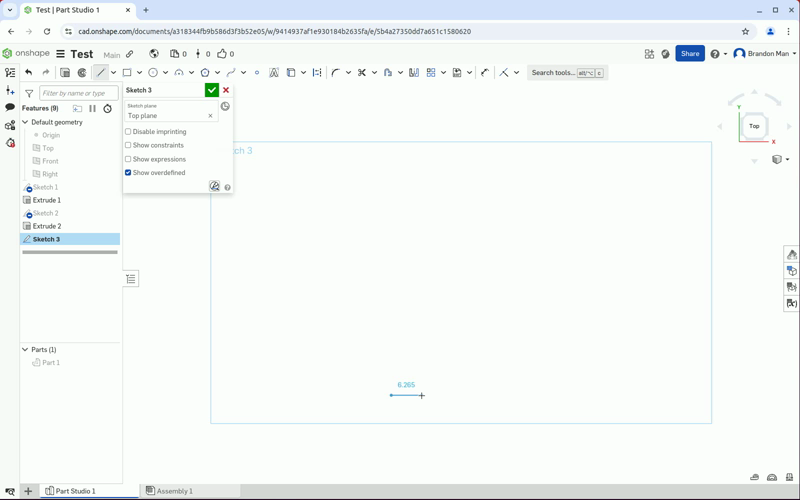
mouse_move(418, 395)
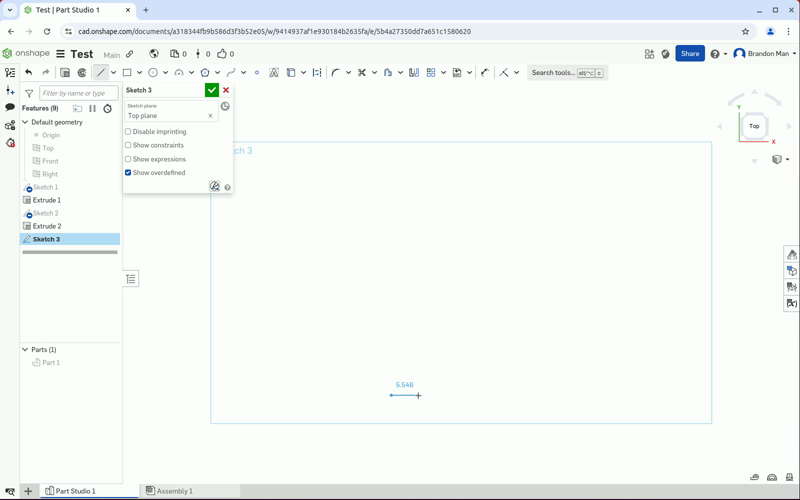
click(418, 395)
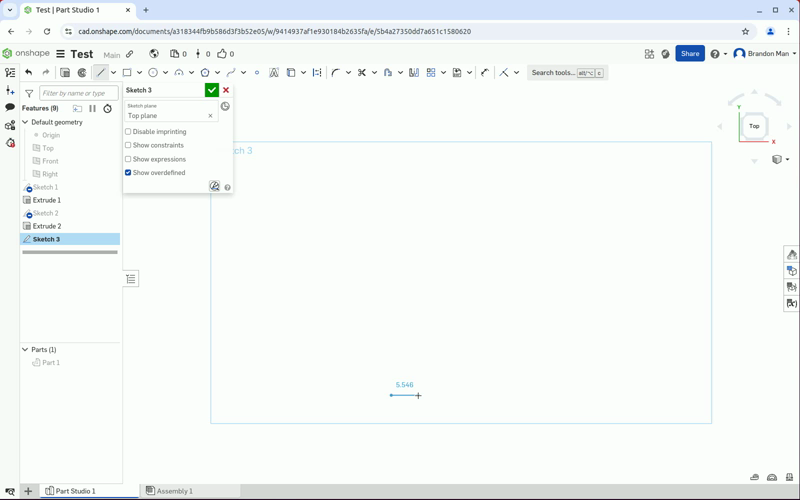
key_up(shift)
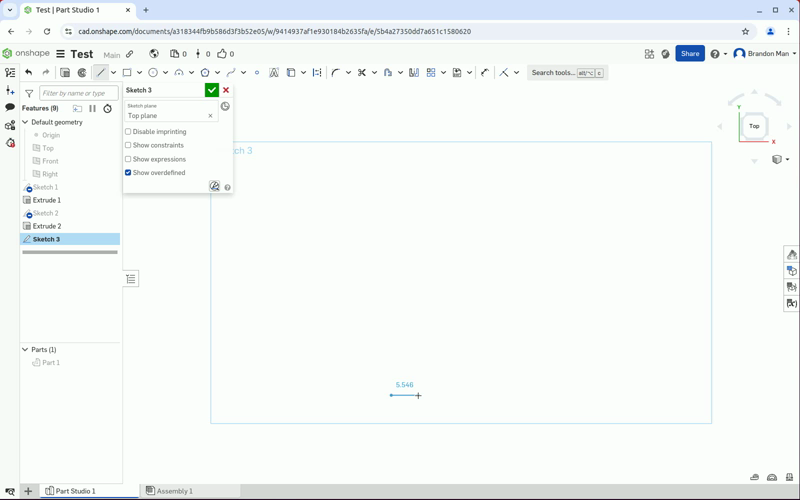
key_down(shift)
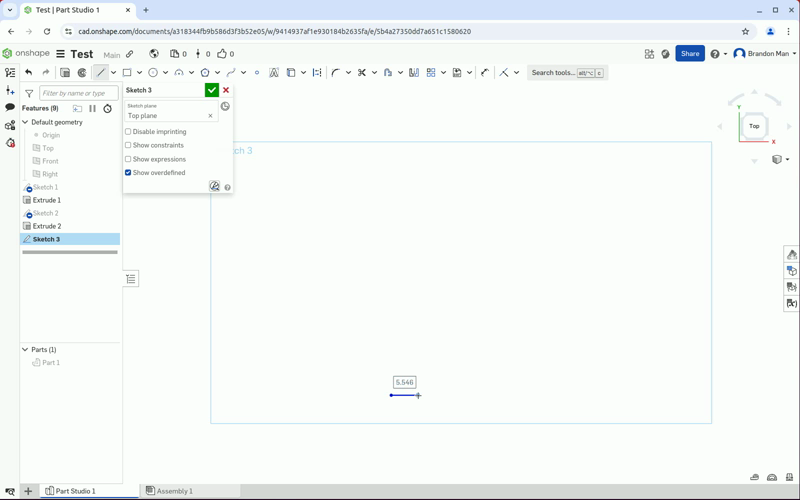
mouse_move(448, 395)
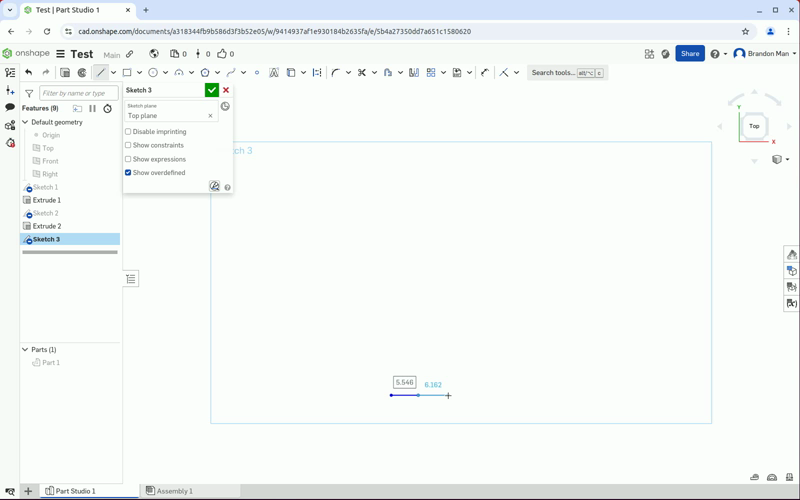
mouse_move(418, 368)
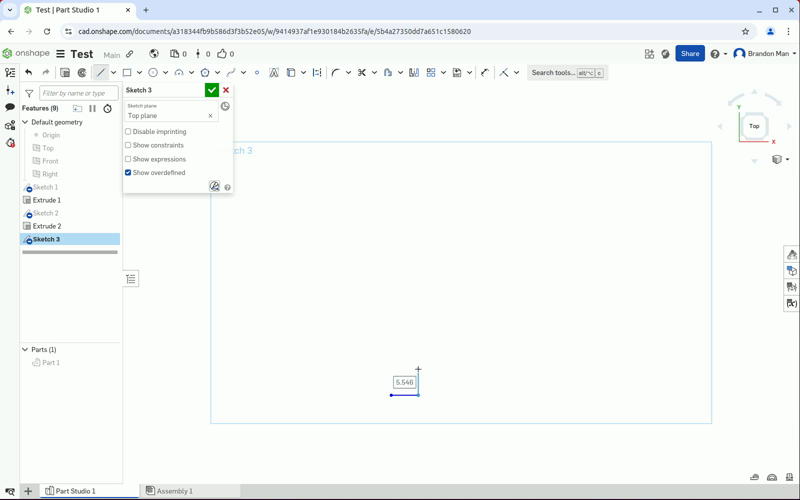
click(418, 368)
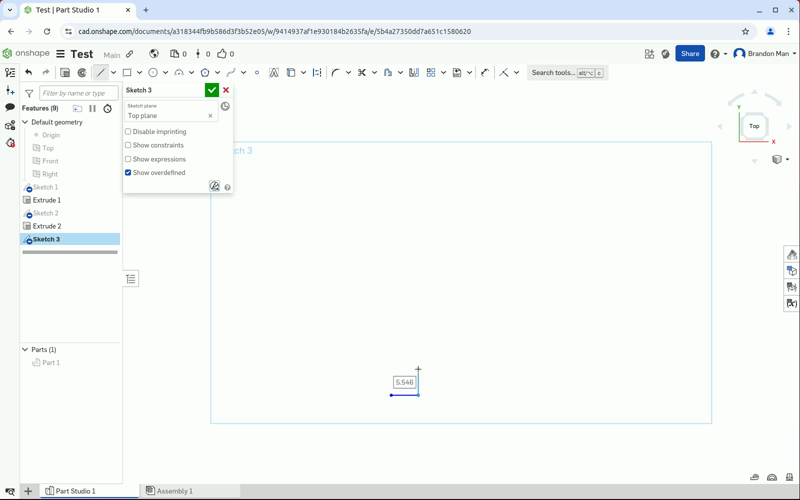
key_up(shift)
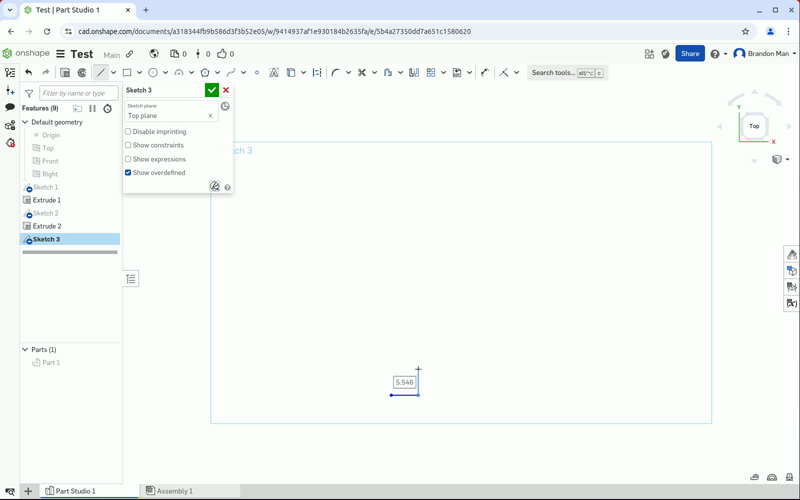
key_down(shift)
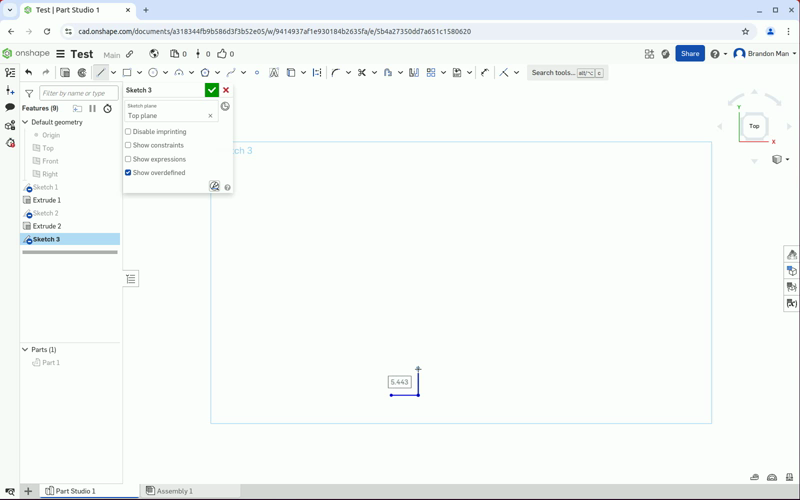
mouse_move(448, 368)
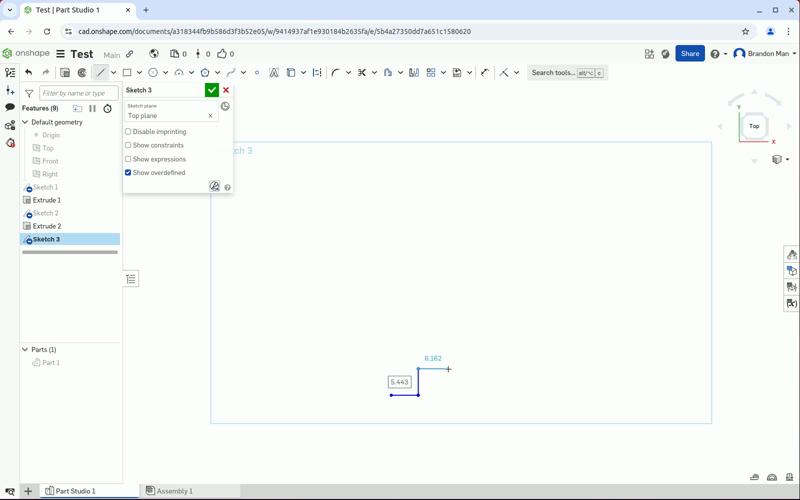
mouse_move(391, 368)
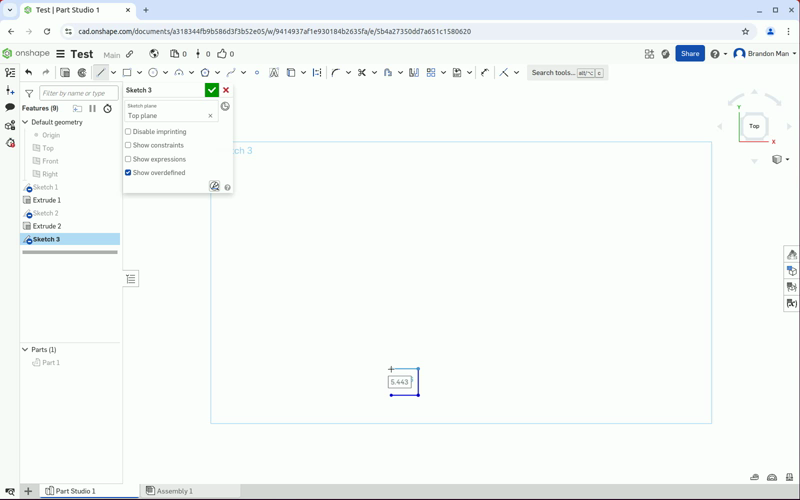
click(391, 368)
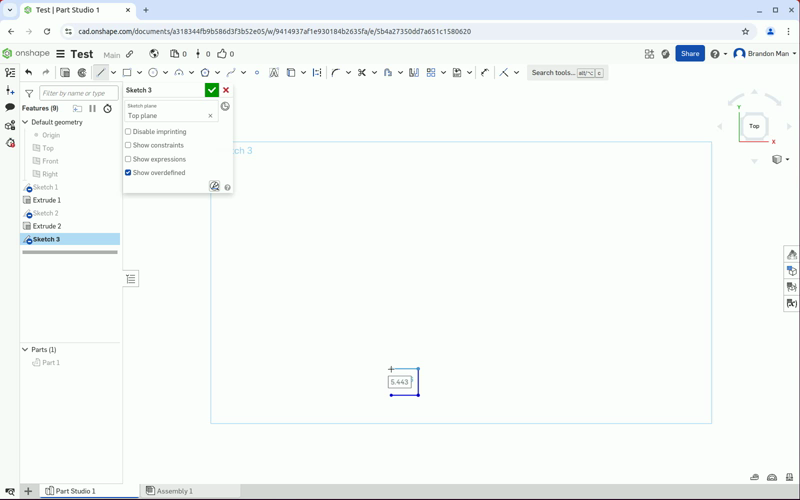
key_up(shift)
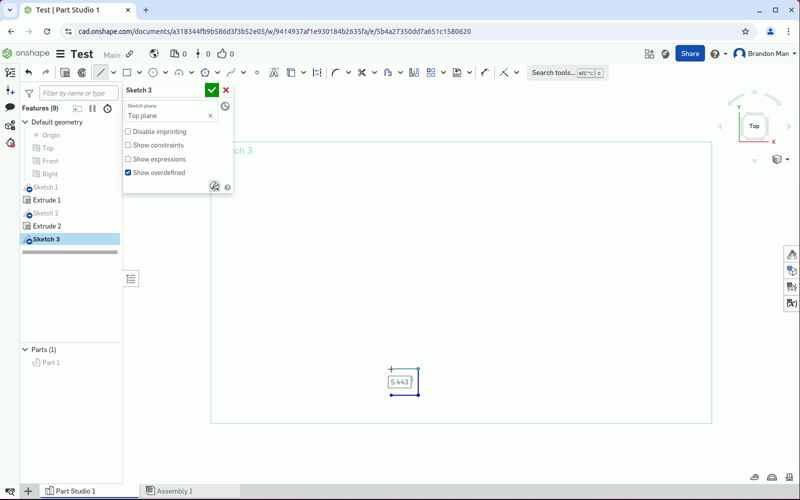
mouse_move(421, 368)
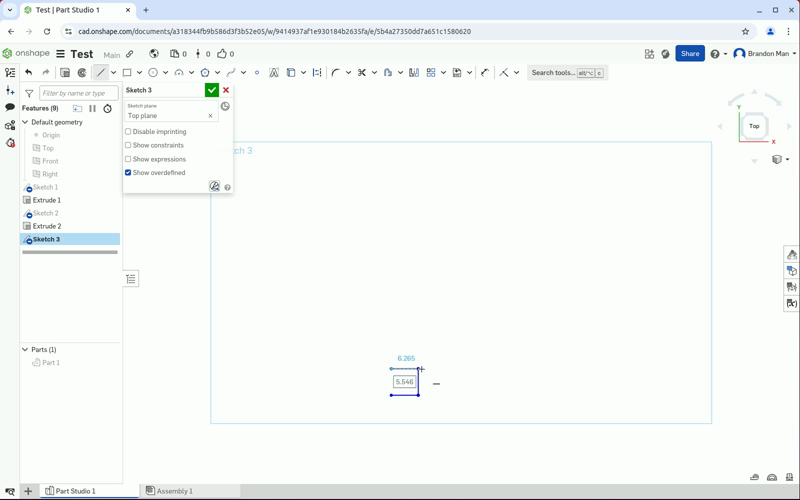
key_down(shift)
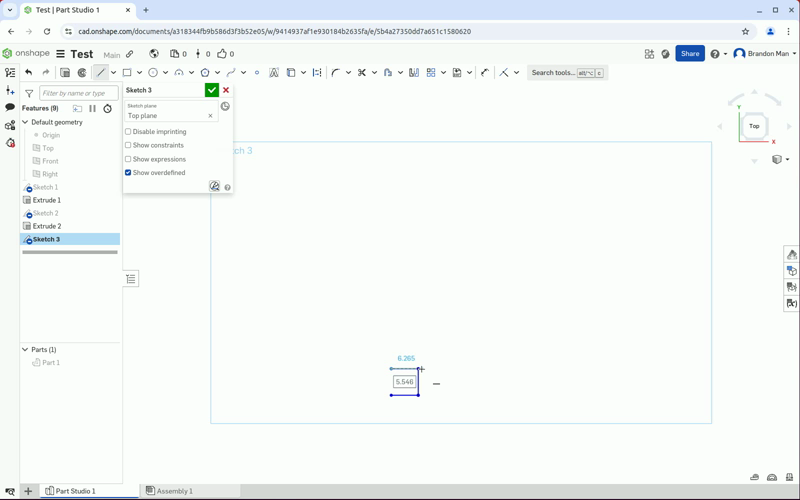
mouse_move(391, 395)
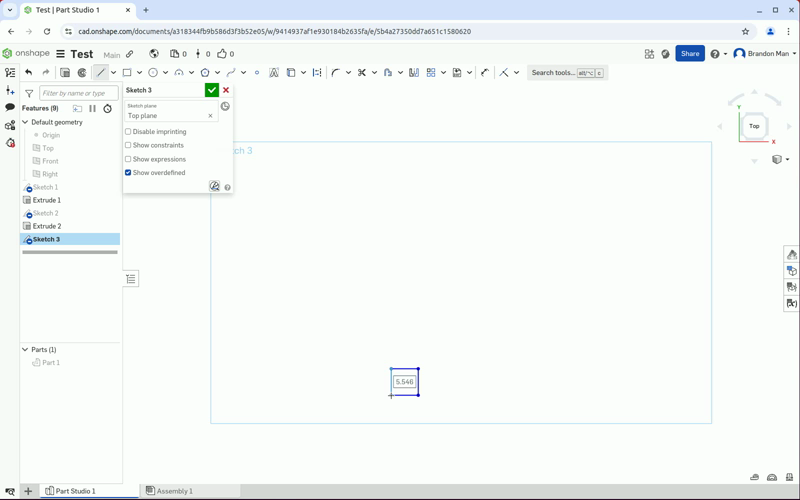
key_up(shift)
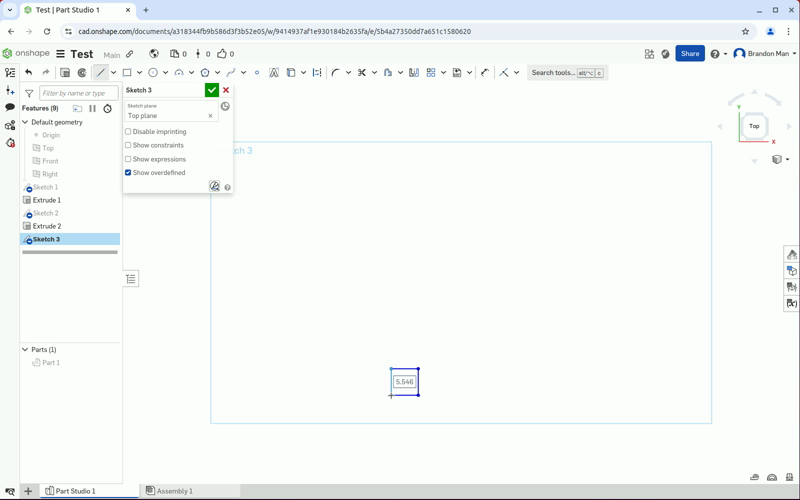
click(391, 395)
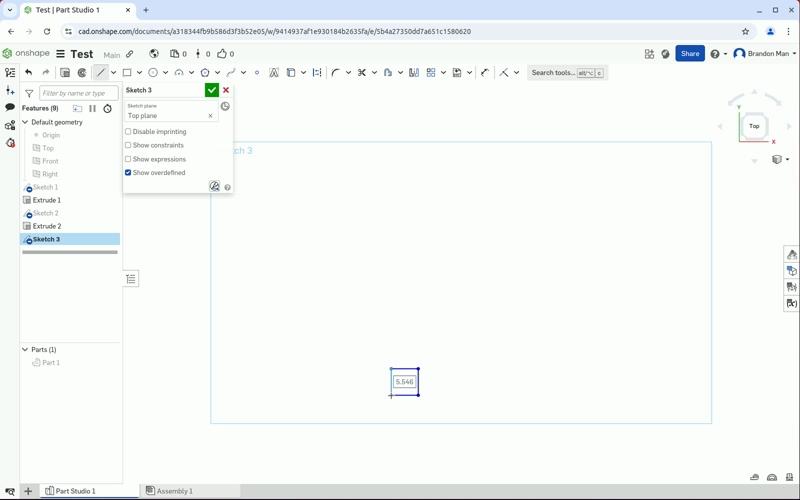
key(esc)
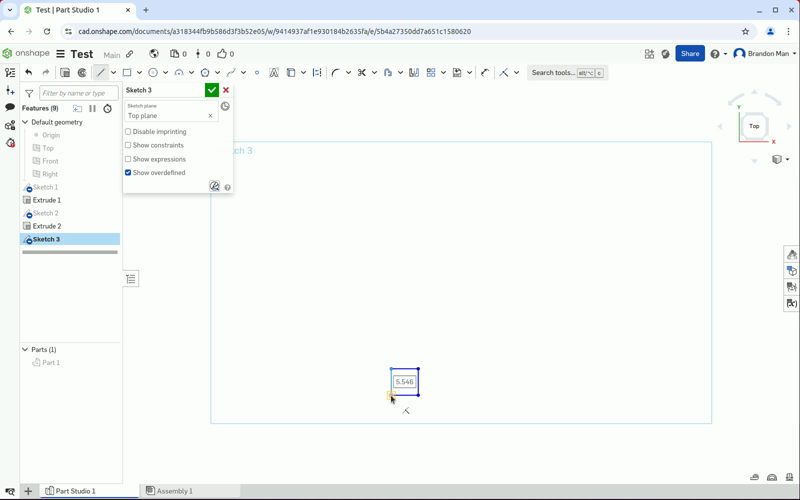
mouse_move(398, 382)
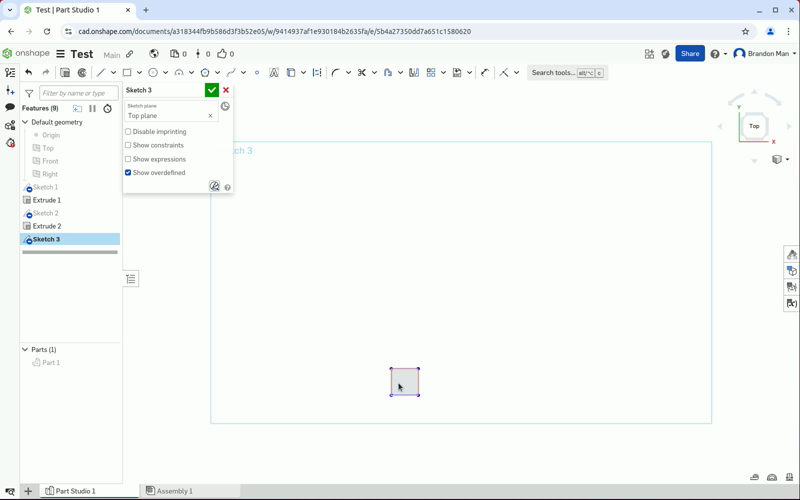
scroll(6)
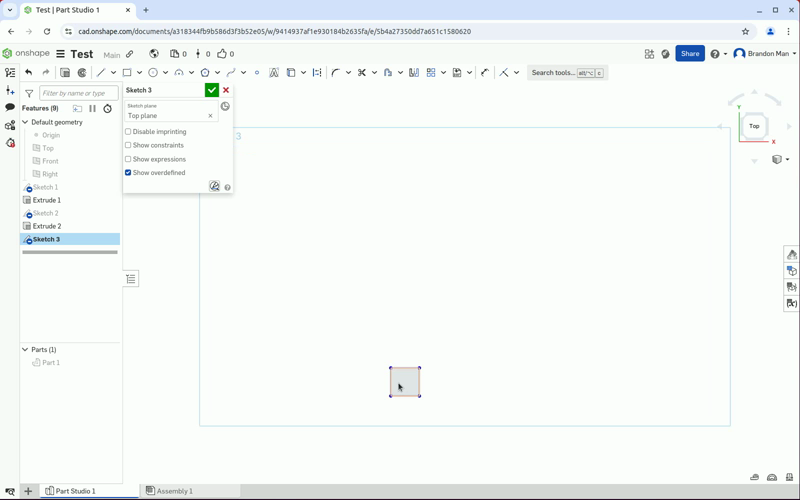
scroll(6)
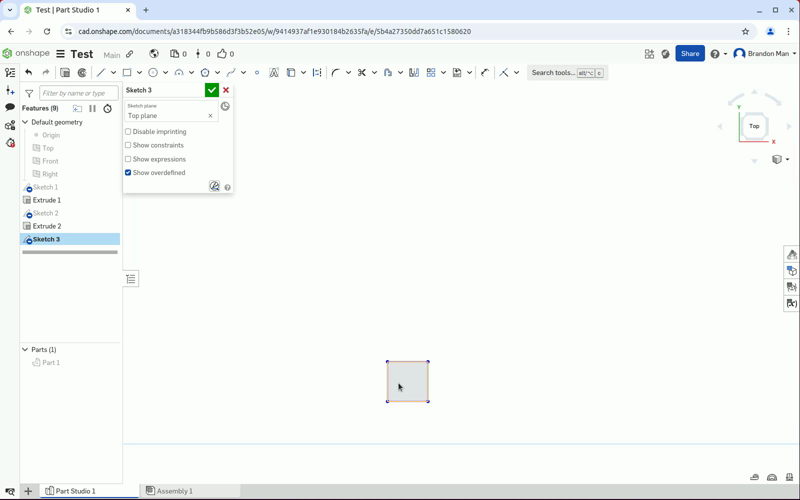
scroll(6)
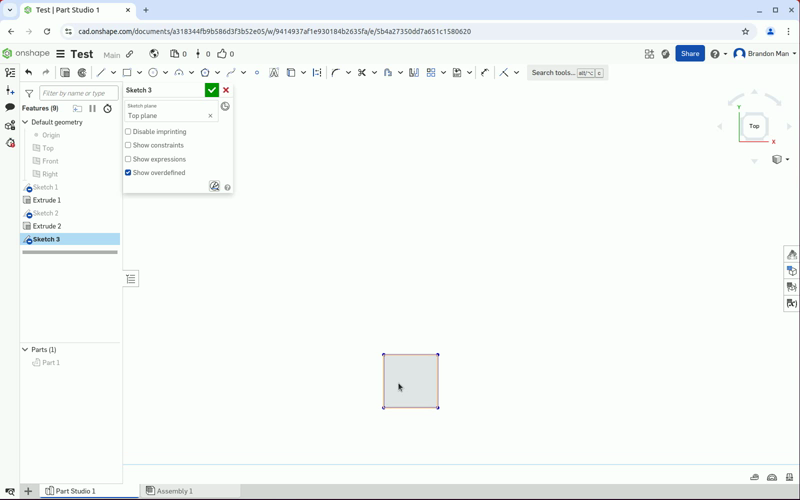
scroll(6)
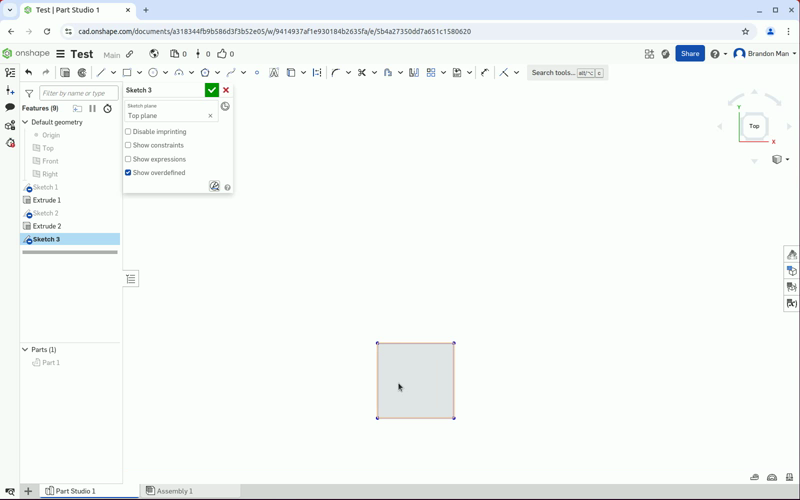
scroll(6)
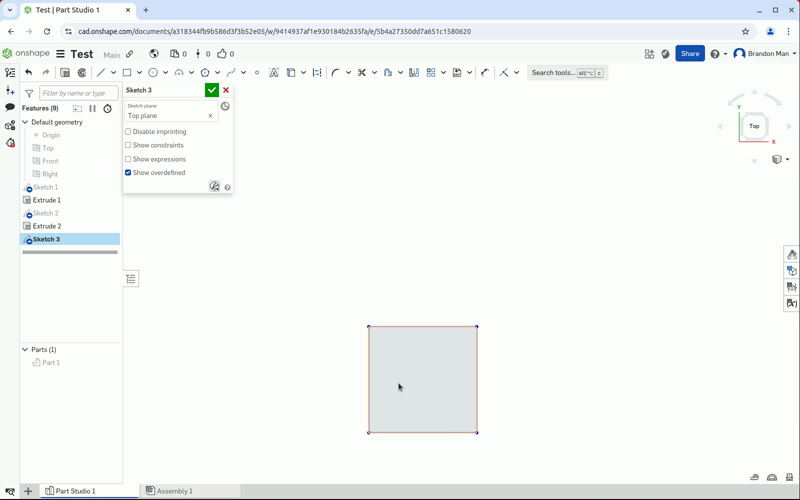
scroll(6)
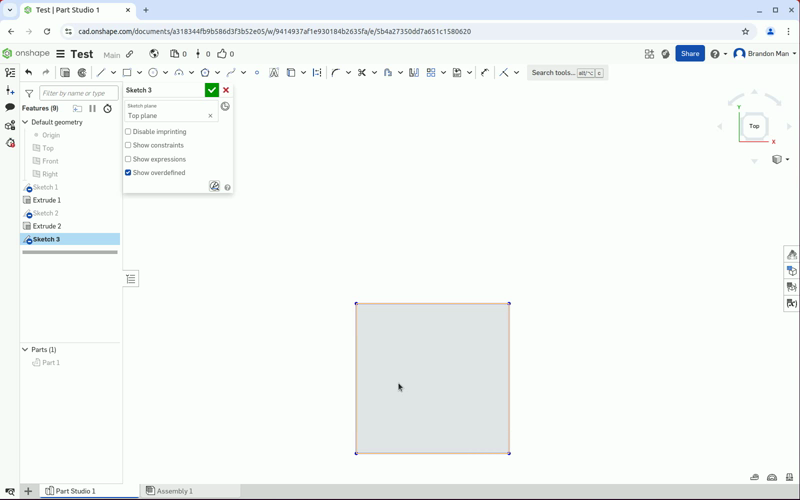
scroll(6)
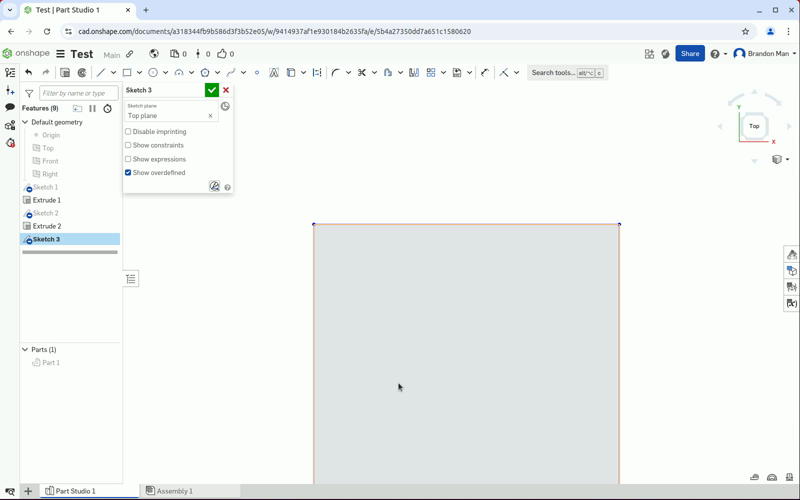
click(398, 382)
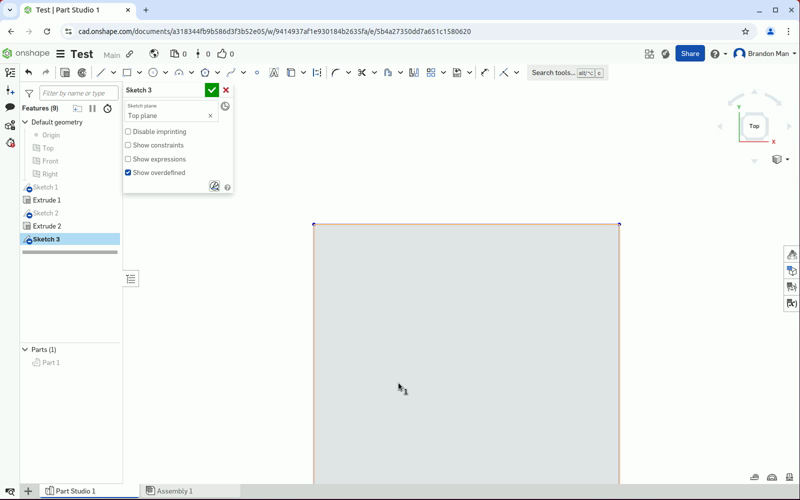
scroll(-6)
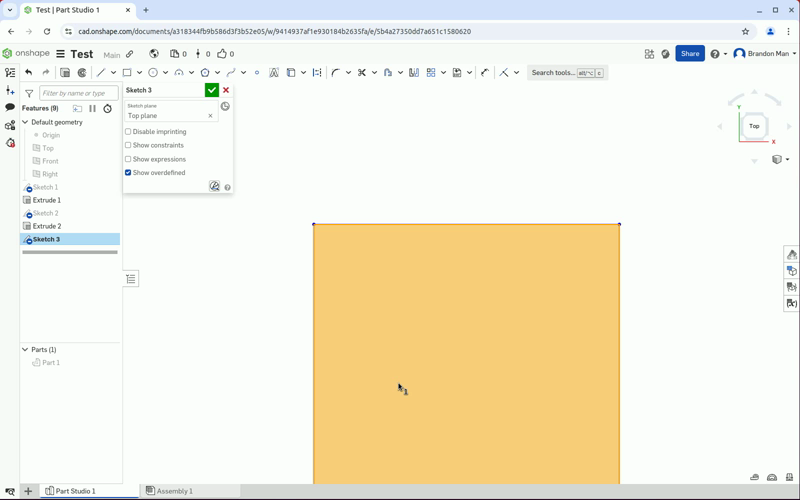
scroll(-6)
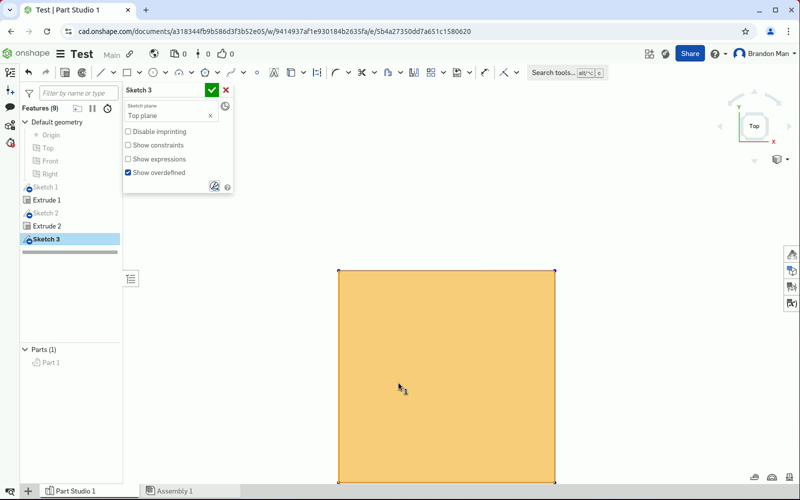
scroll(-6)
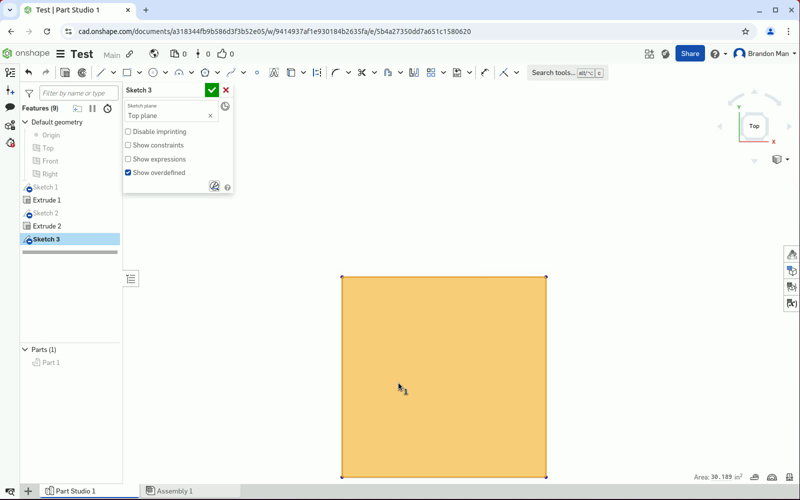
scroll(-6)
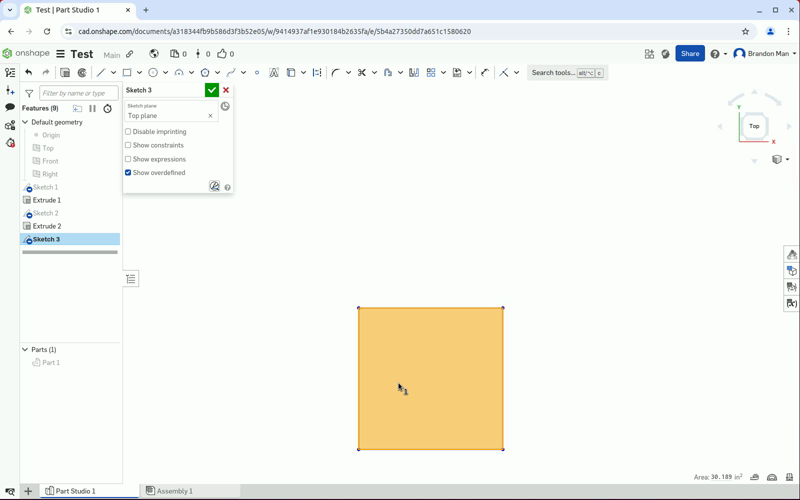
scroll(-6)
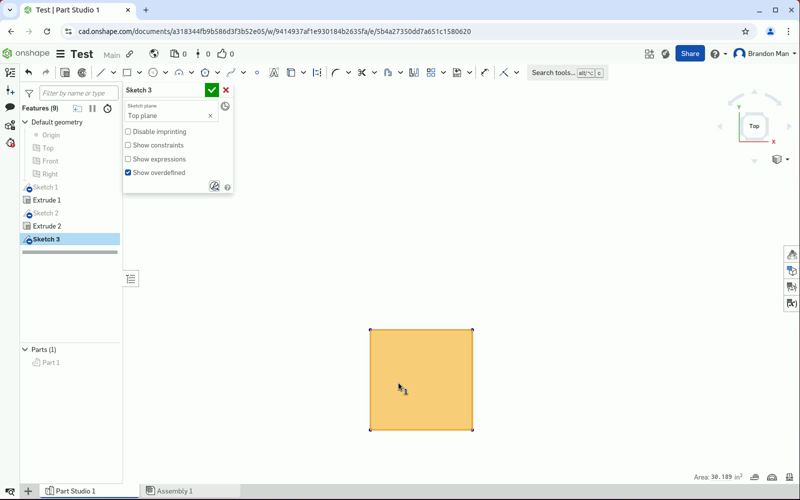
scroll(-6)
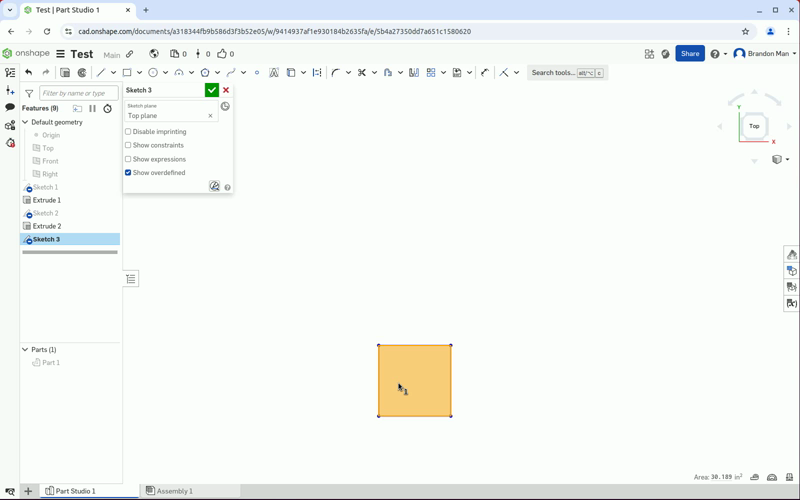
scroll(-6)
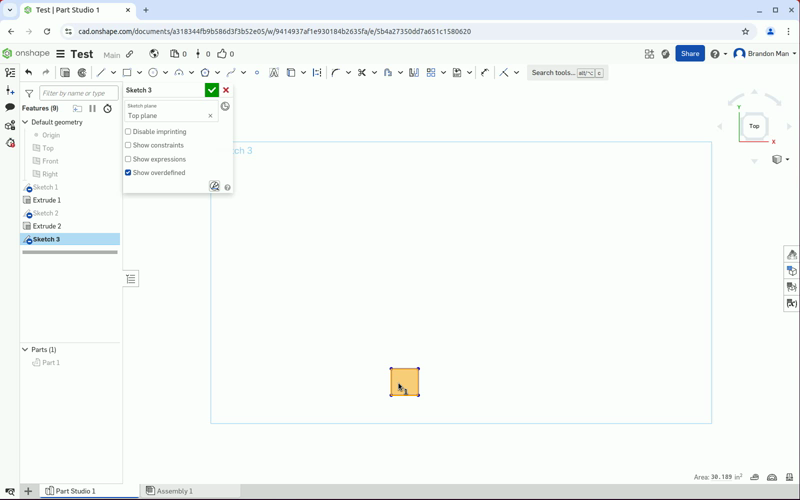
mouse_move(73, 352)
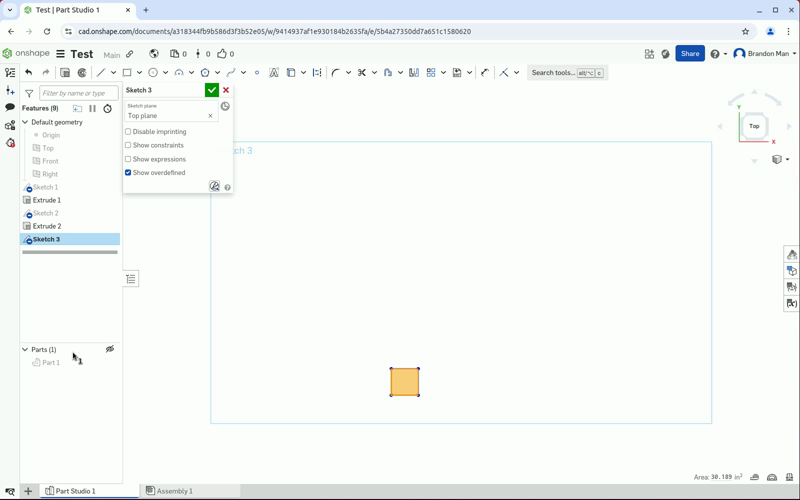
key(shift+y)
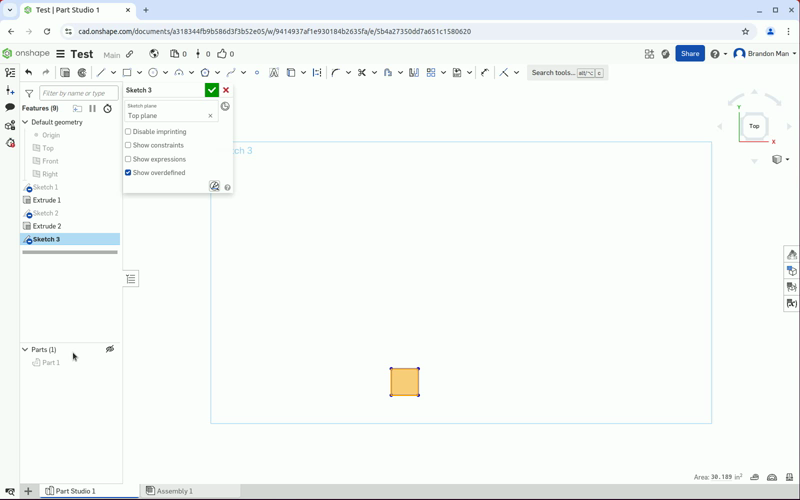
key(shift+e)
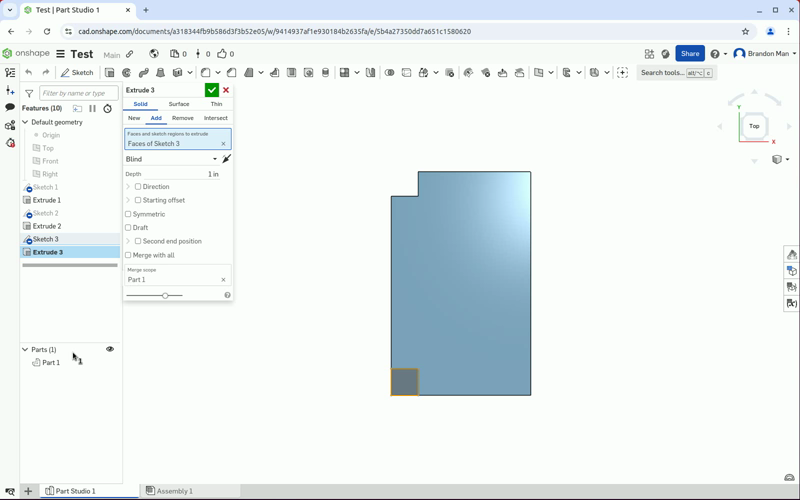
mouse_move(143, 106)
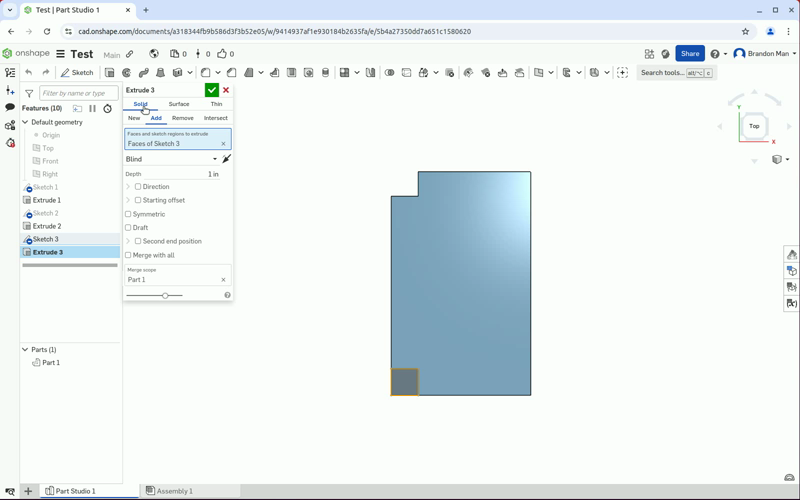
click(143, 106)
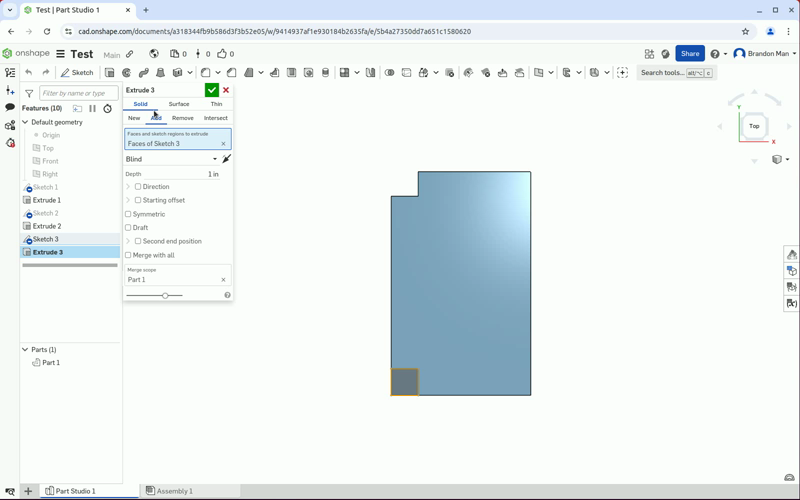
mouse_move(186, 120)
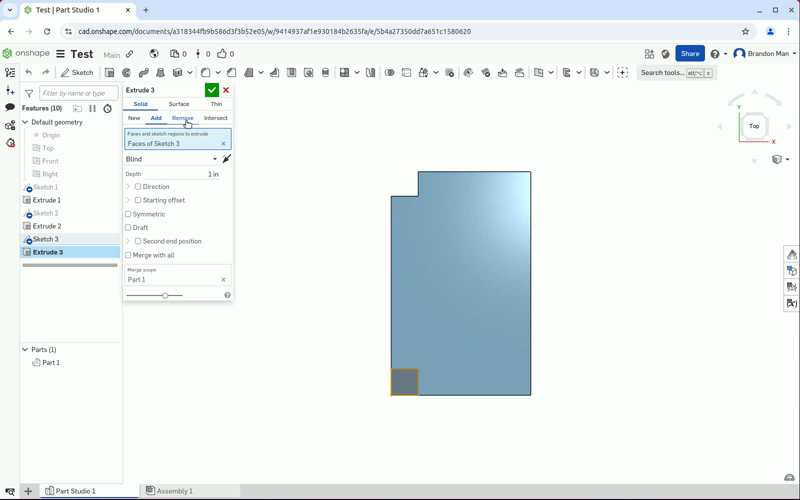
click(186, 120)
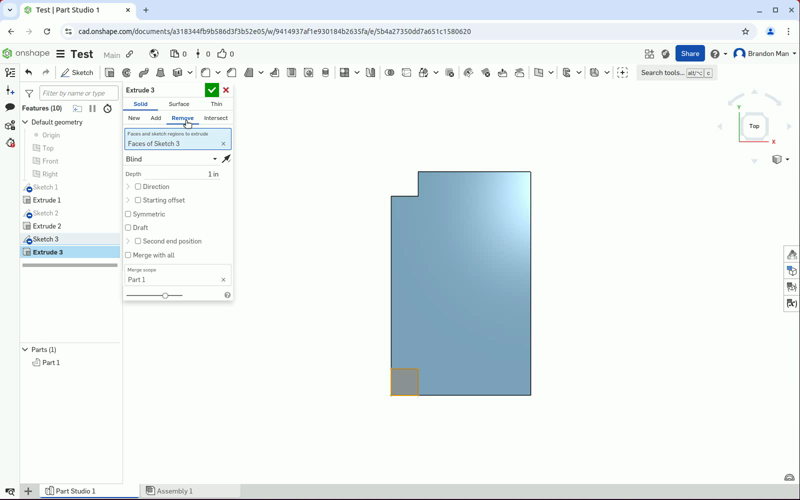
key(tab, 4)
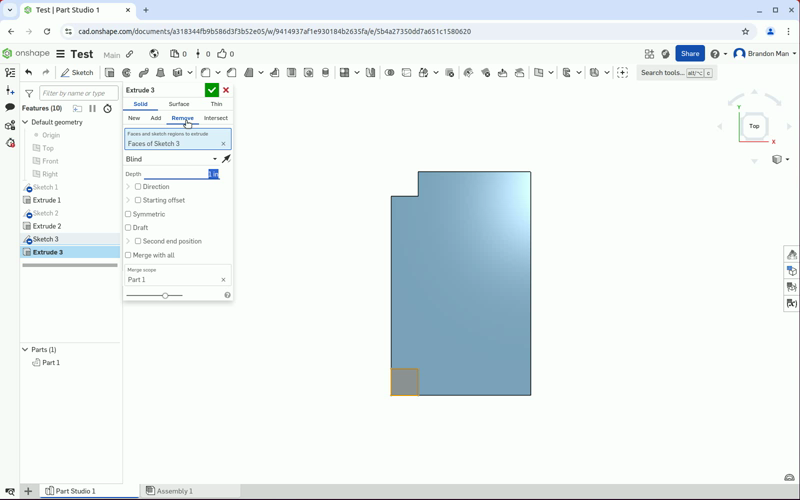
text(0.963)
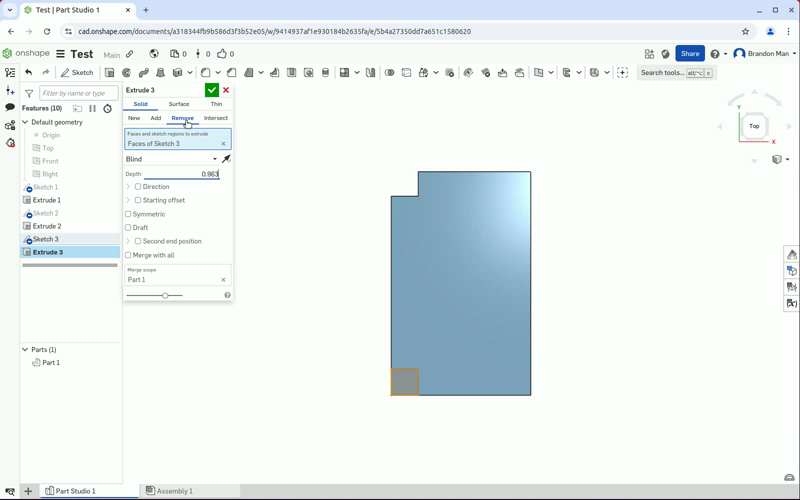
key(tab, 6)
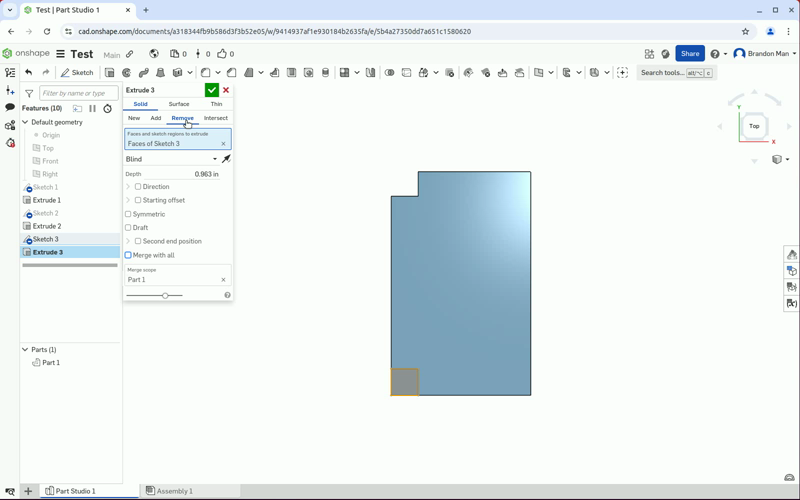
key(space)
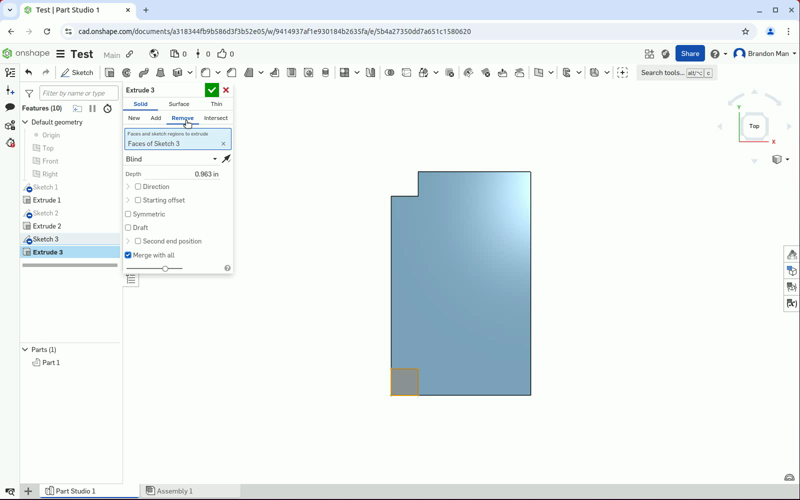
key(enter)
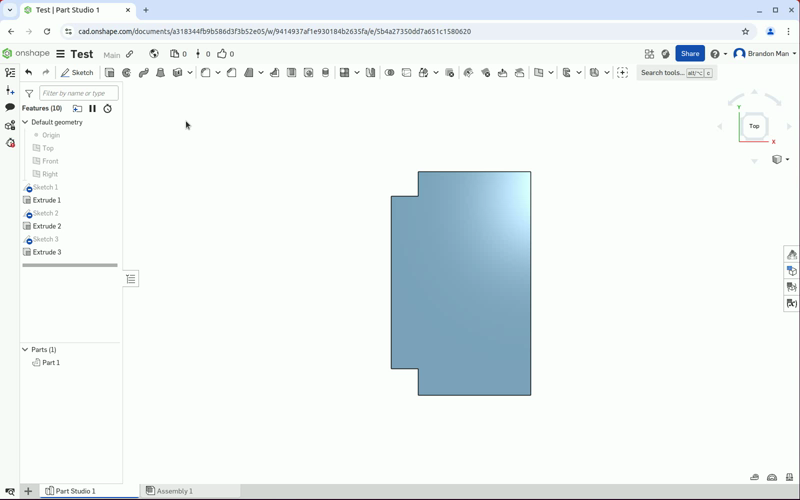
key(shift+h)
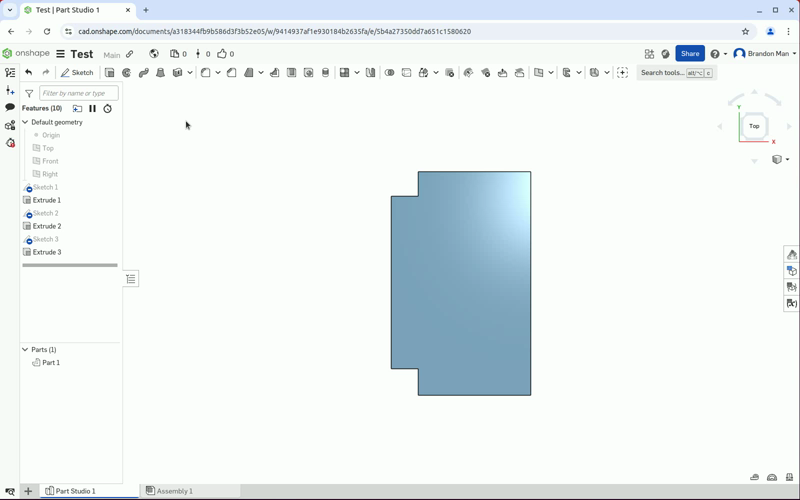
key(shift+h)
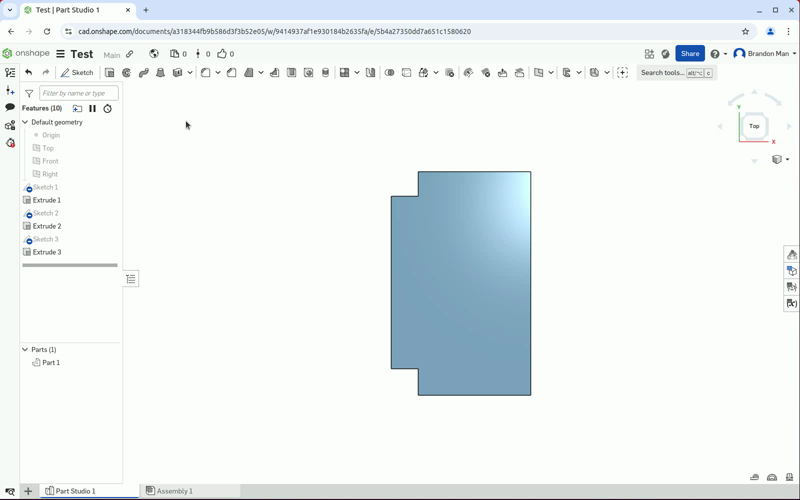
mouse_move(73, 189)
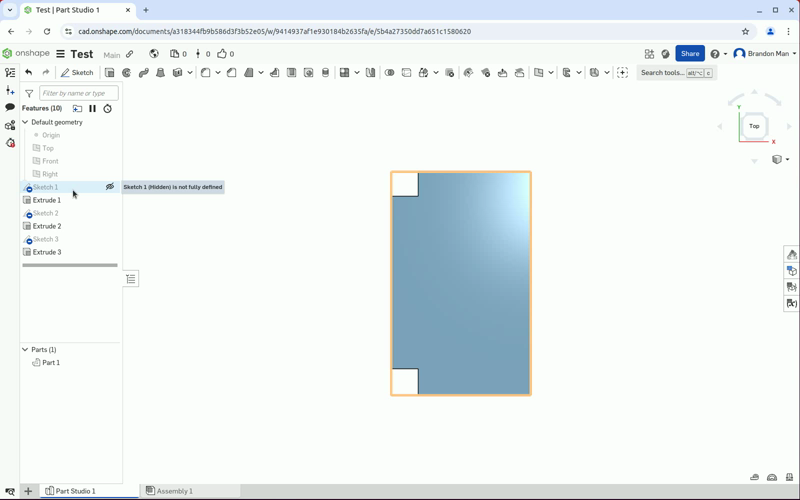
click(73, 189)
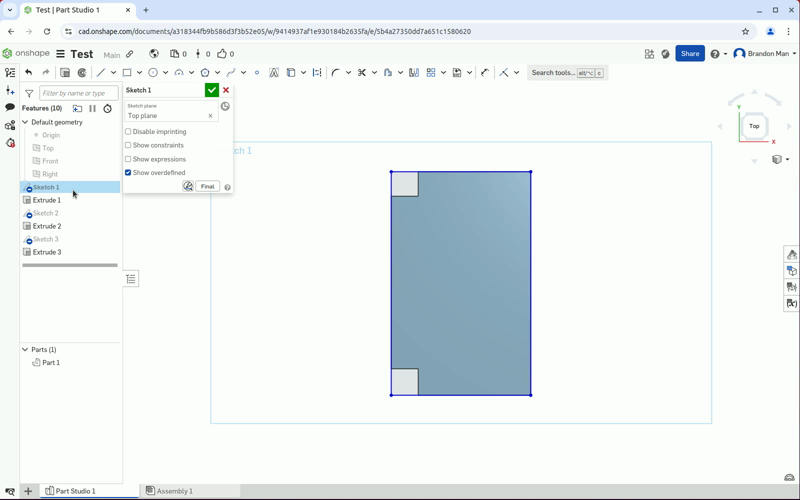
mouse_move(229, 92)
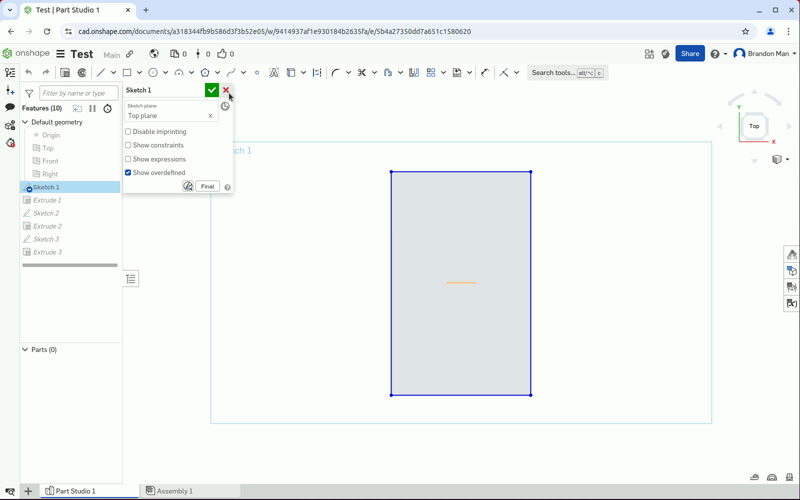
click(229, 92)
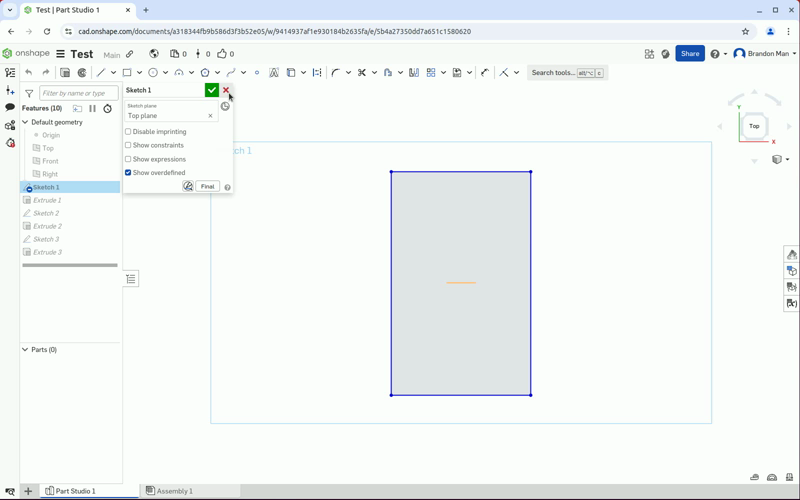
key(shift+s)
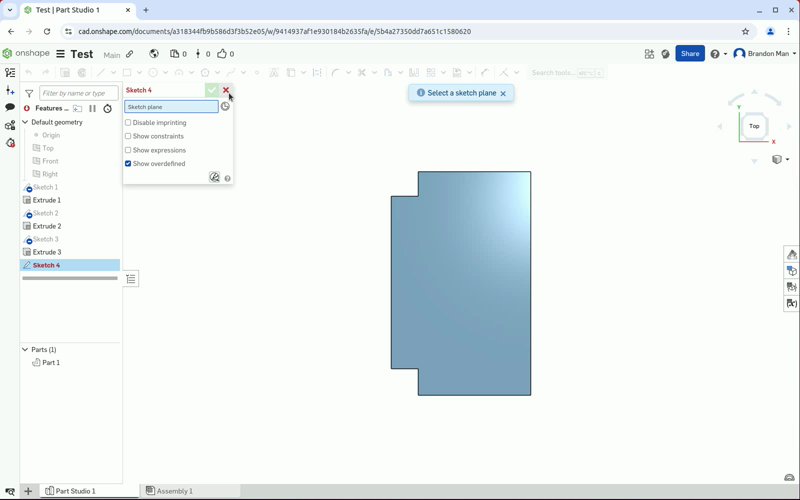
mouse_move(73, 150)
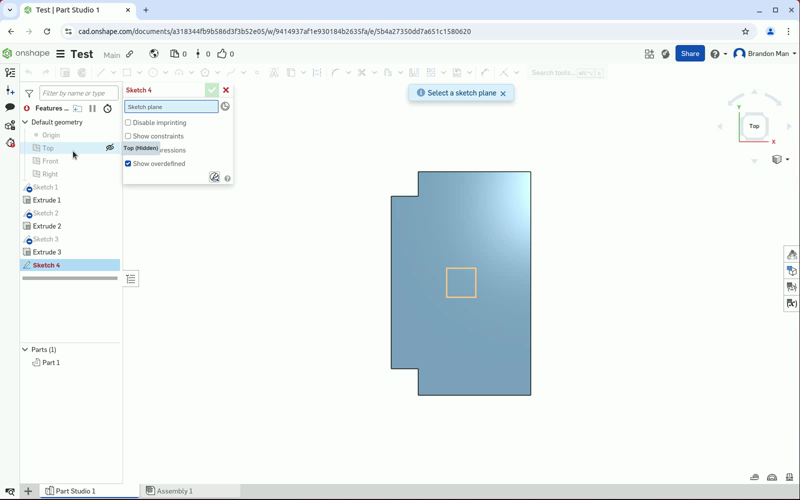
click(73, 150)
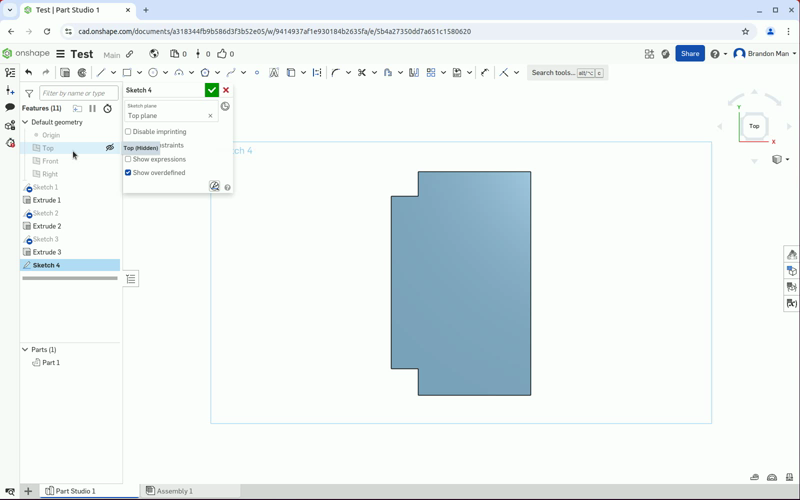
mouse_move(73, 352)
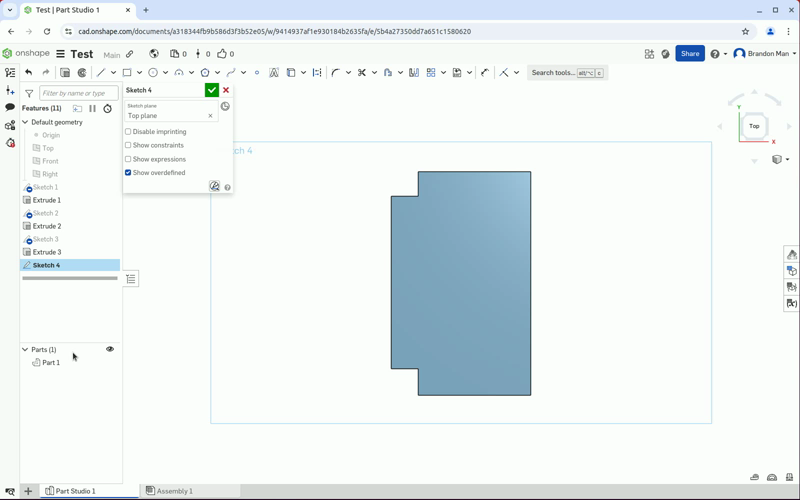
key(y)
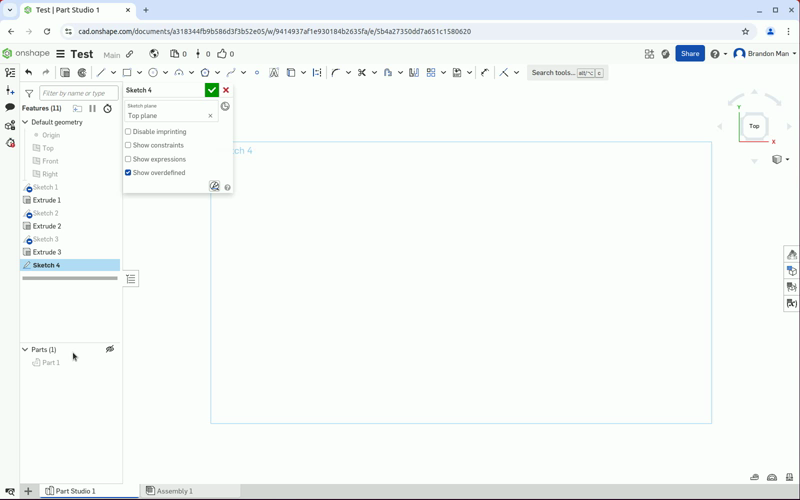
key(l)
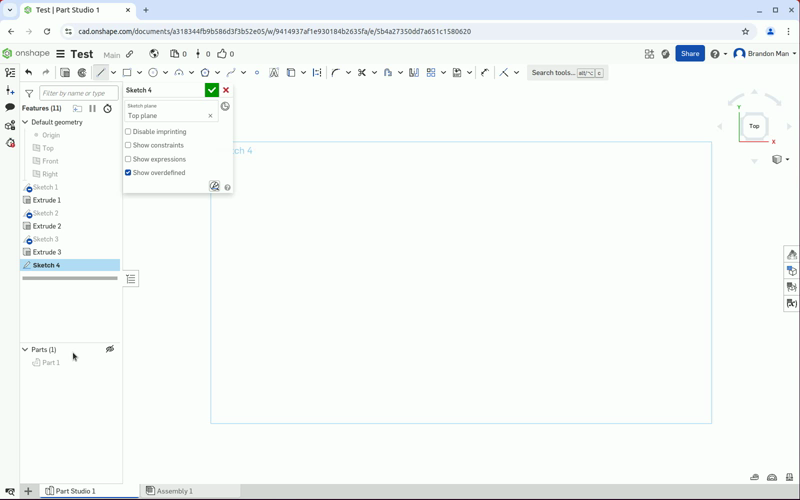
key_down(shift)
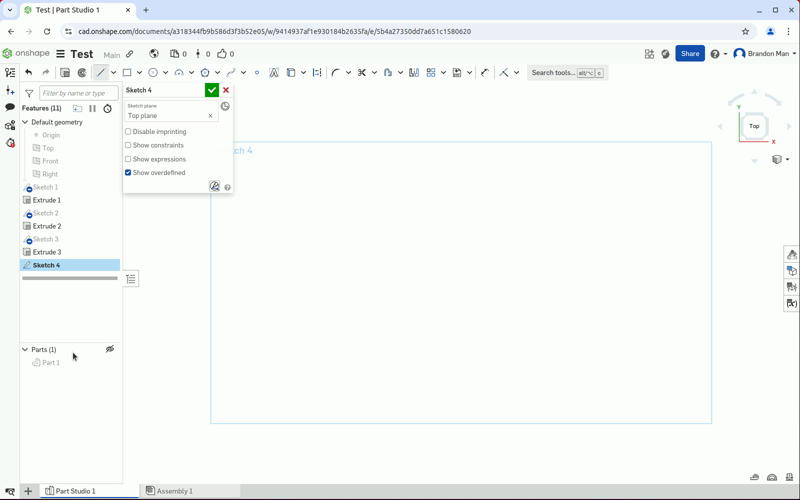
mouse_move(504, 395)
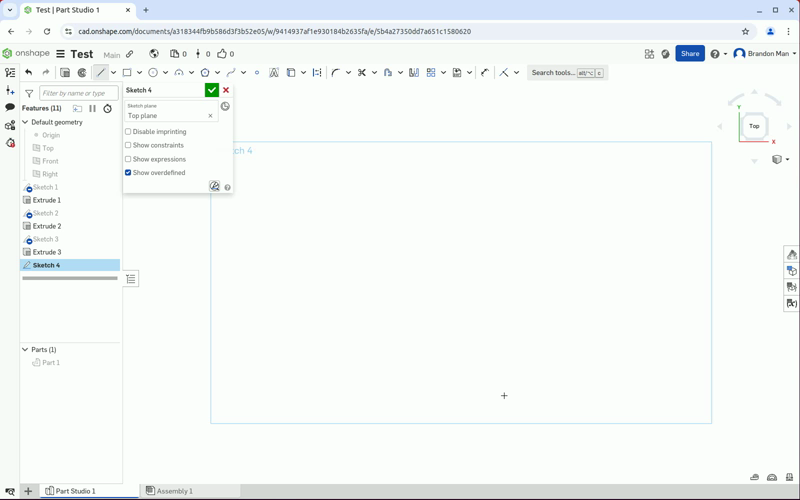
click(504, 395)
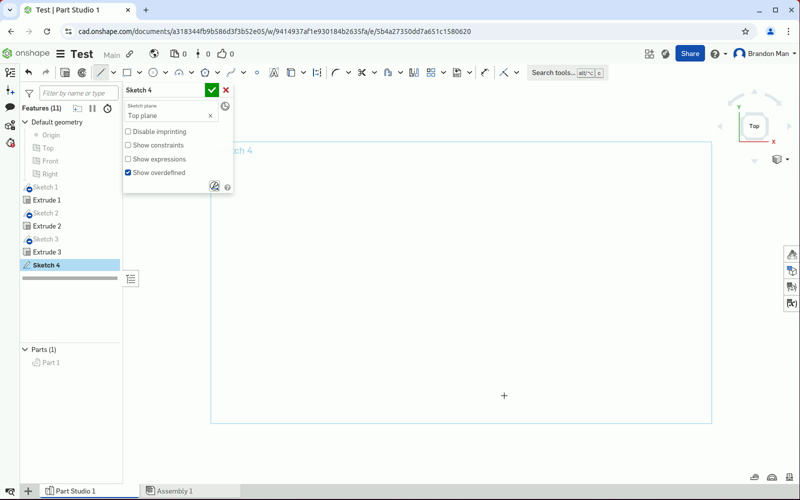
key_up(shift)
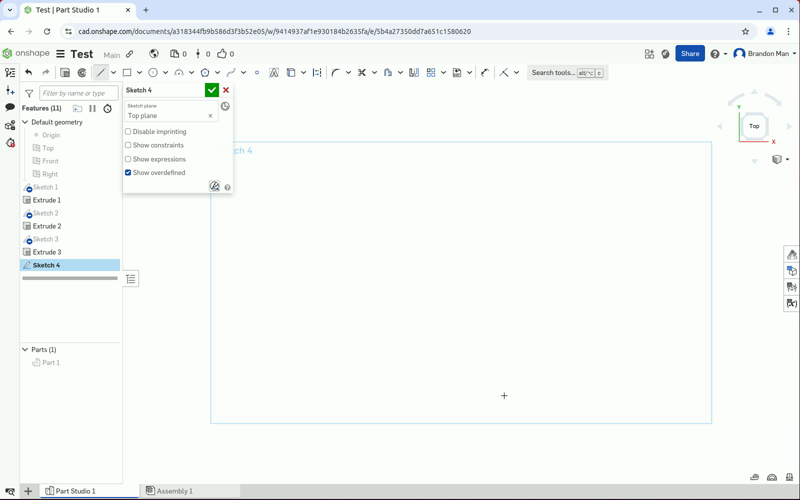
key_down(shift)
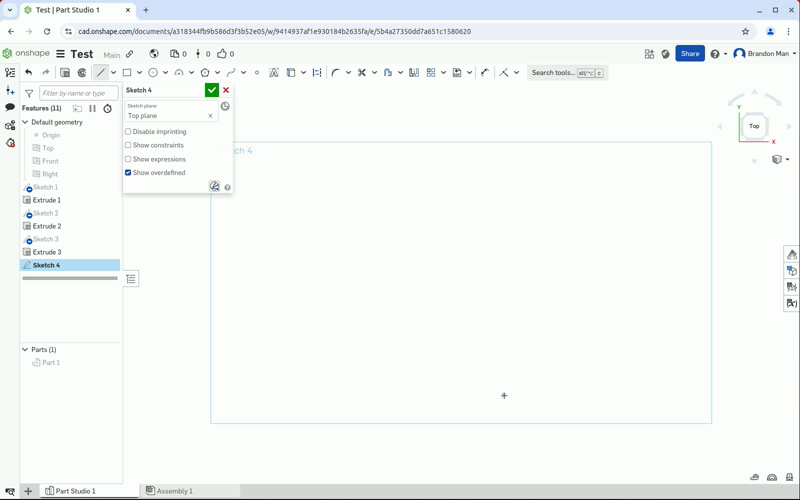
mouse_move(534, 395)
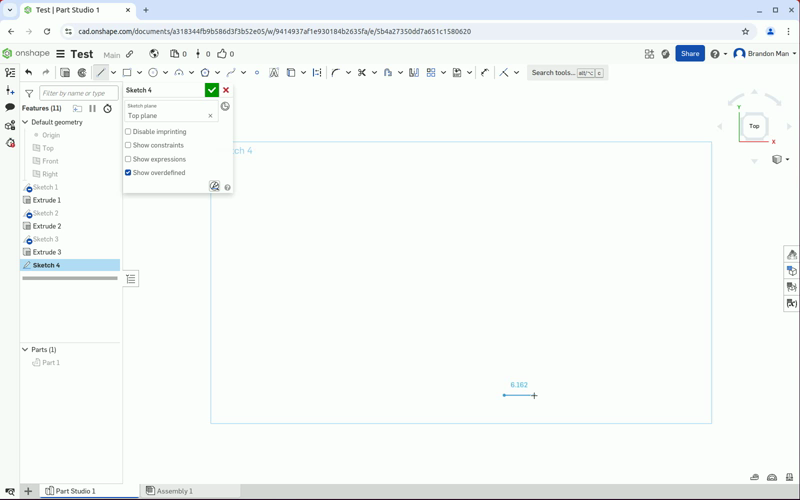
mouse_move(530, 395)
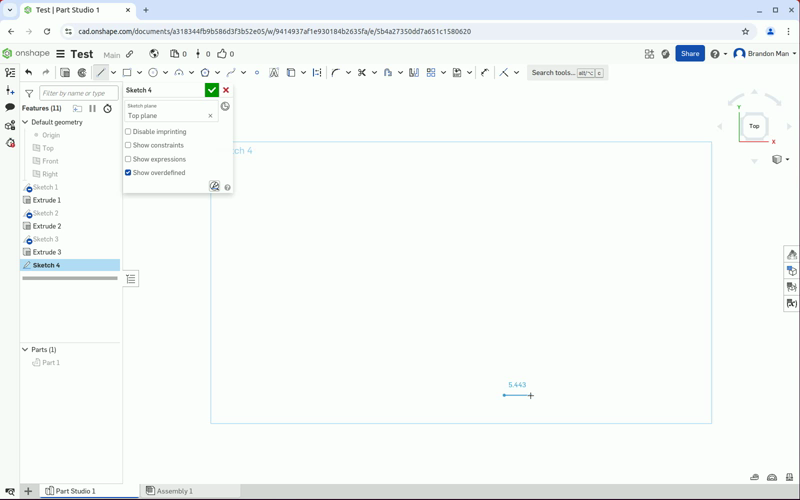
click(530, 395)
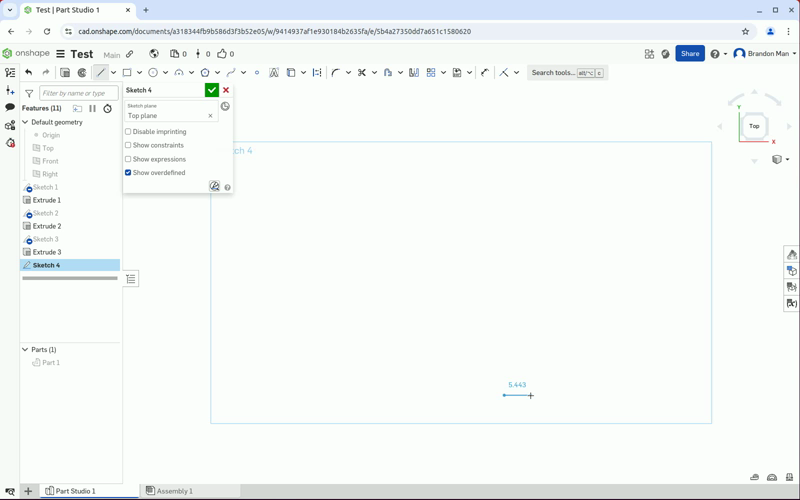
key_up(shift)
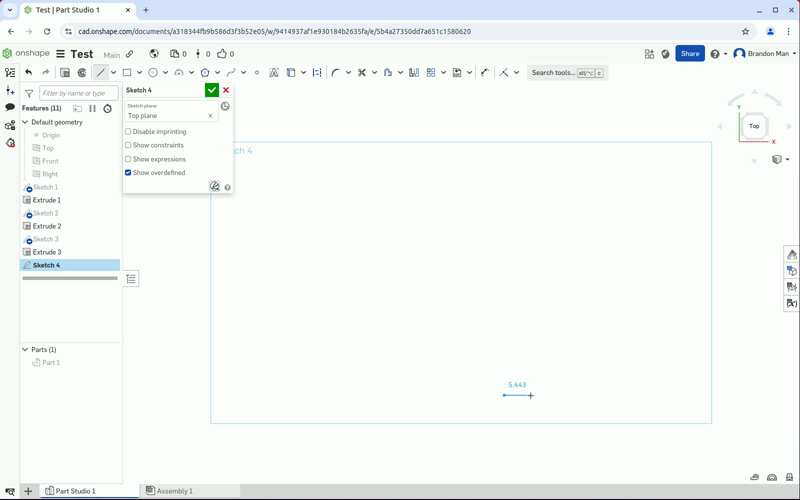
key_down(shift)
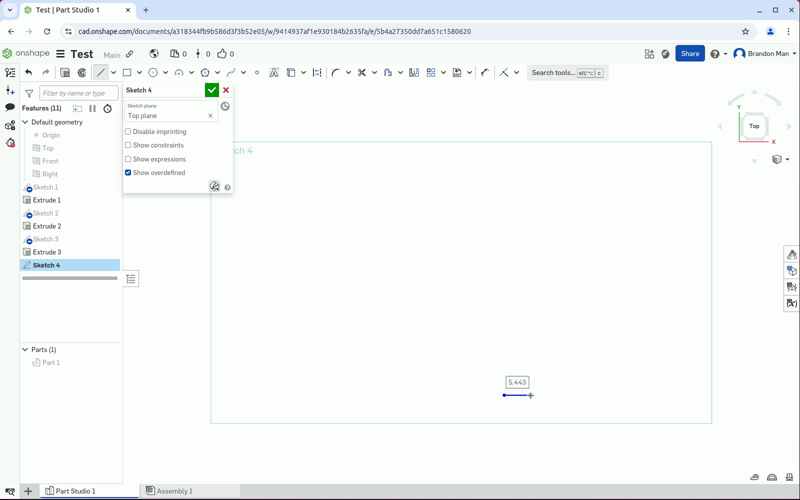
mouse_move(560, 395)
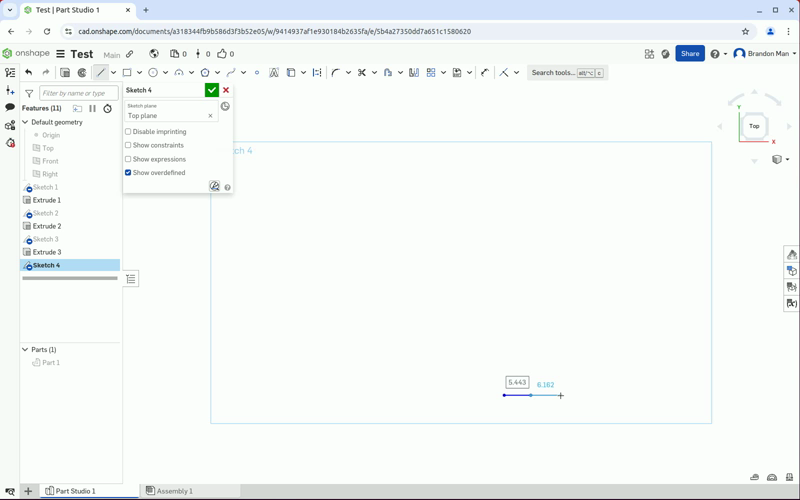
mouse_move(530, 368)
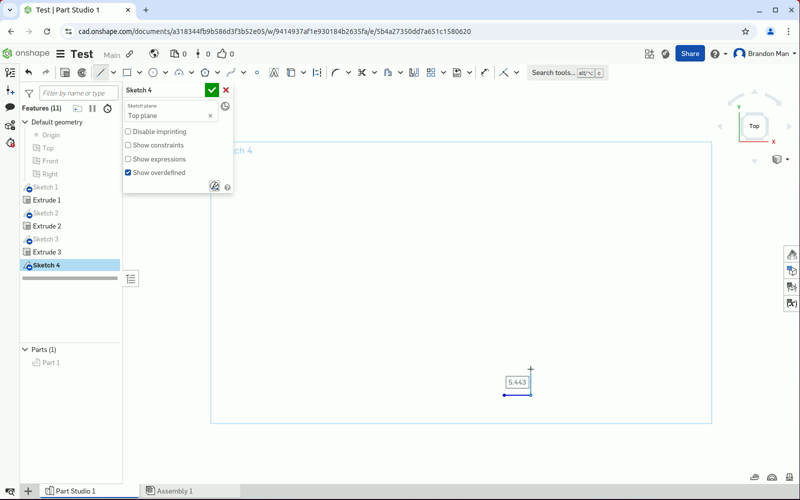
click(530, 368)
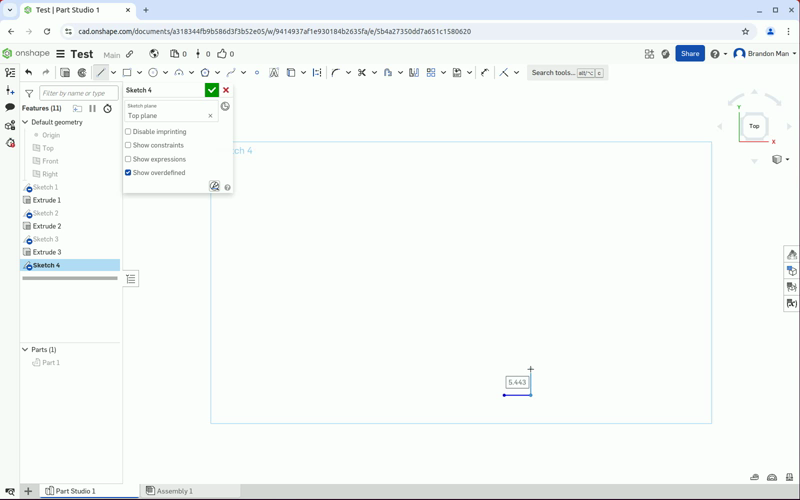
key_up(shift)
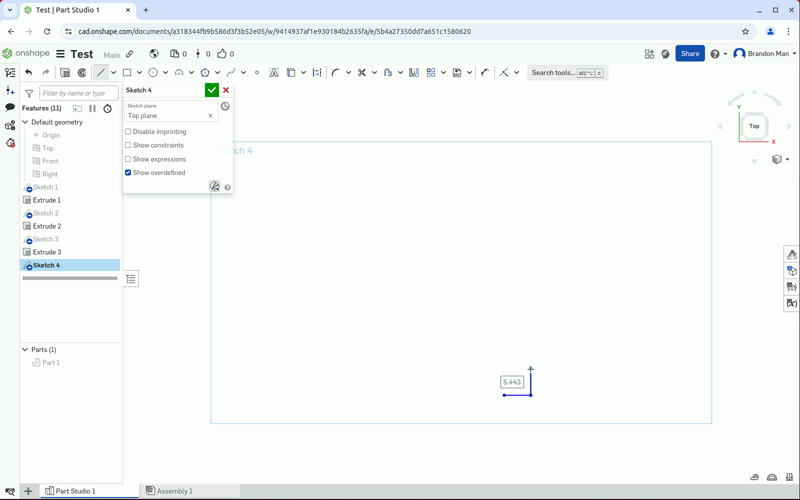
key_down(shift)
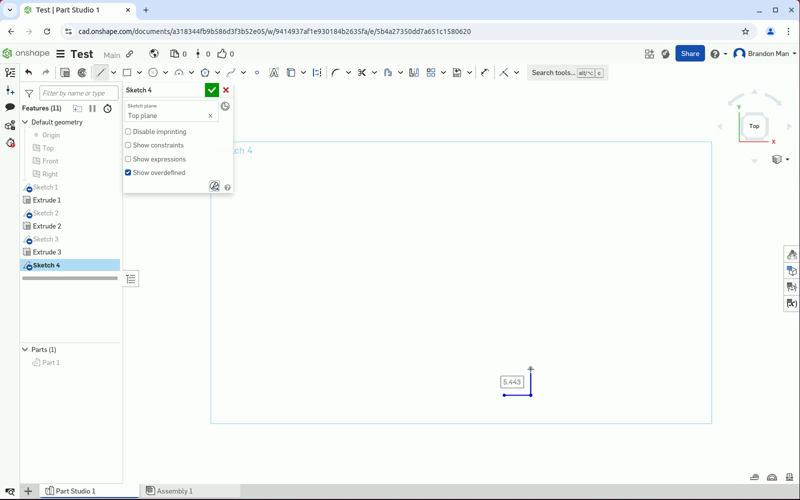
mouse_move(560, 368)
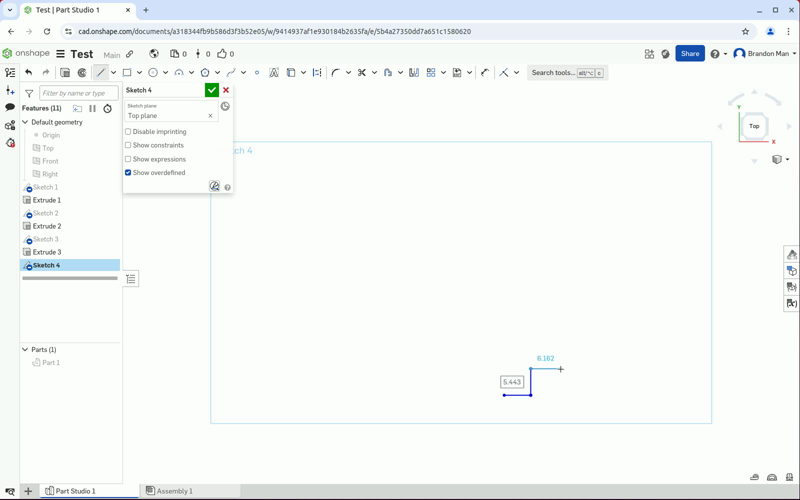
mouse_move(504, 368)
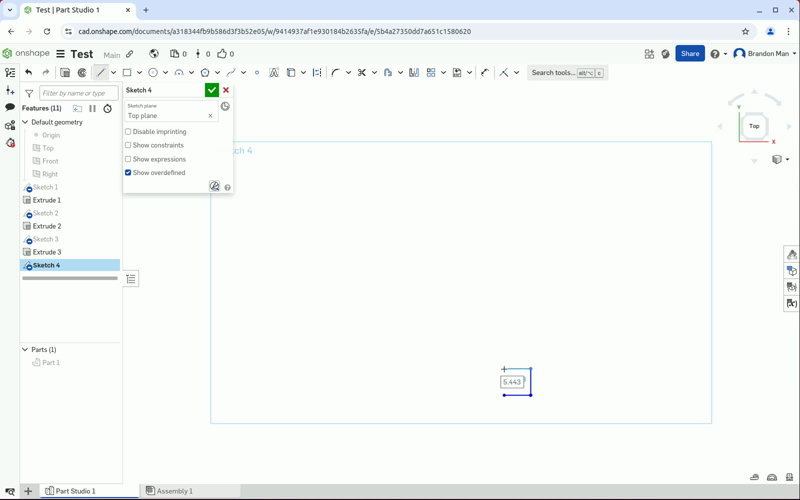
click(504, 368)
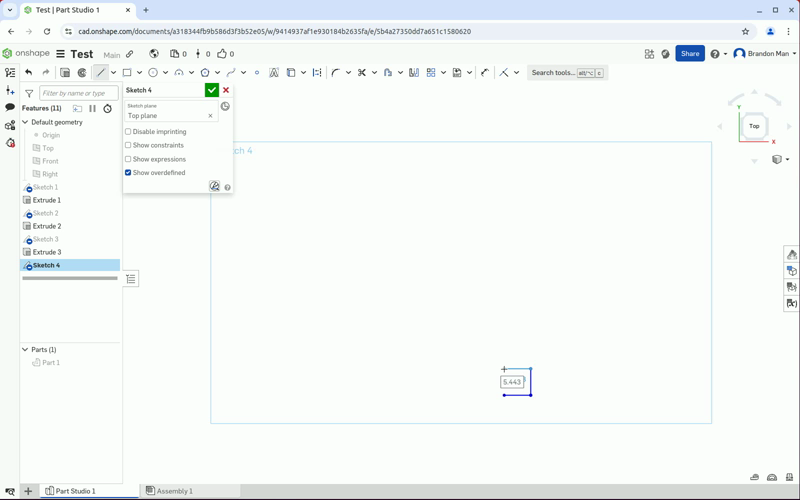
key_up(shift)
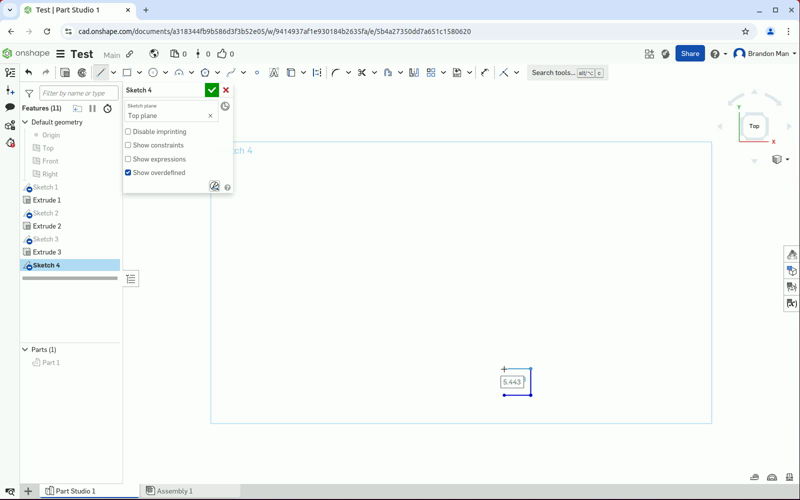
mouse_move(534, 368)
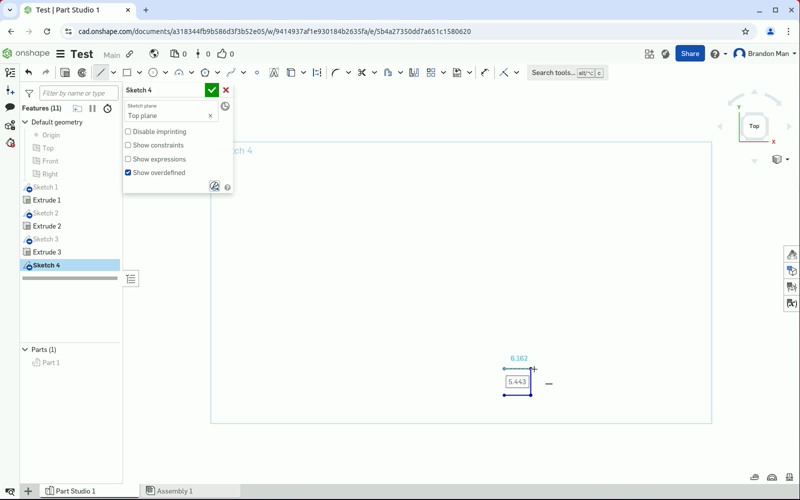
key_down(shift)
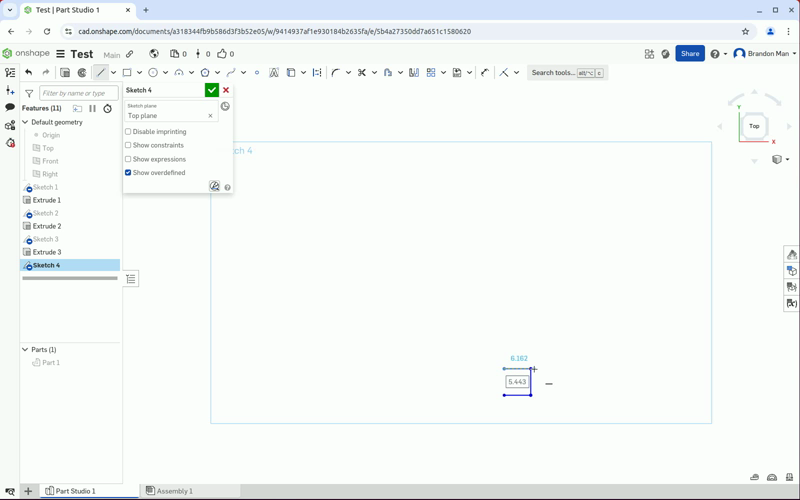
mouse_move(504, 395)
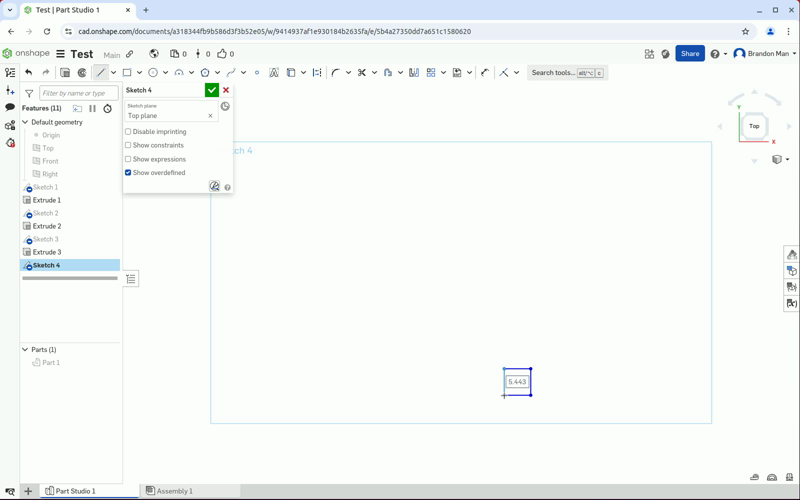
key_up(shift)
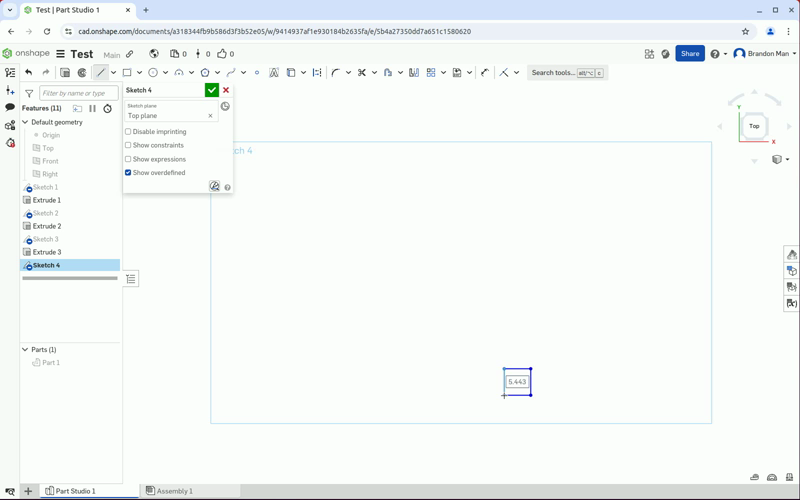
click(504, 395)
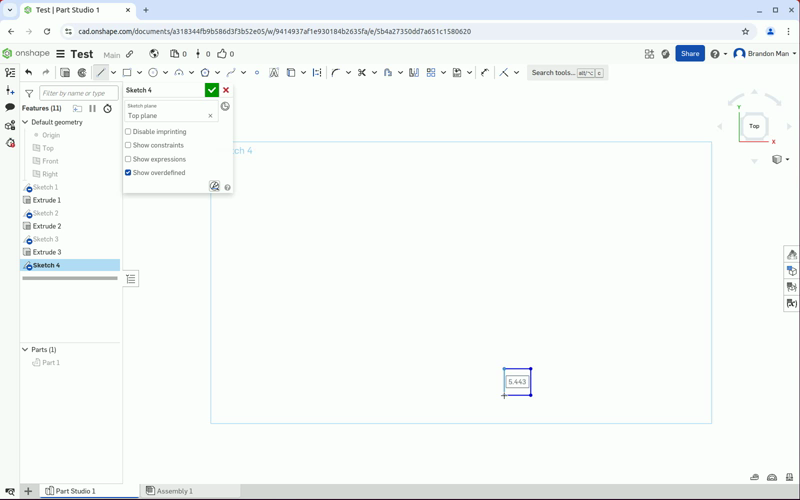
key(esc)
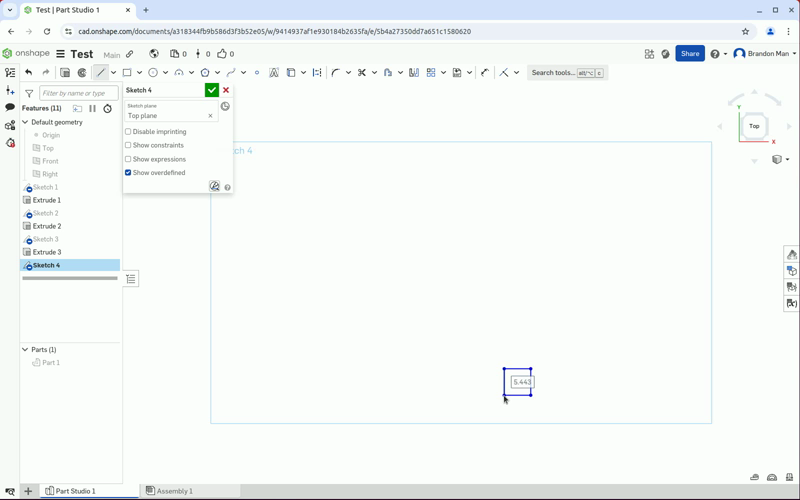
mouse_move(517, 379)
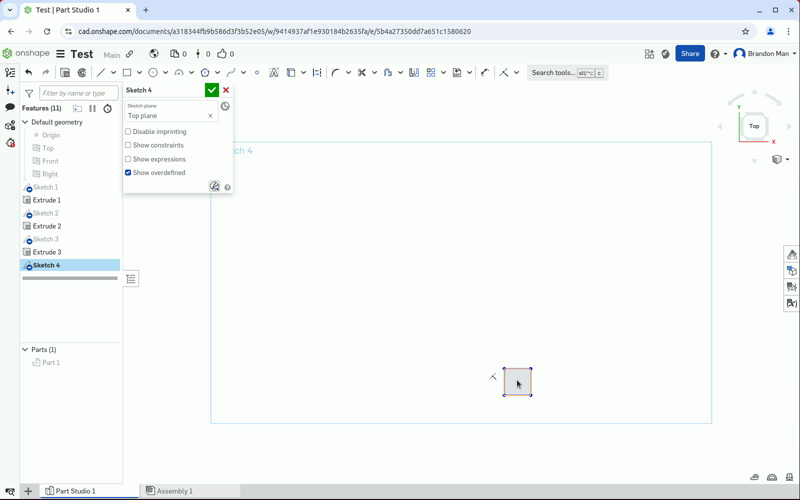
scroll(6)
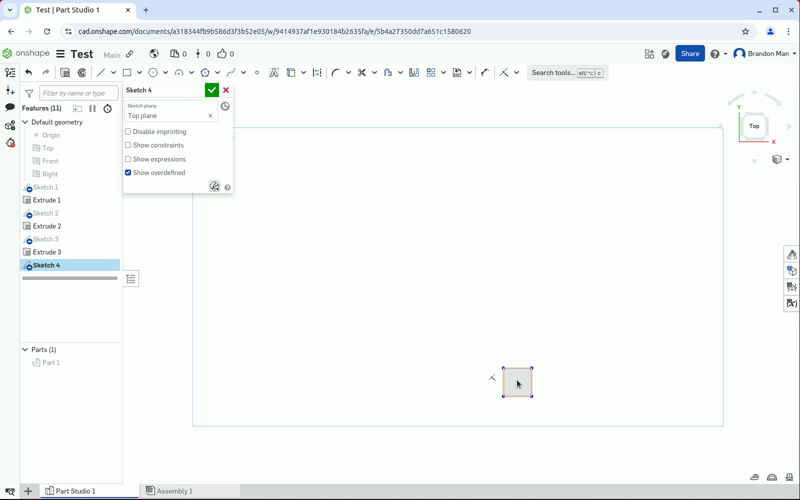
scroll(6)
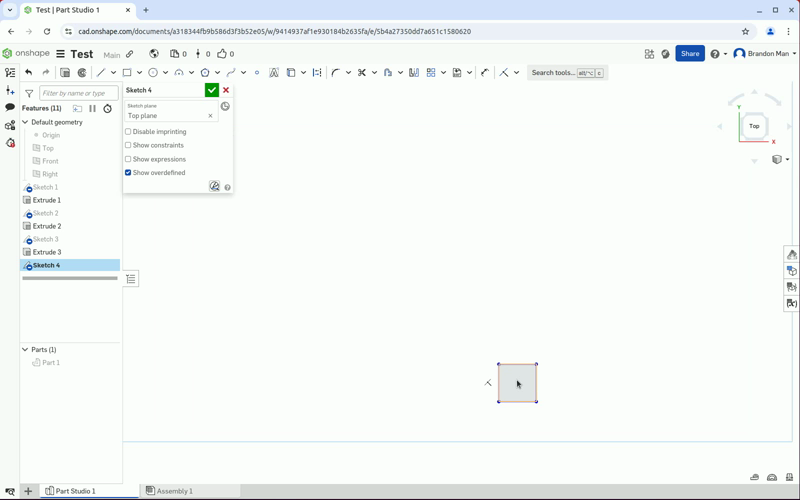
scroll(6)
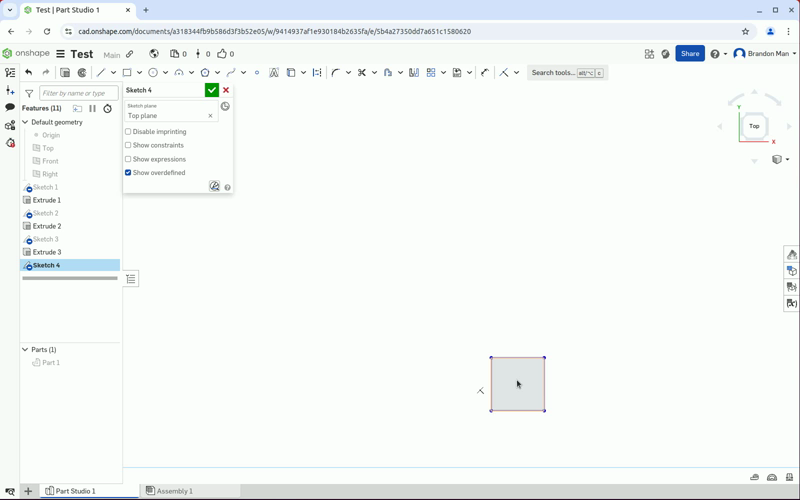
scroll(6)
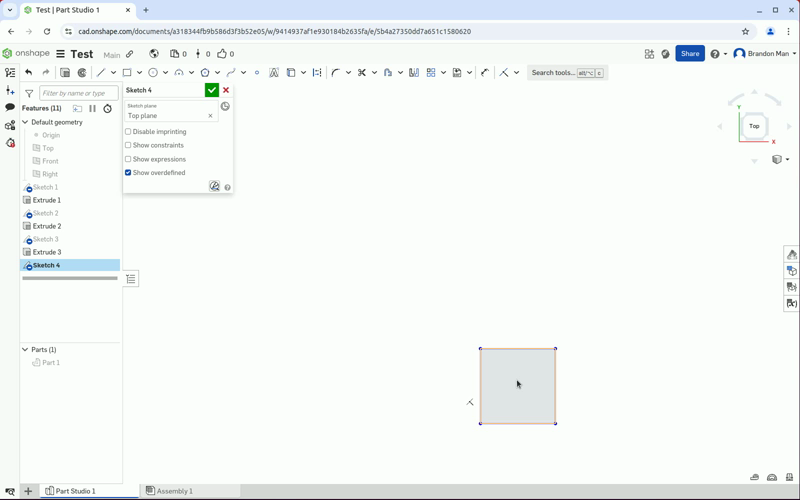
scroll(6)
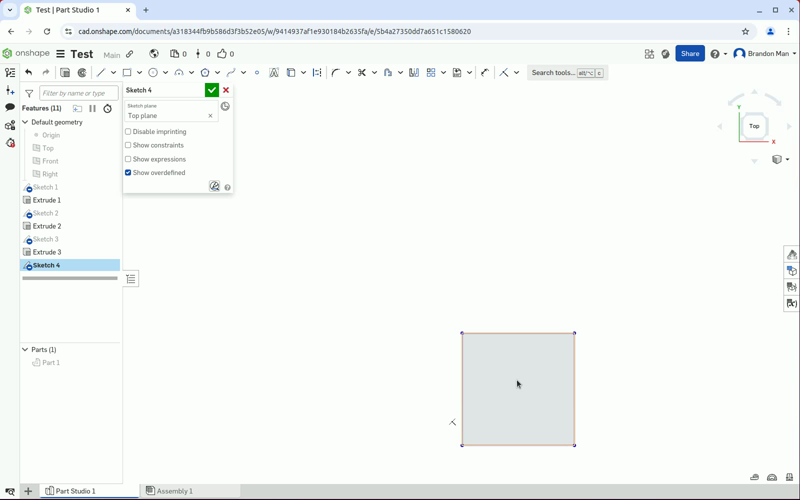
scroll(6)
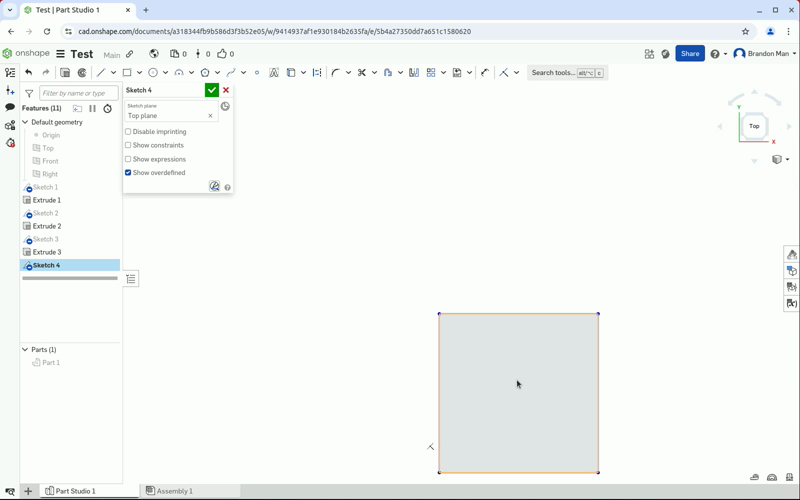
scroll(6)
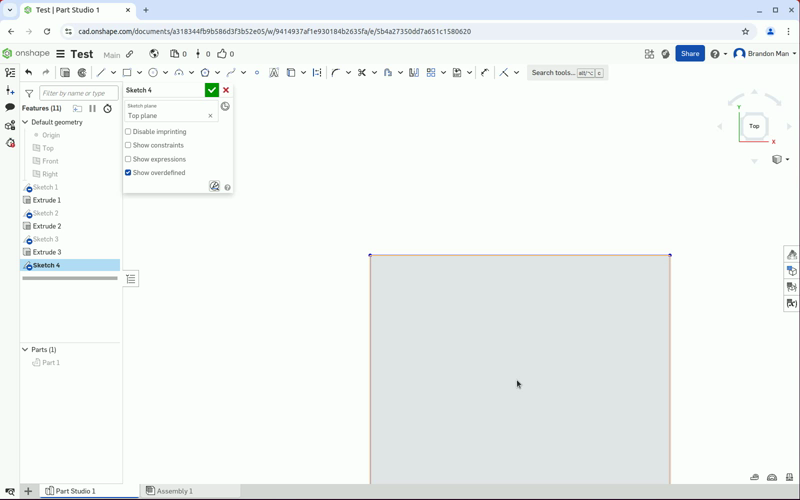
click(517, 379)
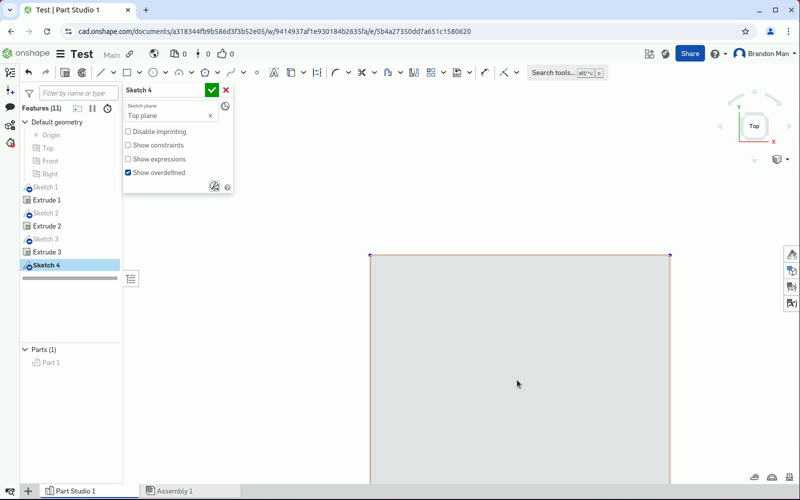
scroll(-6)
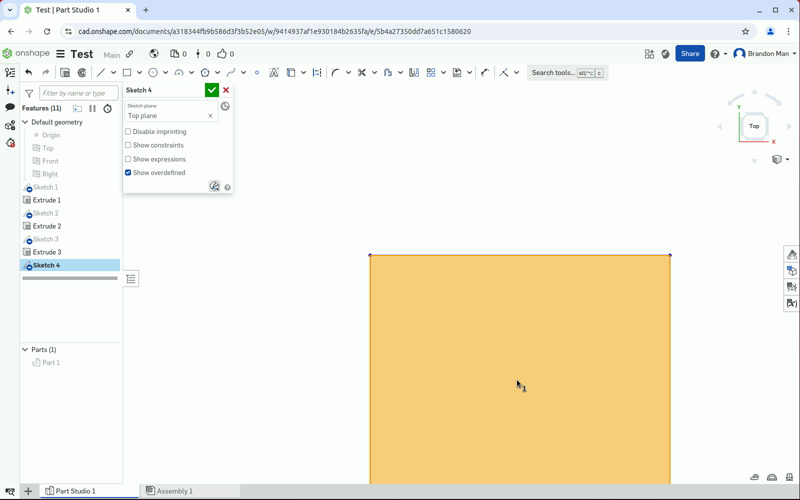
scroll(-6)
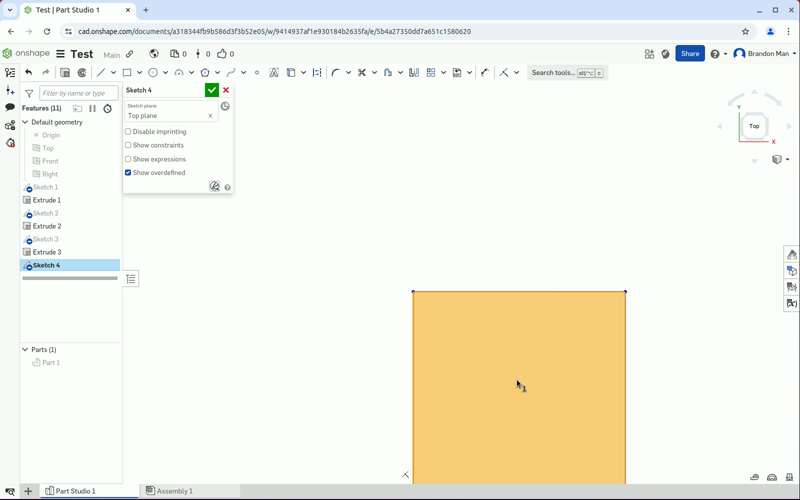
scroll(-6)
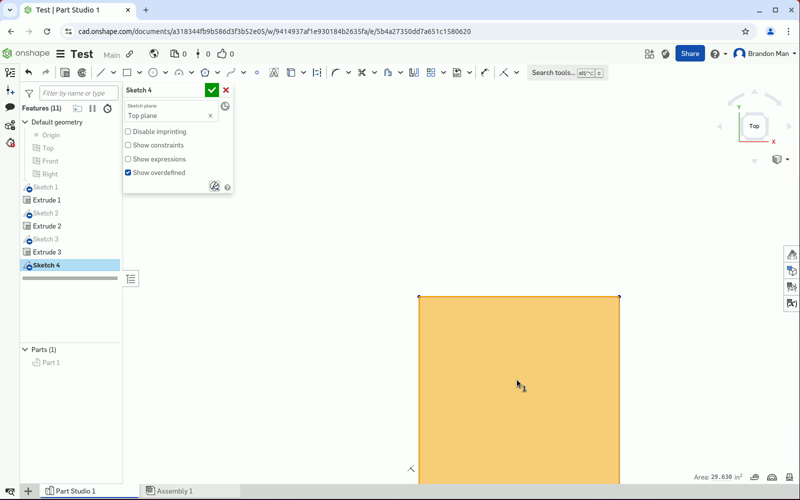
scroll(-6)
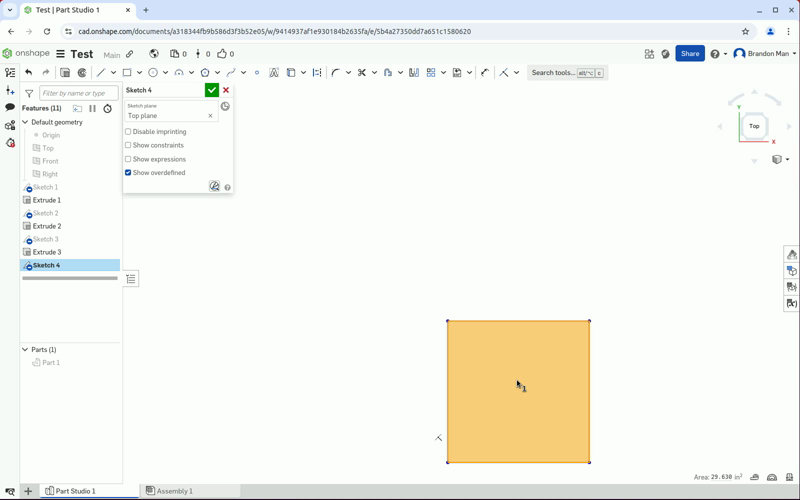
scroll(-6)
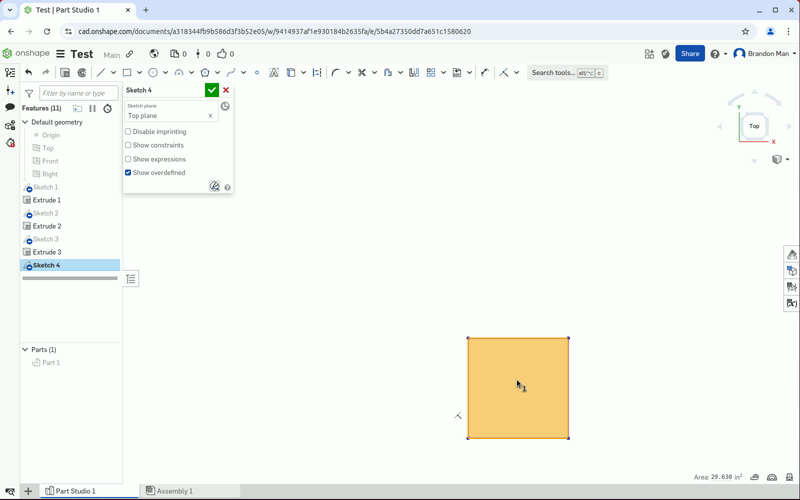
scroll(-6)
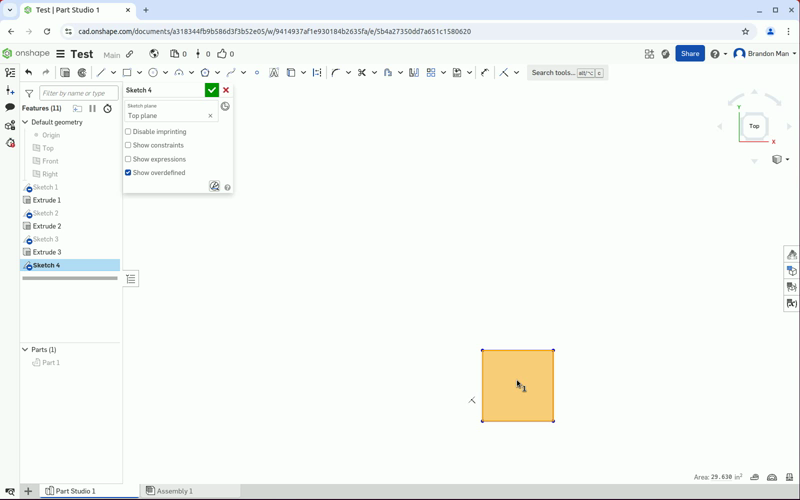
scroll(-6)
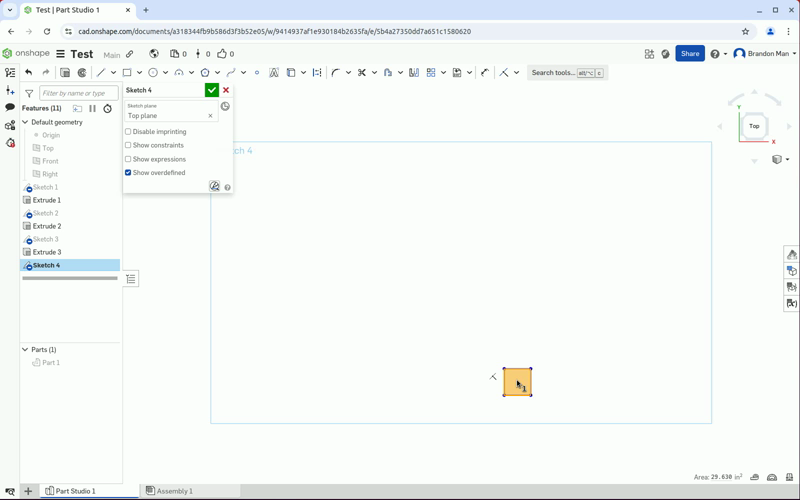
mouse_move(73, 352)
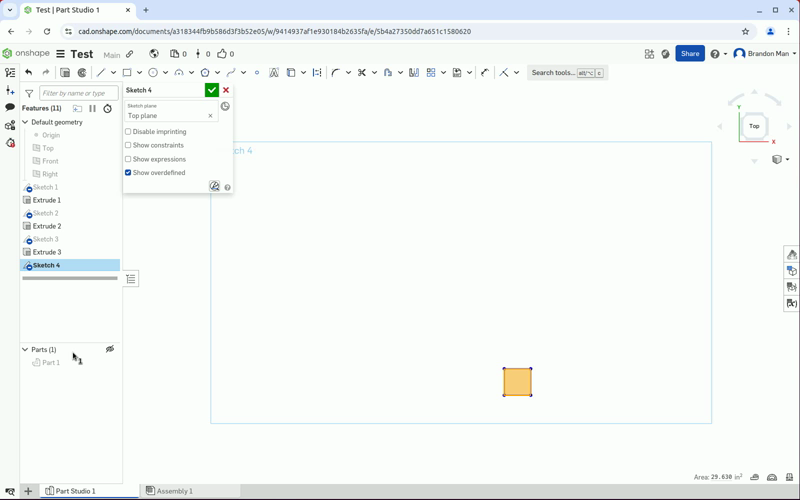
key(shift+y)
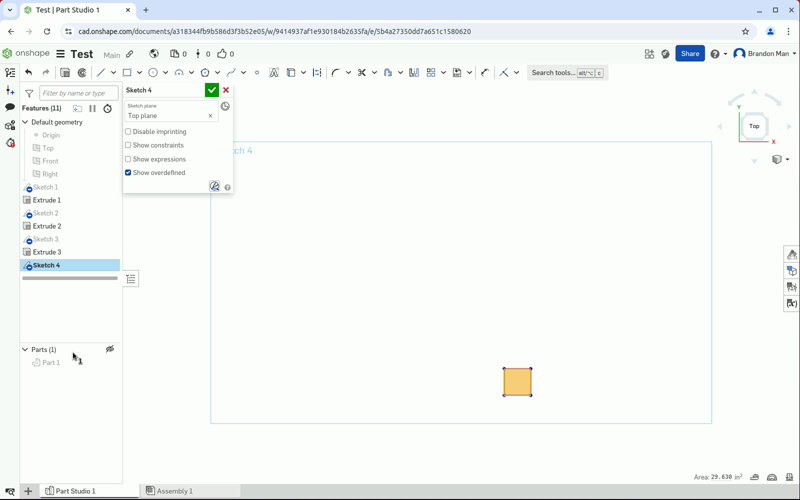
key(shift+e)
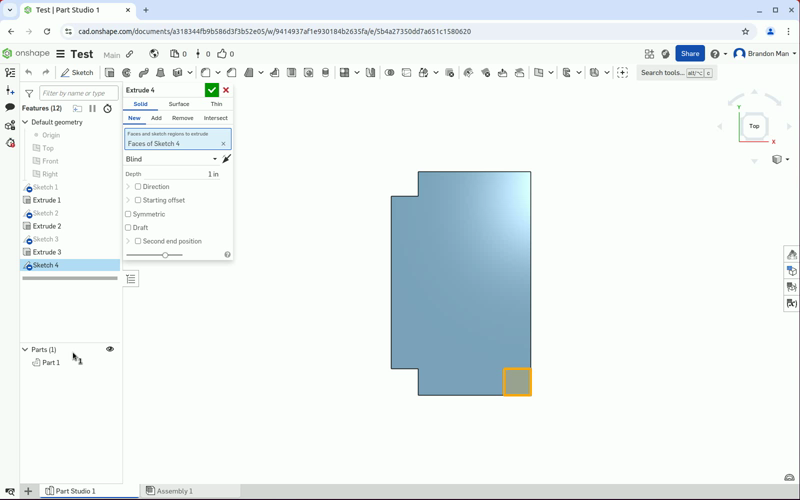
mouse_move(143, 106)
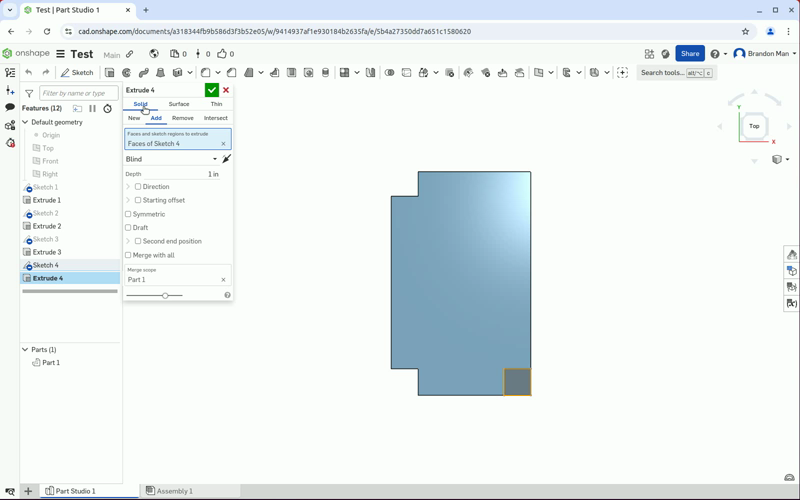
click(143, 106)
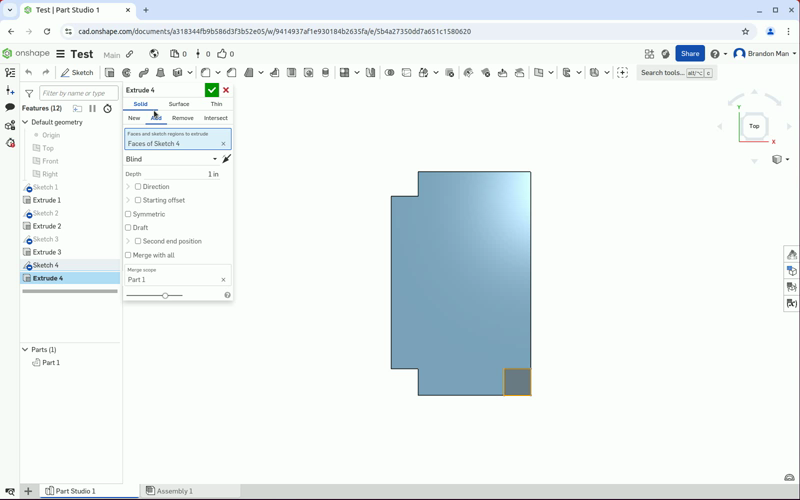
mouse_move(186, 120)
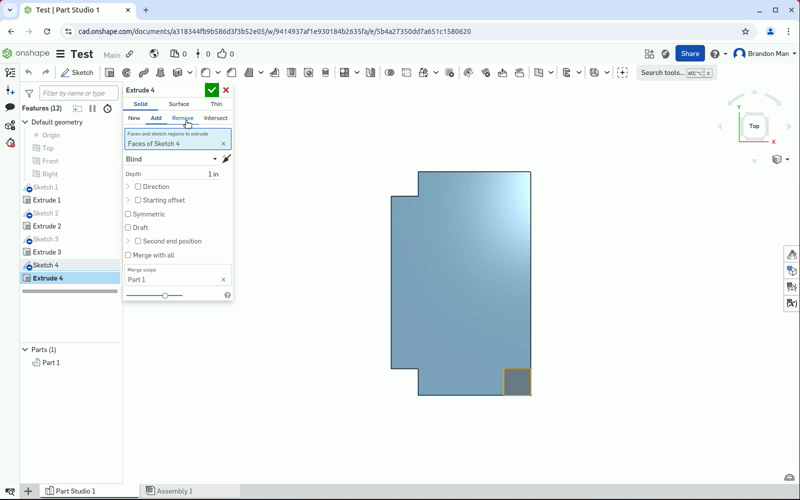
click(186, 120)
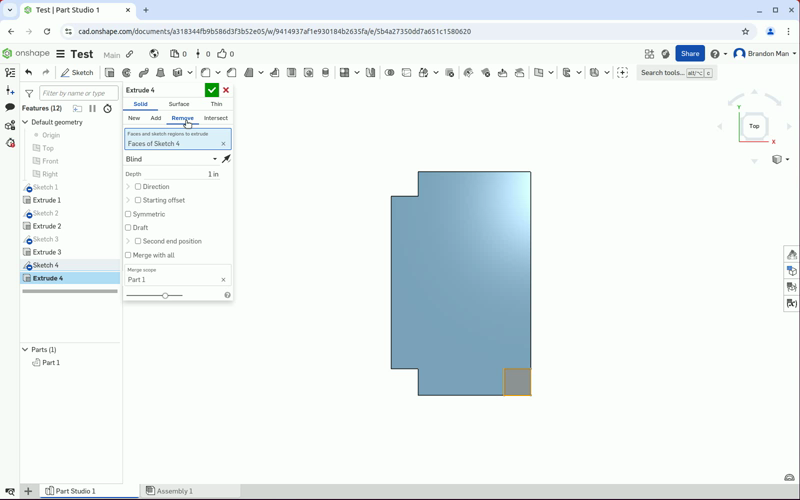
key(tab, 4)
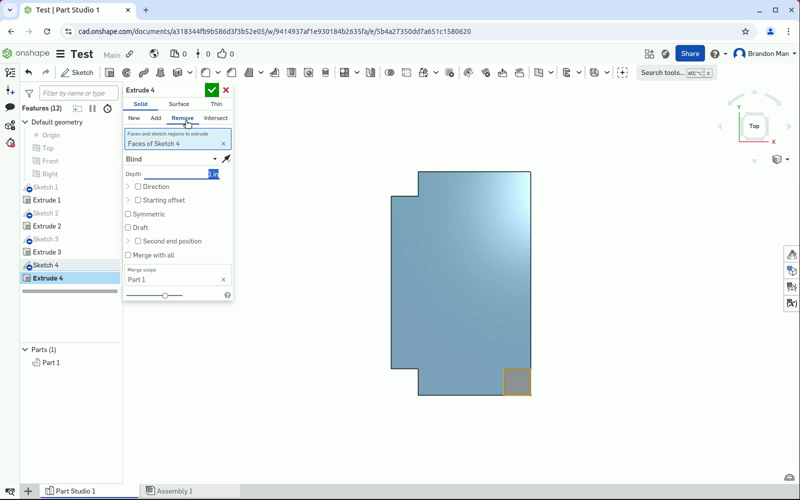
text(0.963)
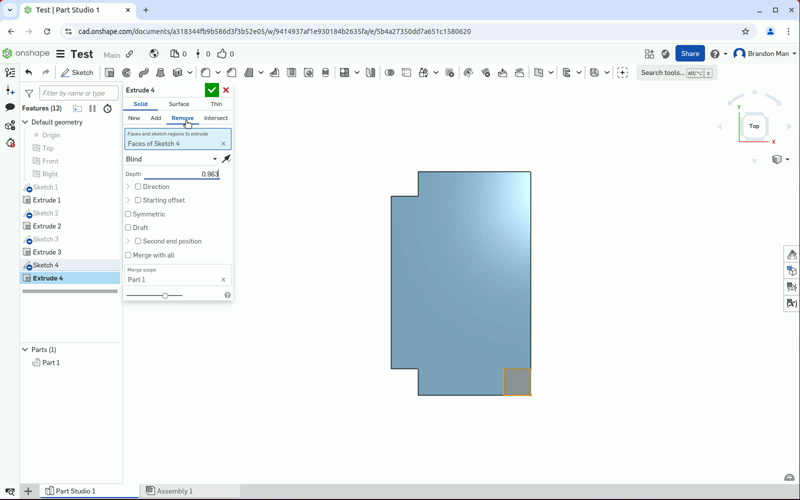
key(tab, 6)
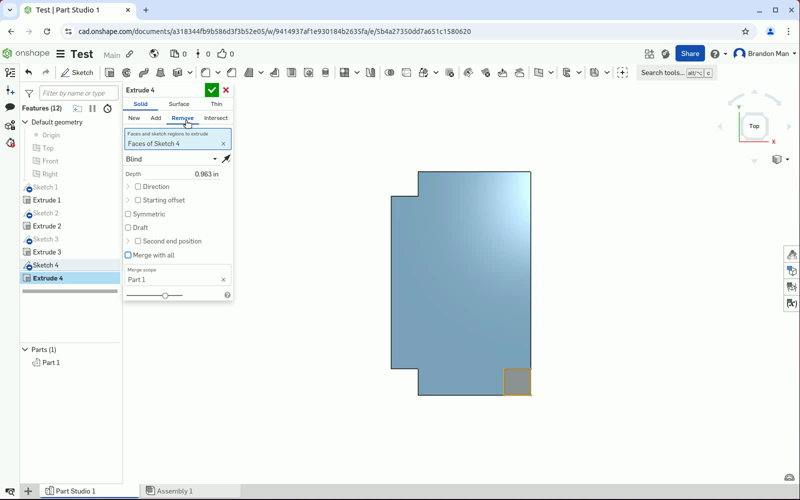
key(space)
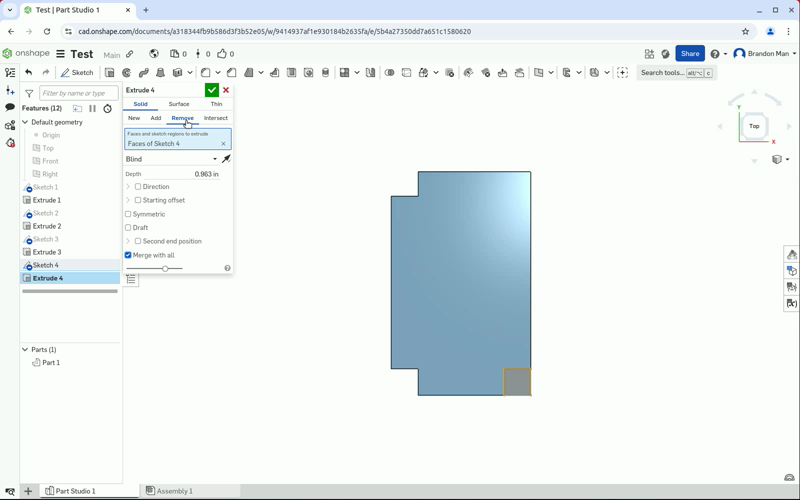
key(enter)
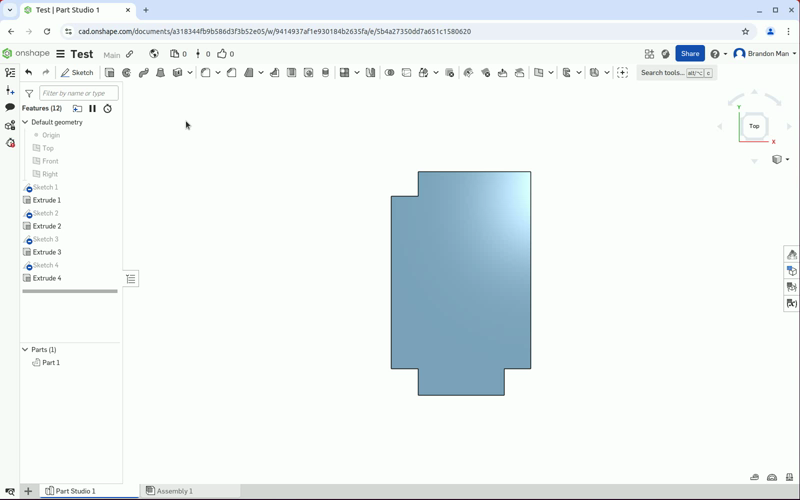
key(shift+h)
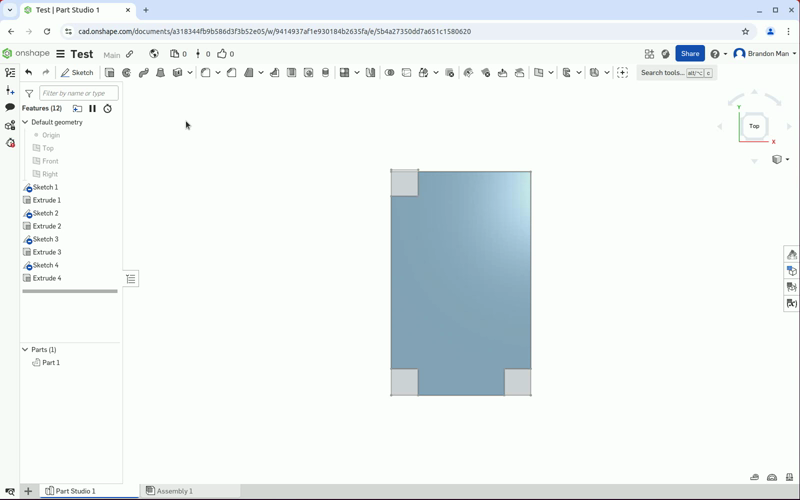
key(shift+h)
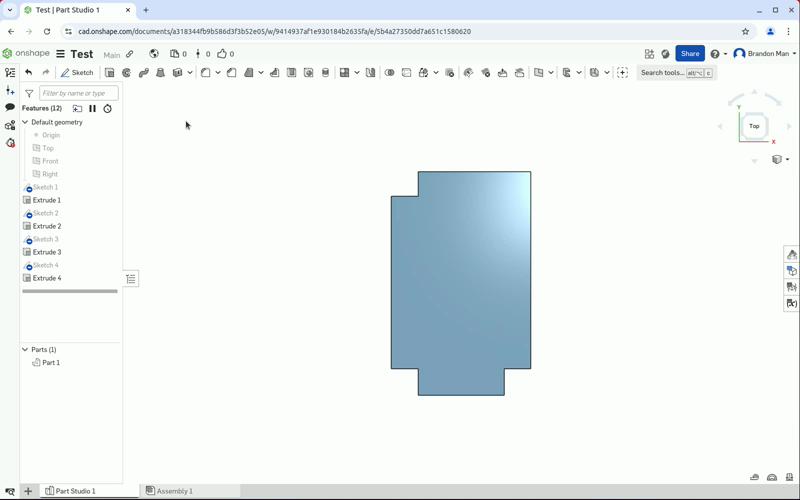
mouse_move(73, 189)
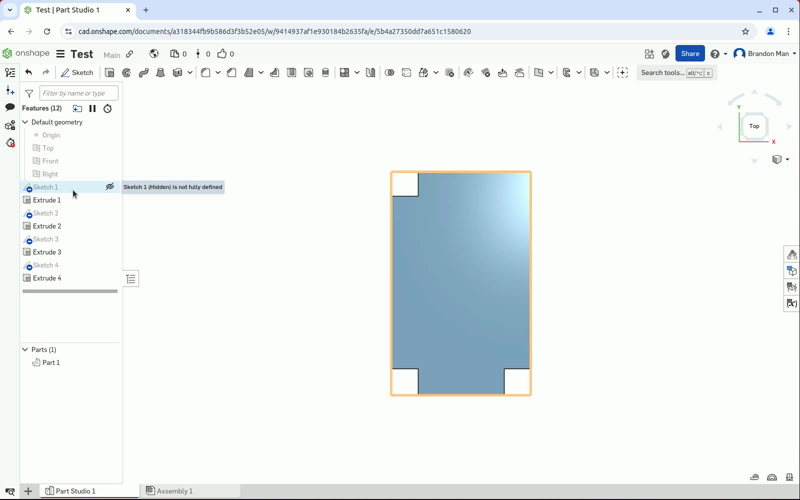
click(73, 189)
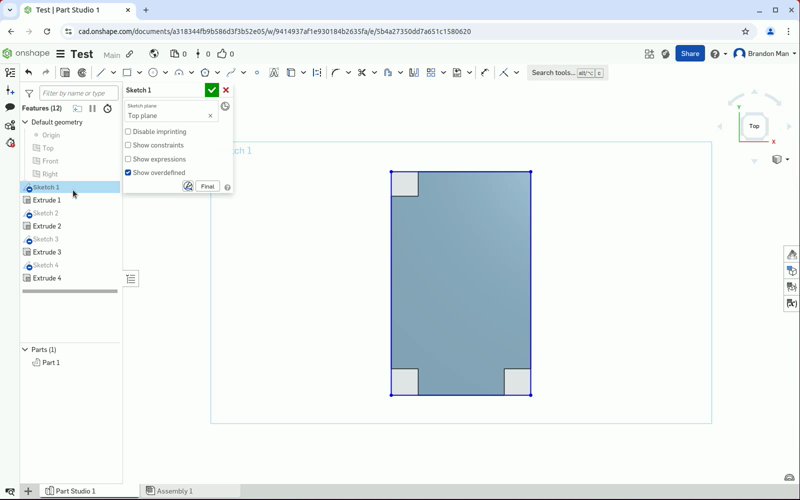
mouse_move(229, 92)
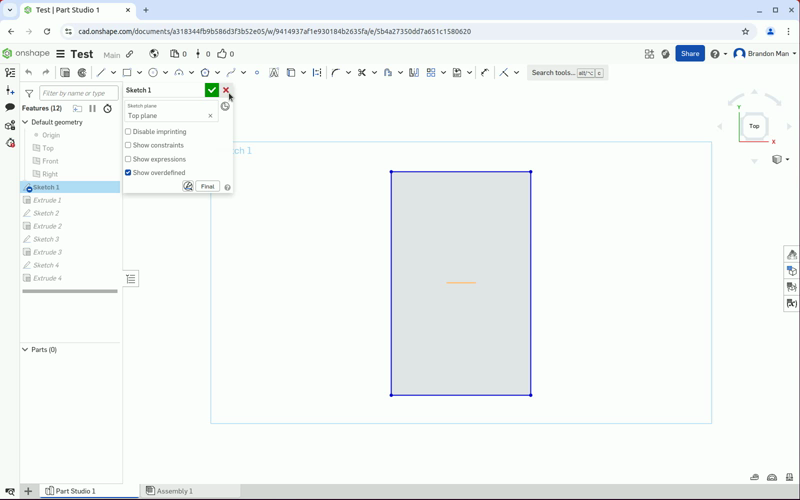
click(229, 92)
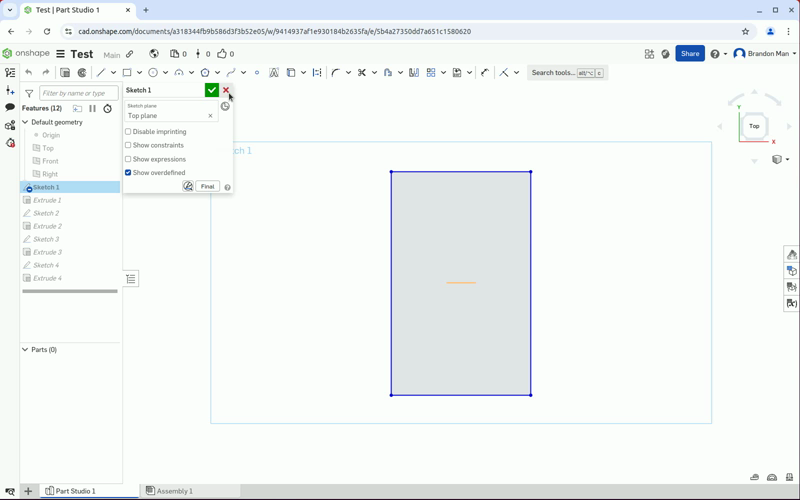
key(shift+s)
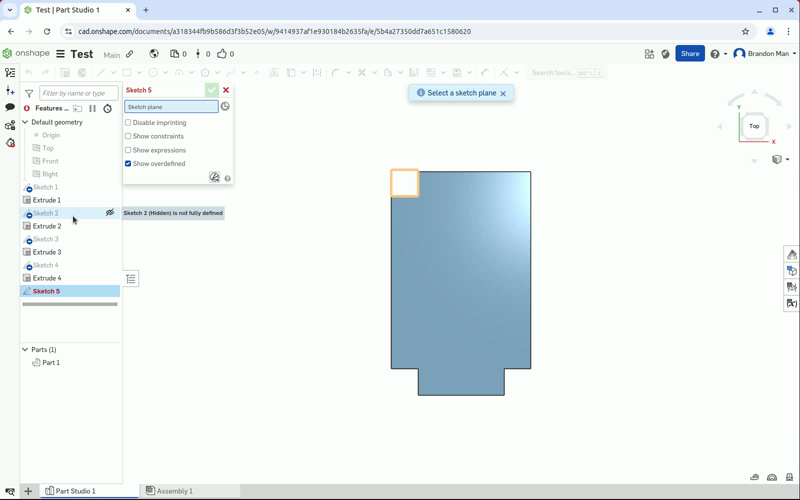
scroll(3)
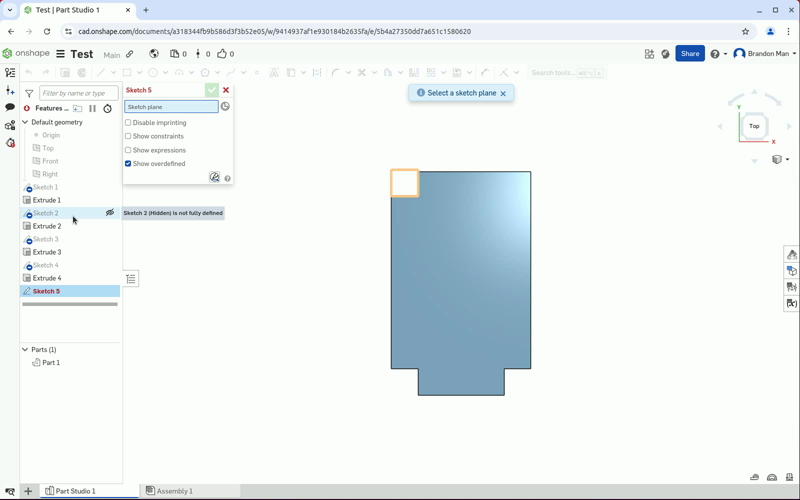
mouse_move(73, 150)
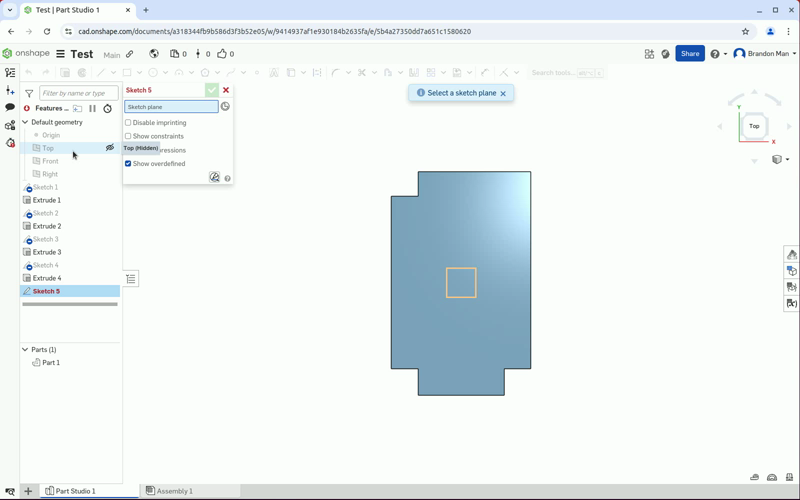
click(73, 150)
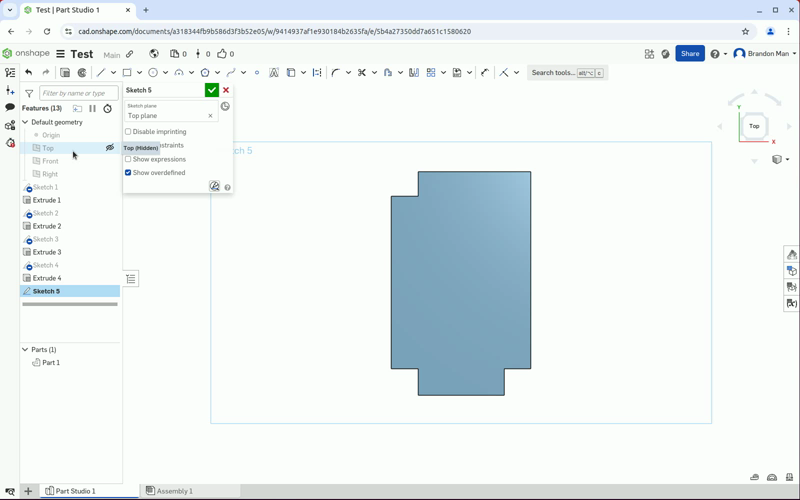
mouse_move(73, 352)
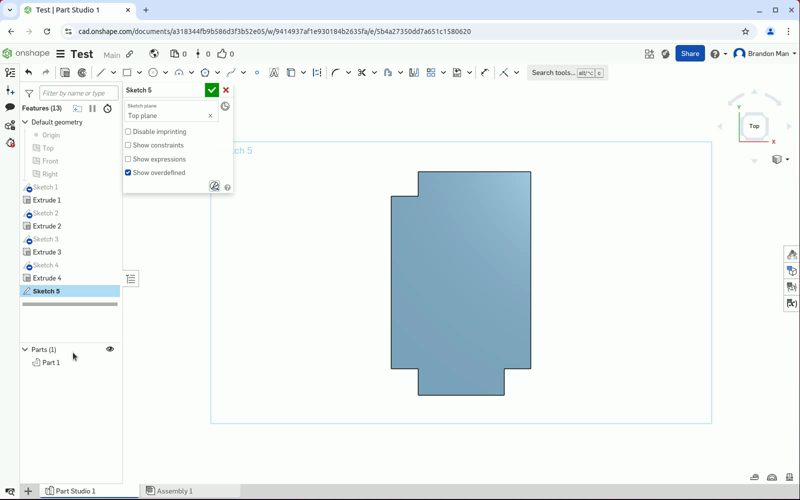
key(y)
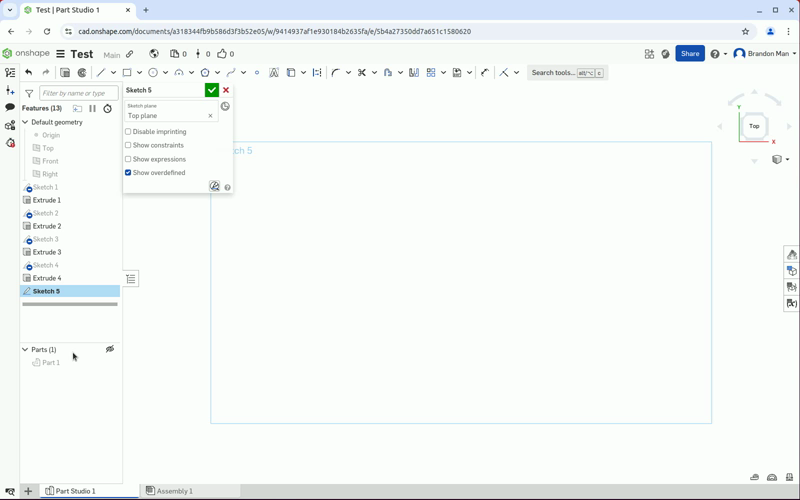
key(l)
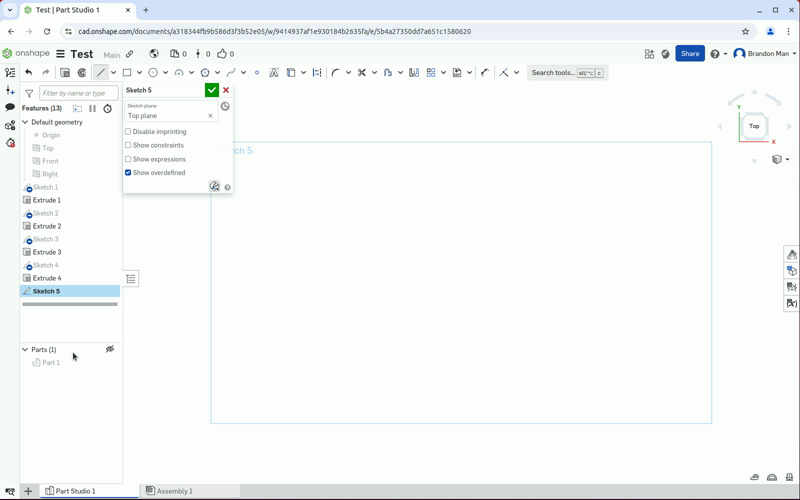
key_down(shift)
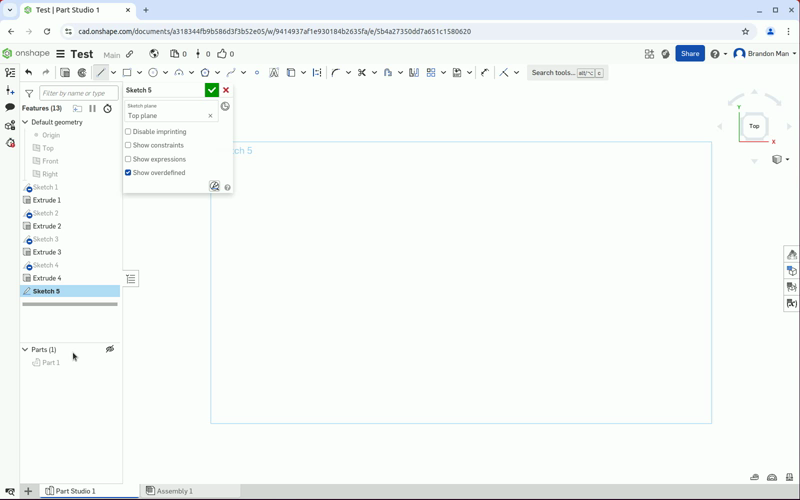
mouse_move(504, 196)
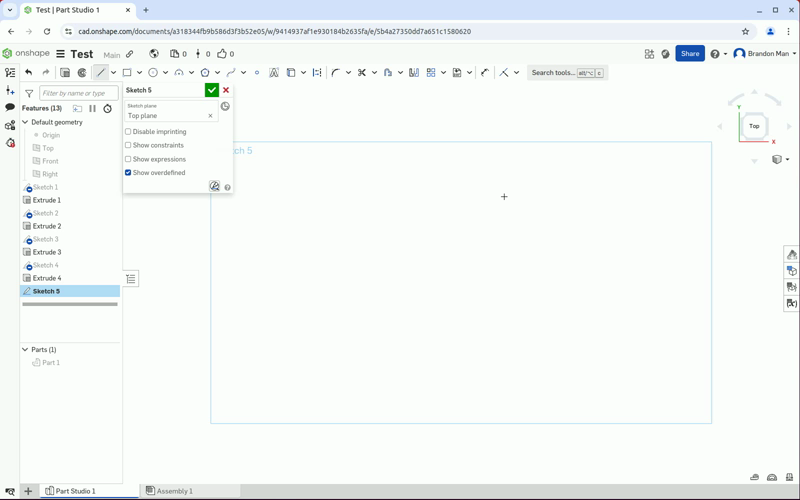
click(504, 196)
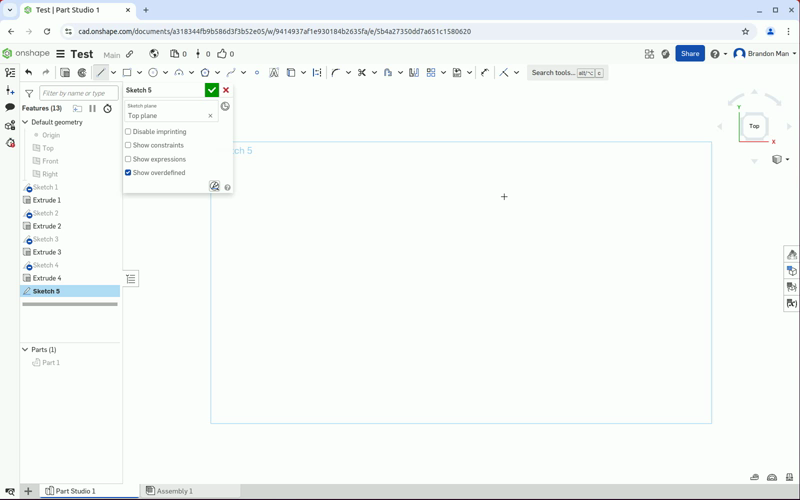
key_up(shift)
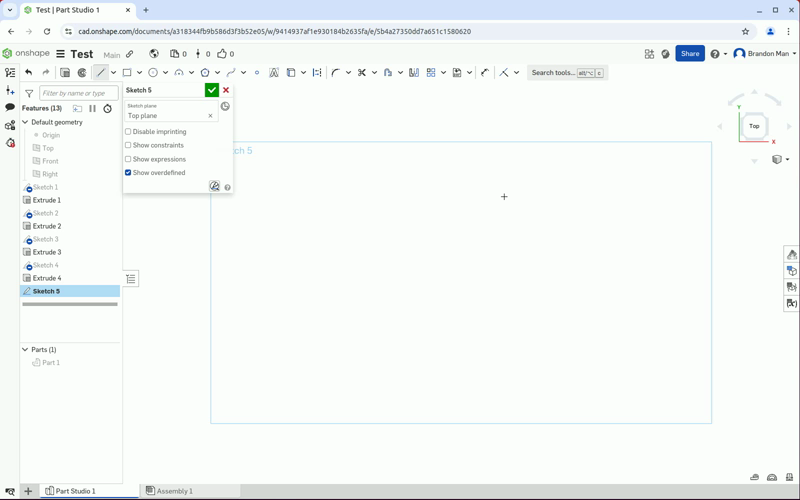
key_down(shift)
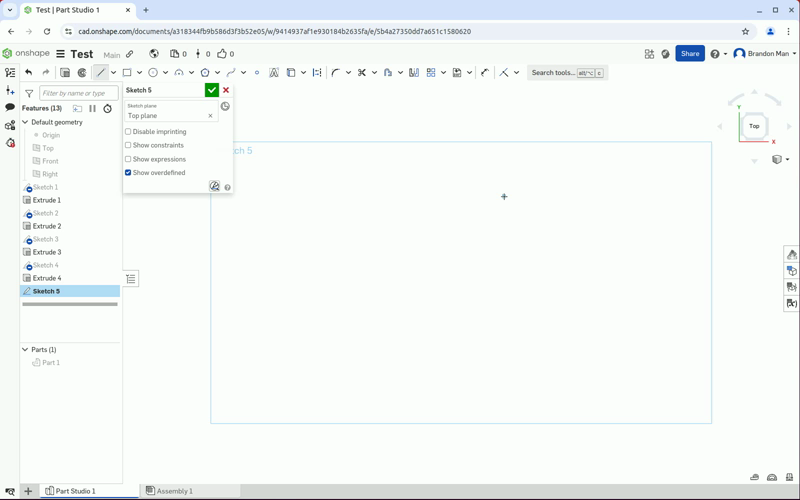
mouse_move(534, 196)
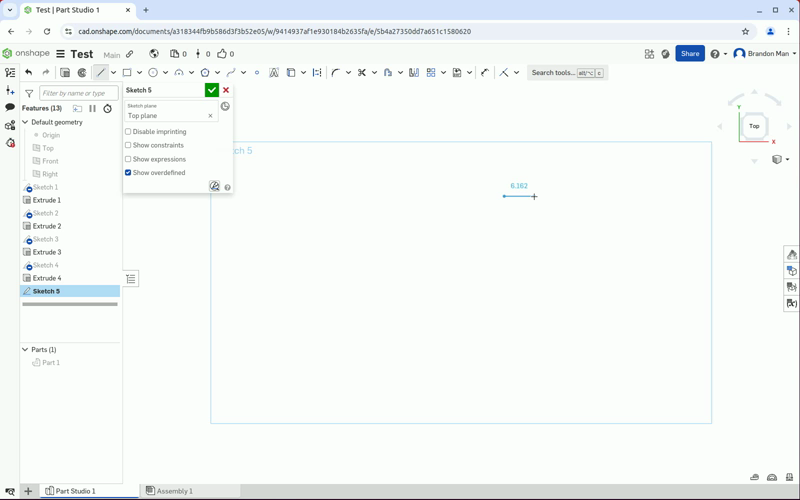
mouse_move(530, 196)
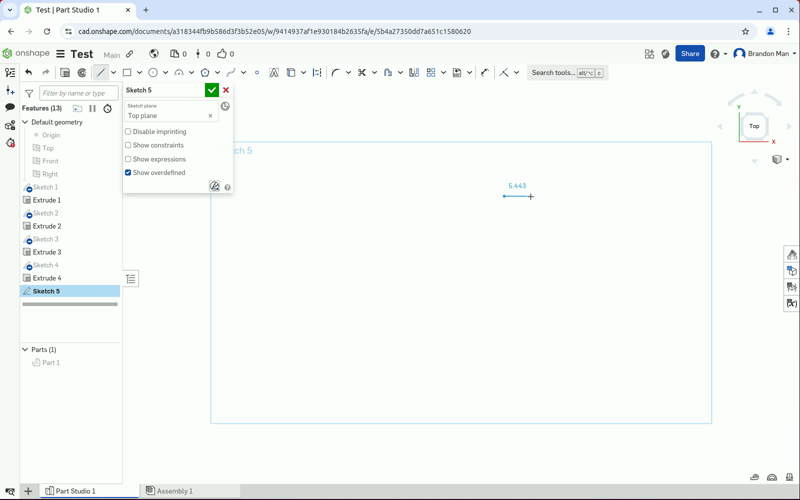
click(530, 196)
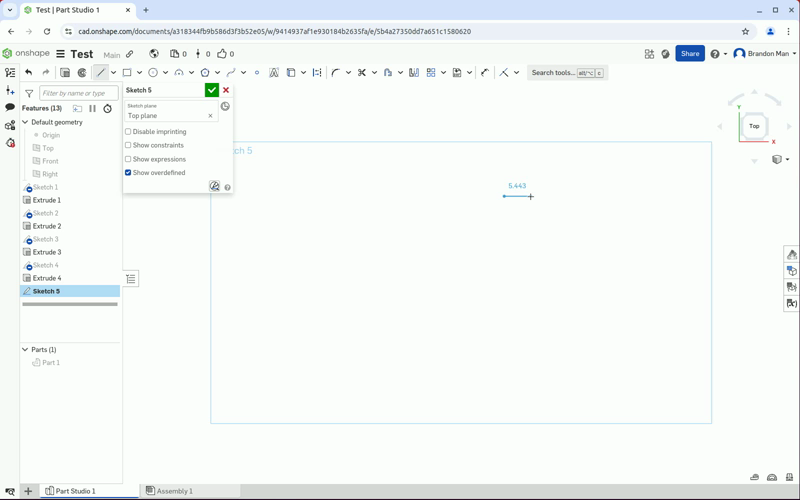
key_up(shift)
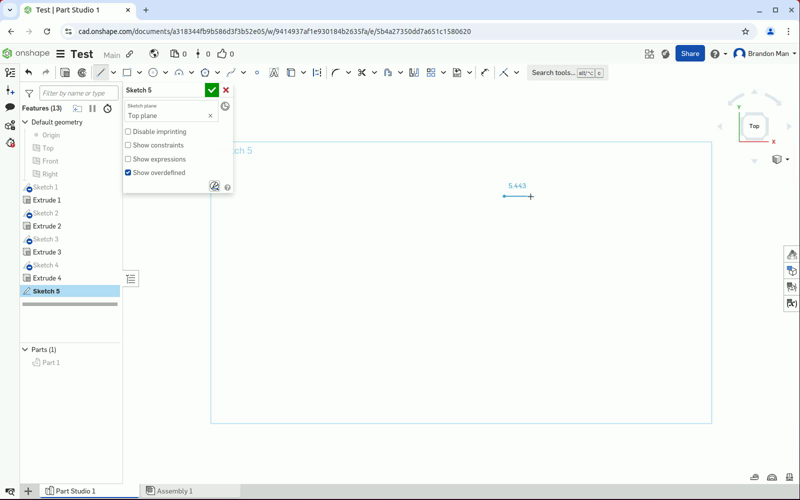
key_down(shift)
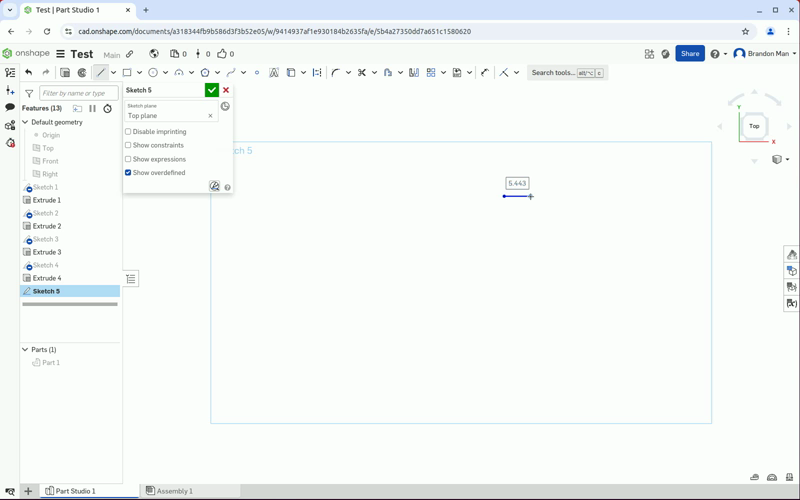
mouse_move(560, 196)
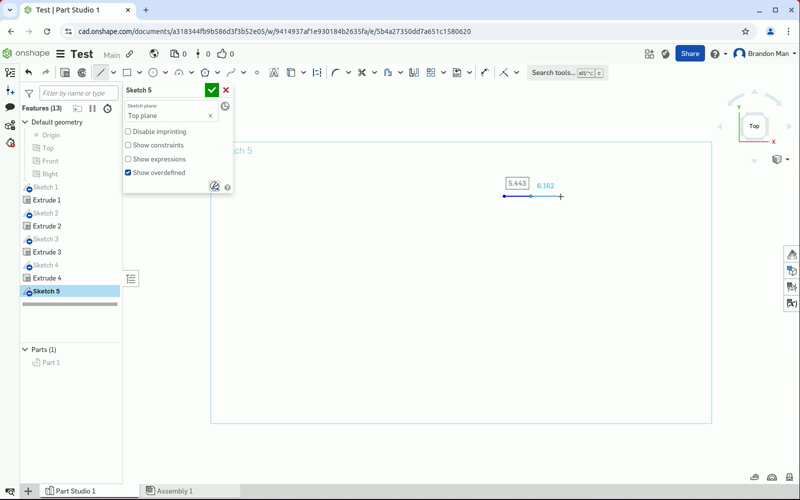
mouse_move(530, 169)
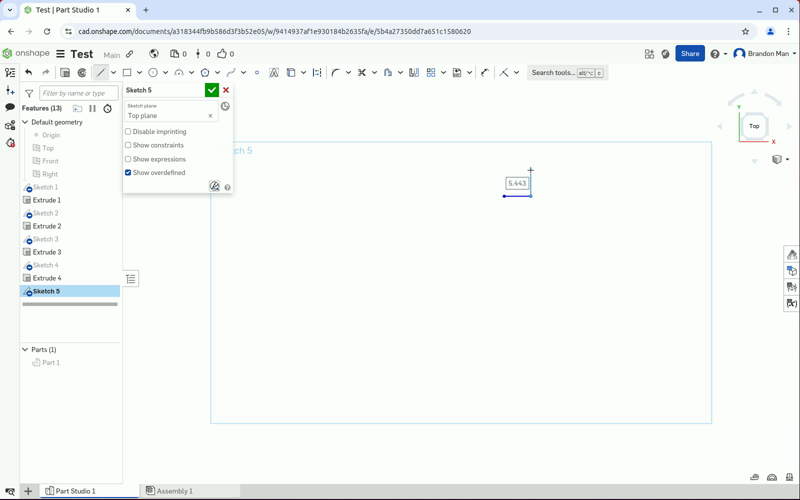
click(530, 169)
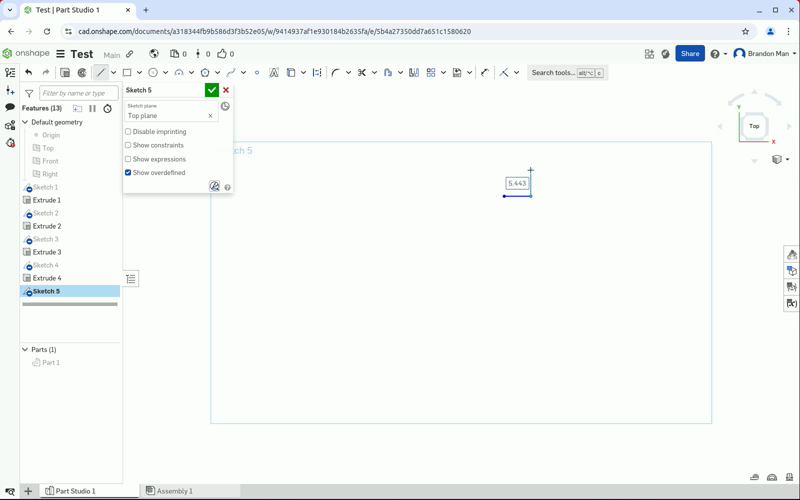
key_up(shift)
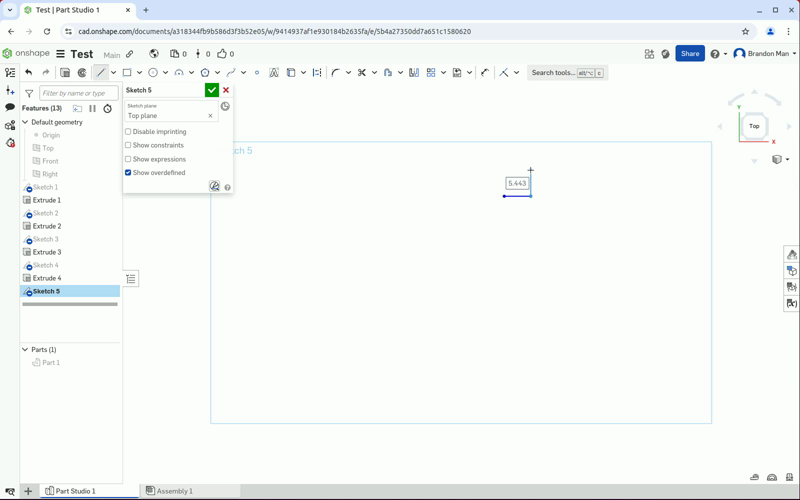
key_down(shift)
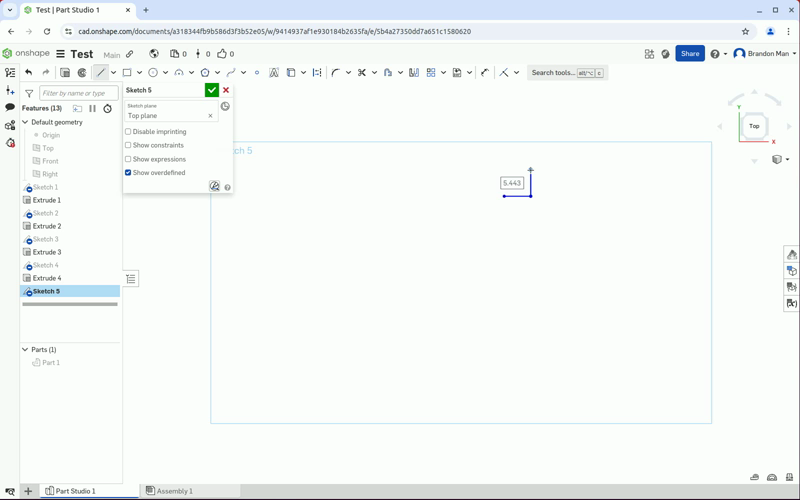
mouse_move(560, 169)
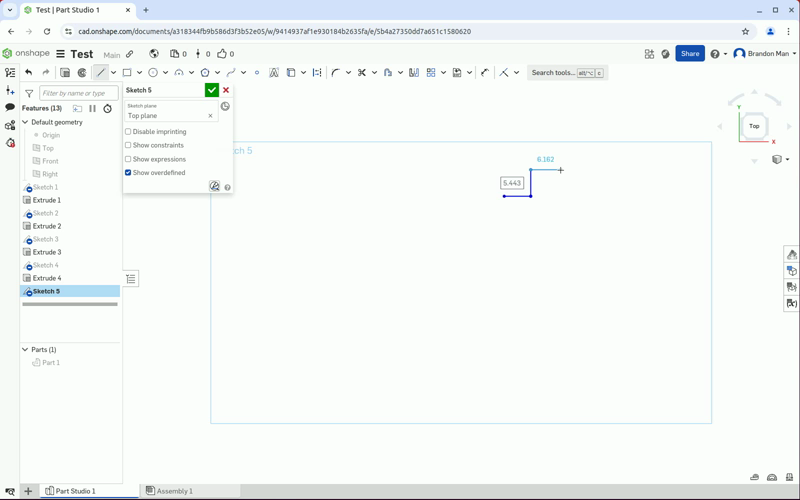
mouse_move(504, 169)
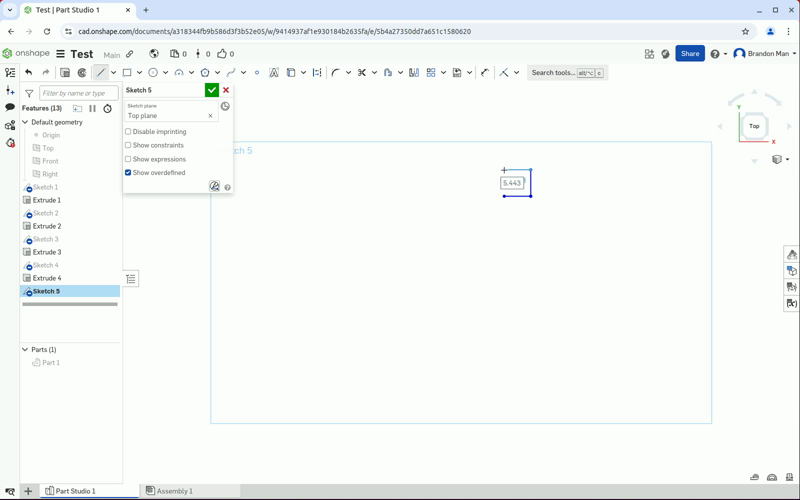
click(504, 169)
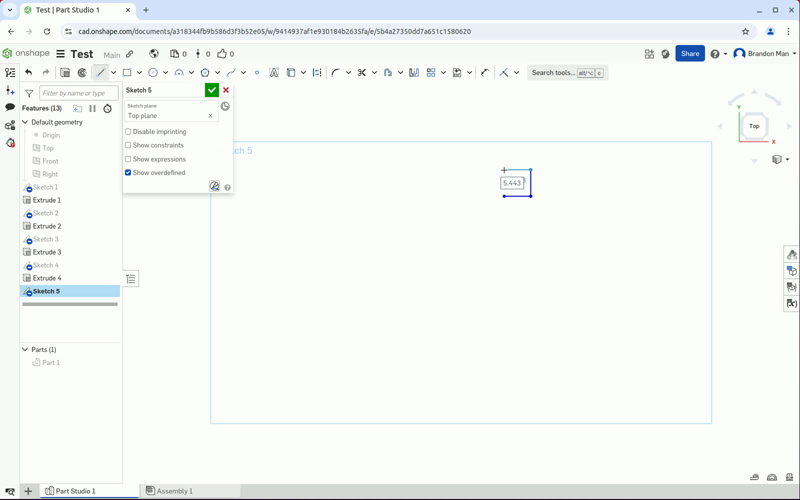
key_up(shift)
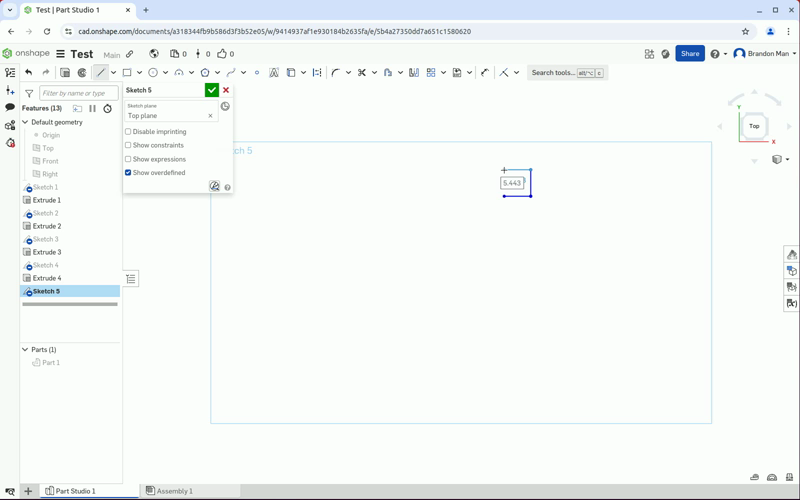
mouse_move(534, 169)
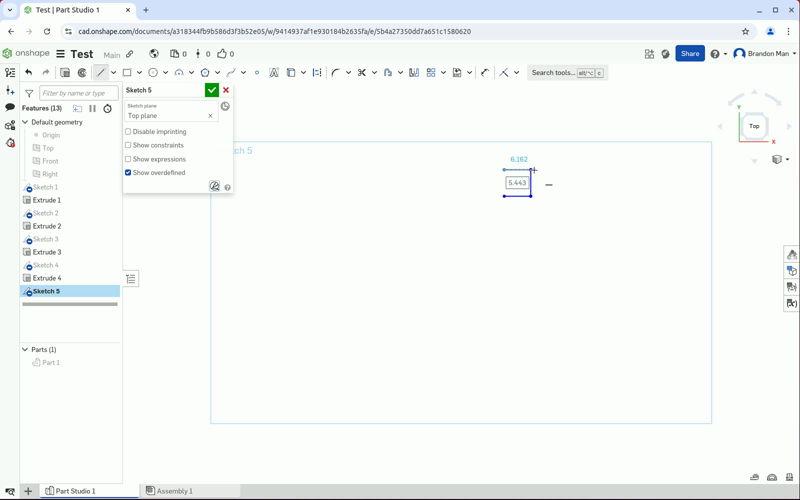
key_down(shift)
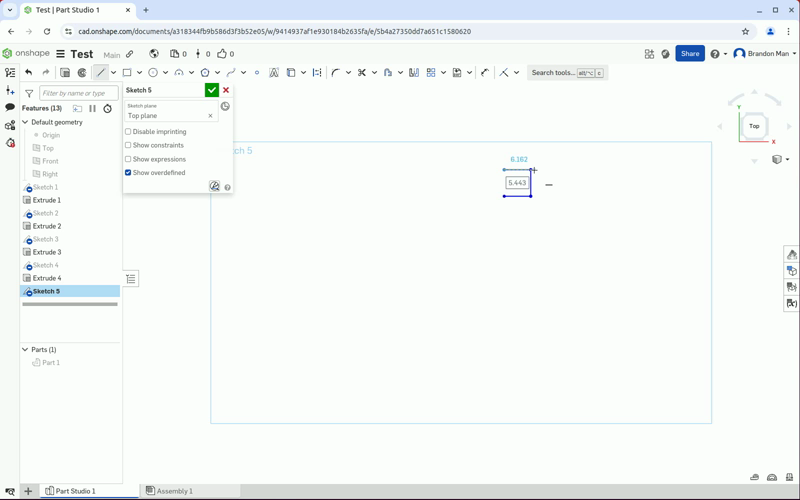
mouse_move(504, 196)
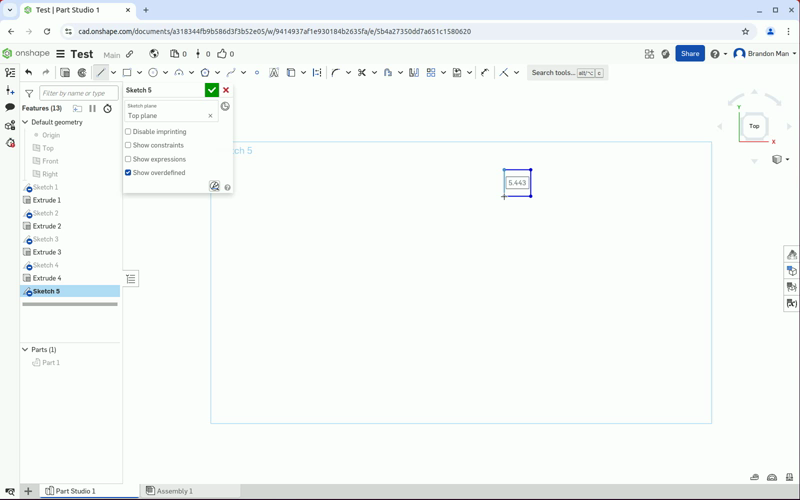
key_up(shift)
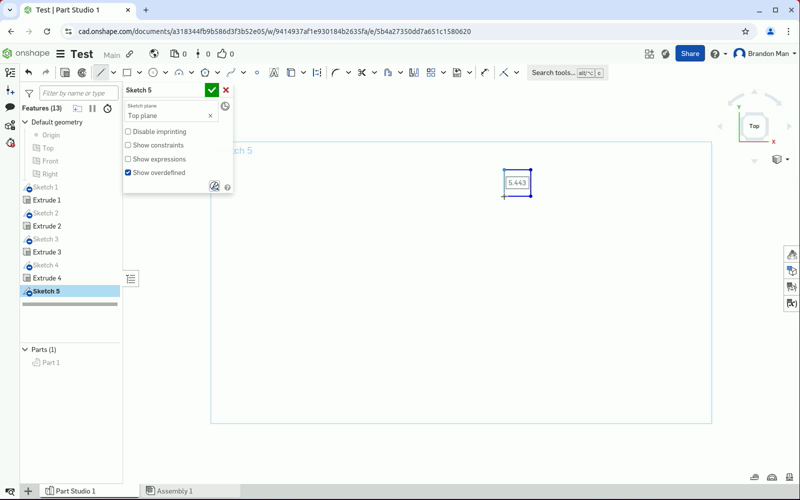
click(504, 196)
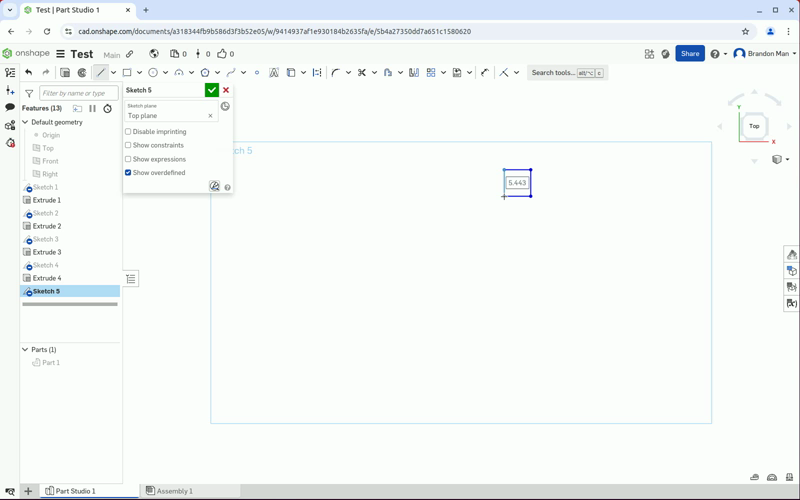
key(esc)
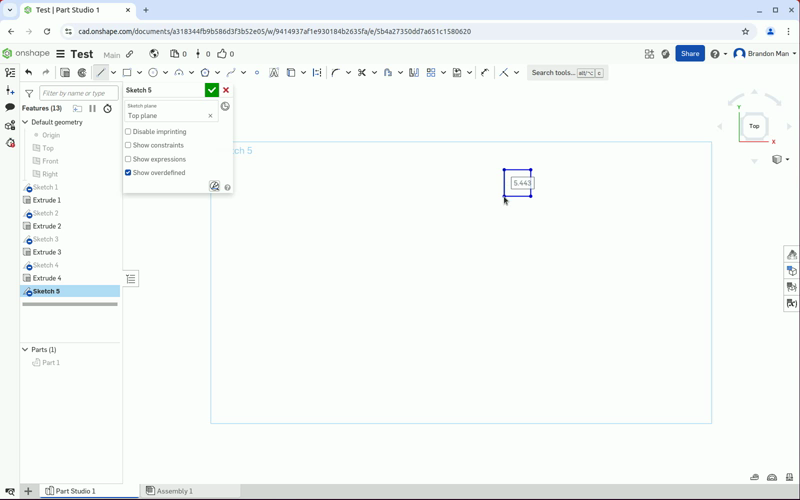
mouse_move(527, 191)
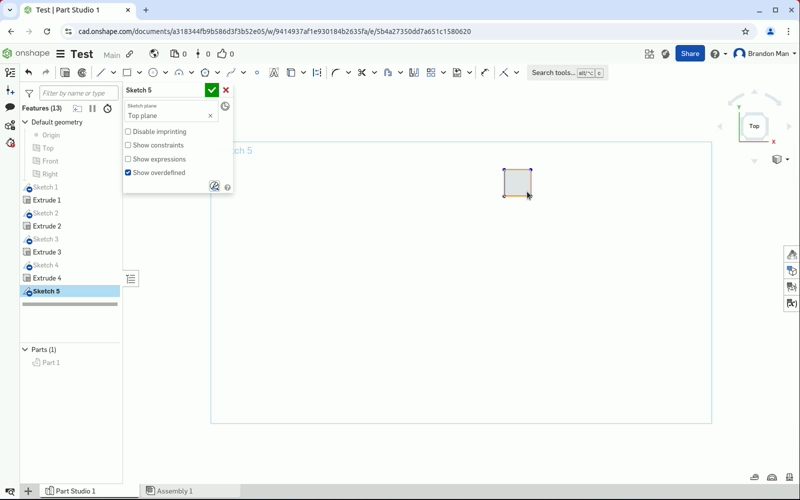
scroll(6)
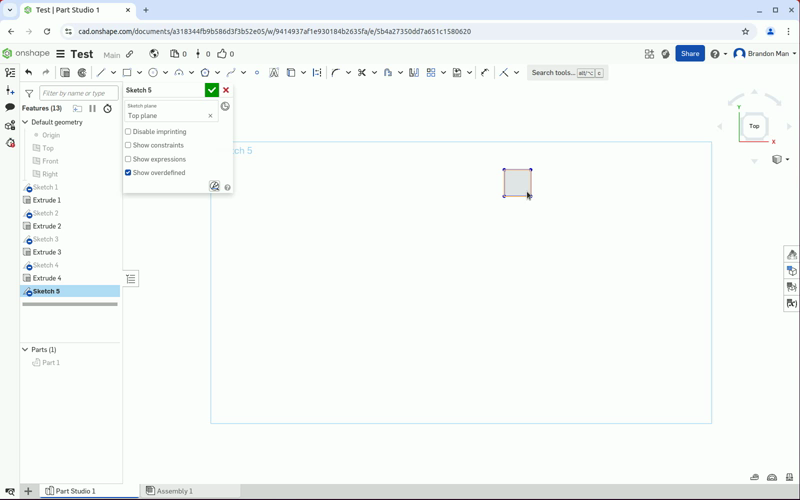
scroll(6)
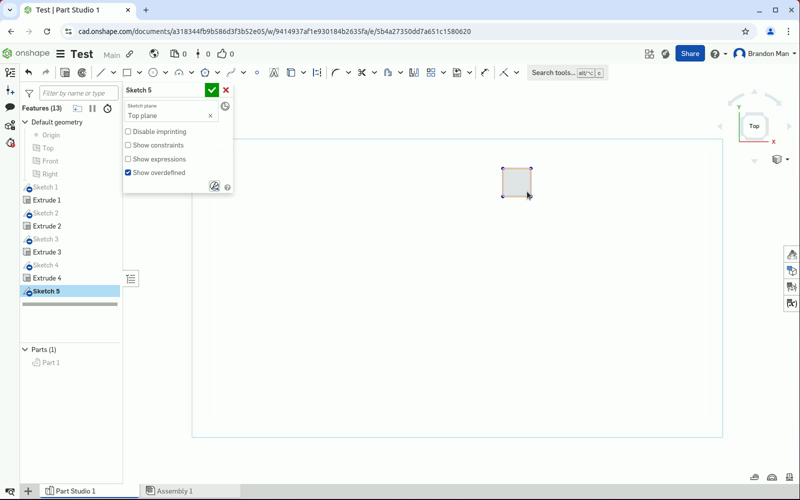
scroll(6)
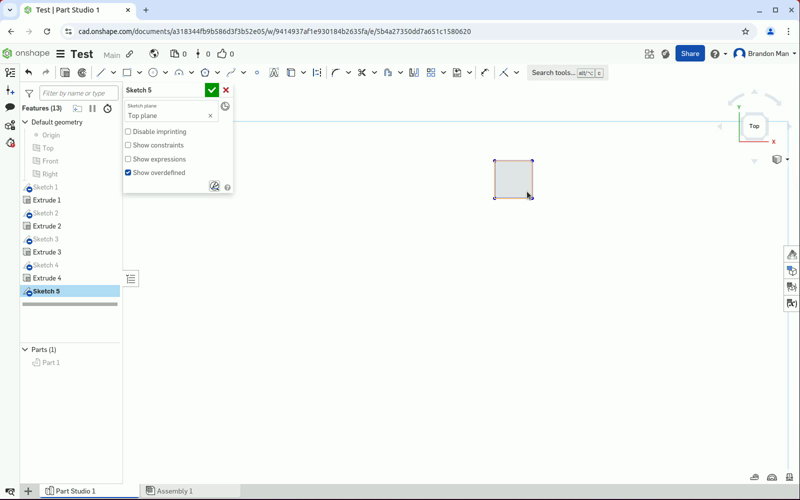
scroll(6)
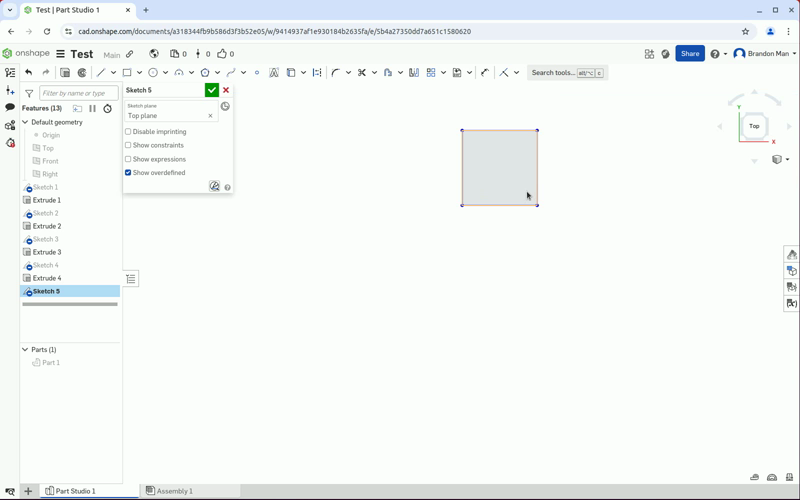
scroll(6)
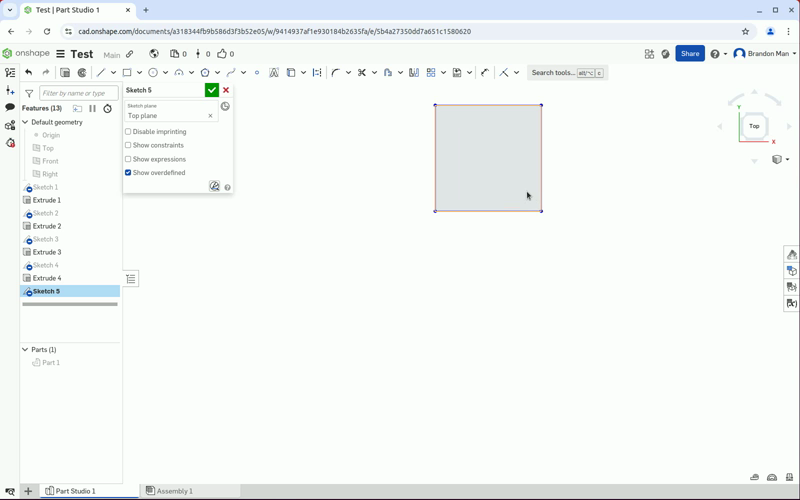
scroll(6)
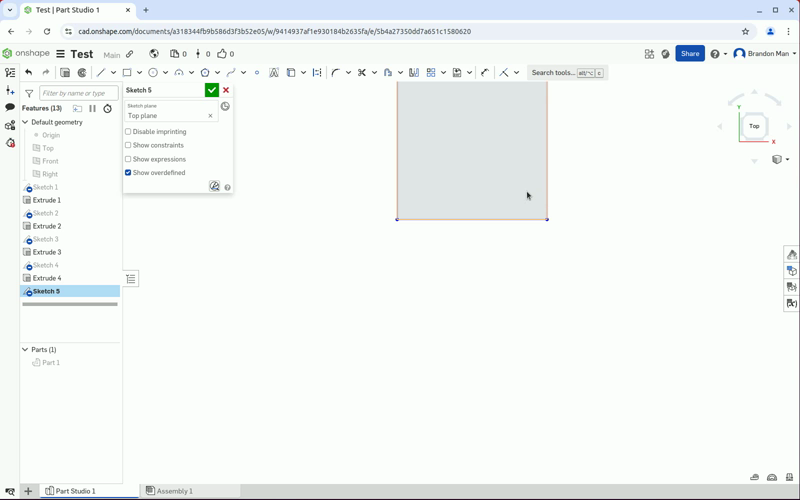
scroll(6)
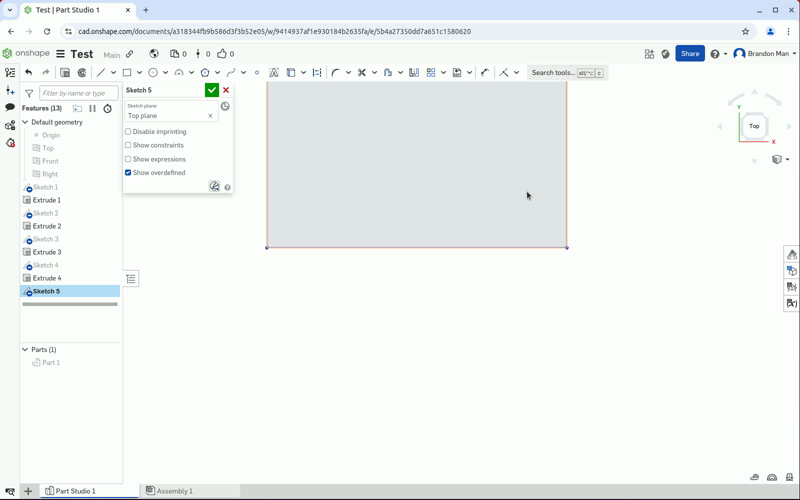
click(527, 191)
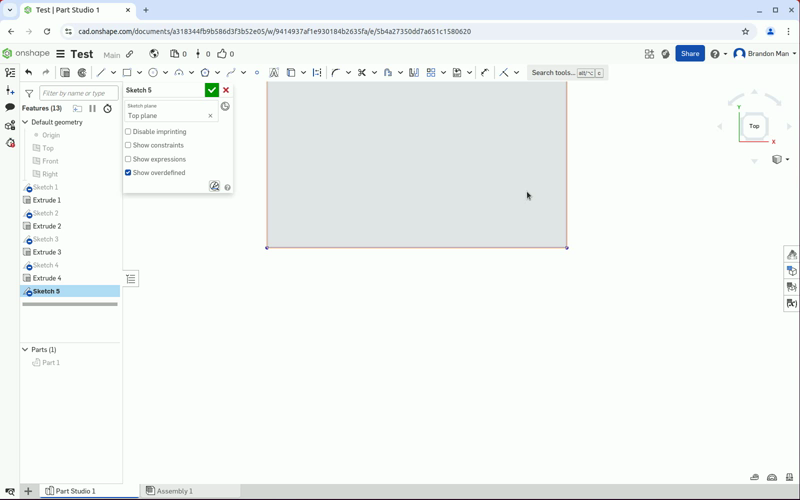
scroll(-6)
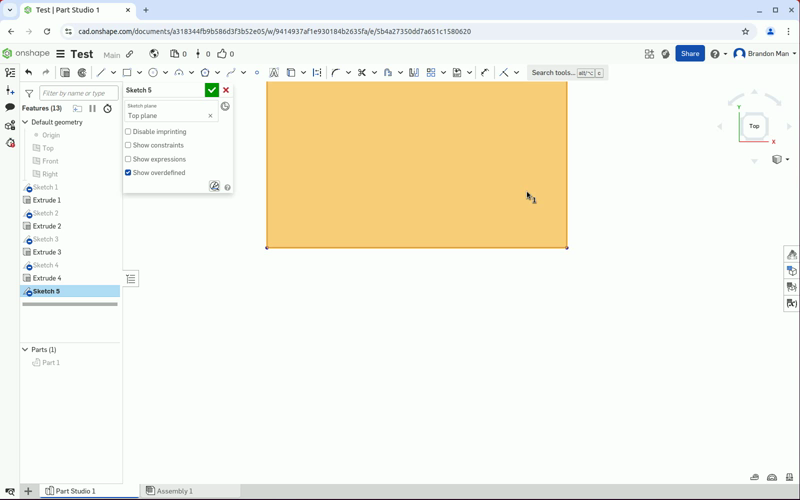
scroll(-6)
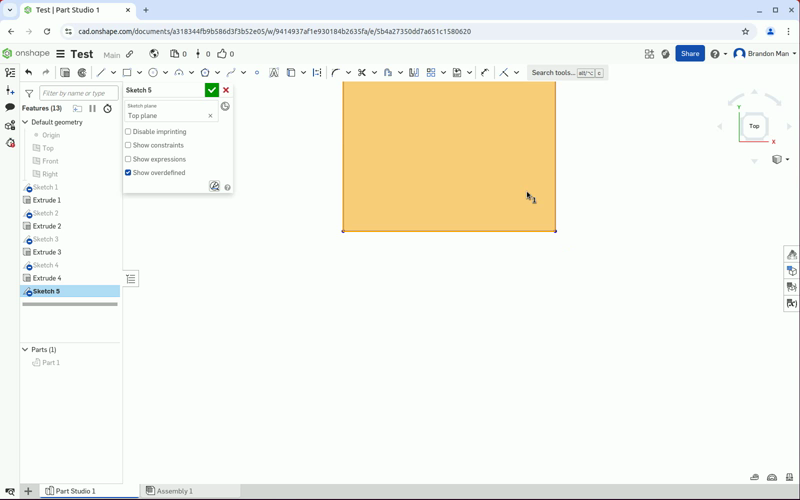
scroll(-6)
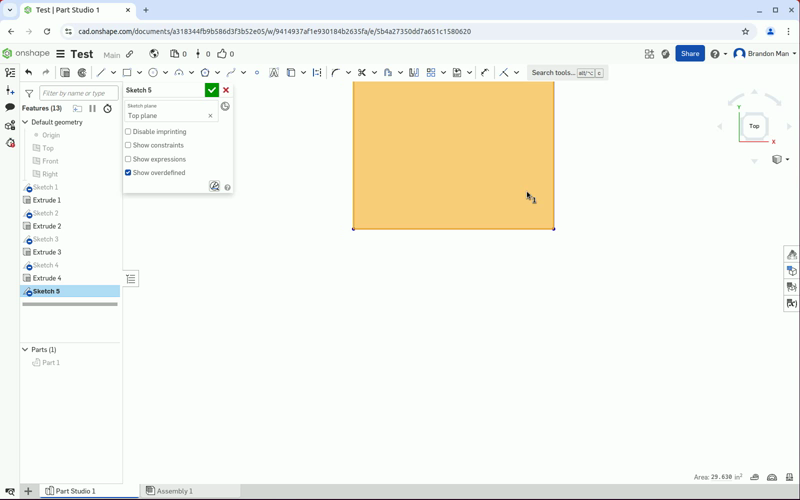
scroll(-6)
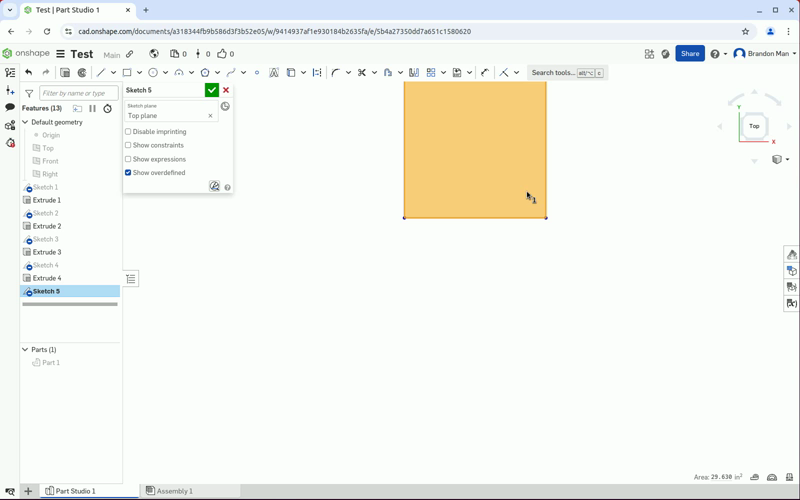
scroll(-6)
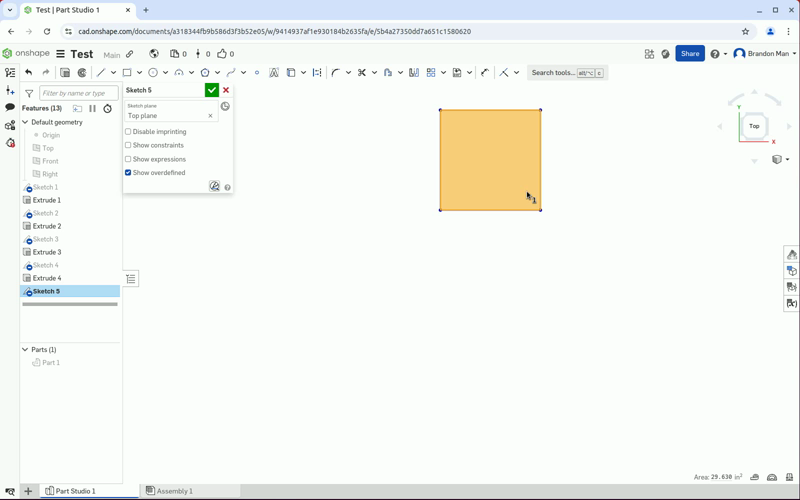
scroll(-6)
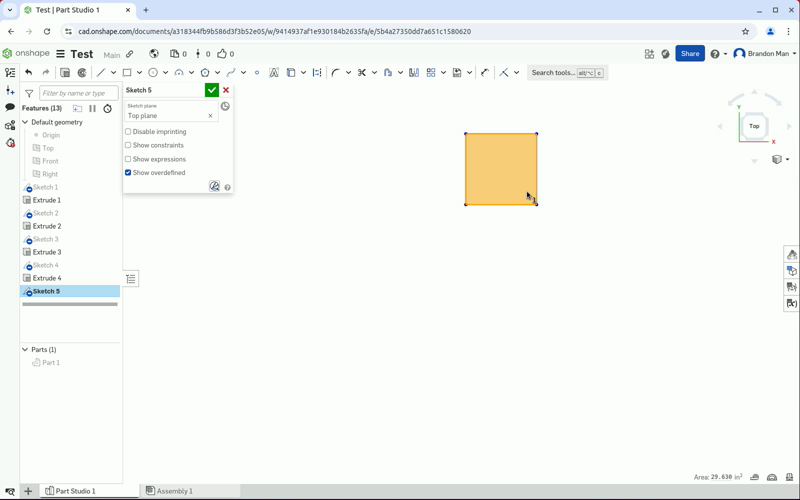
scroll(-6)
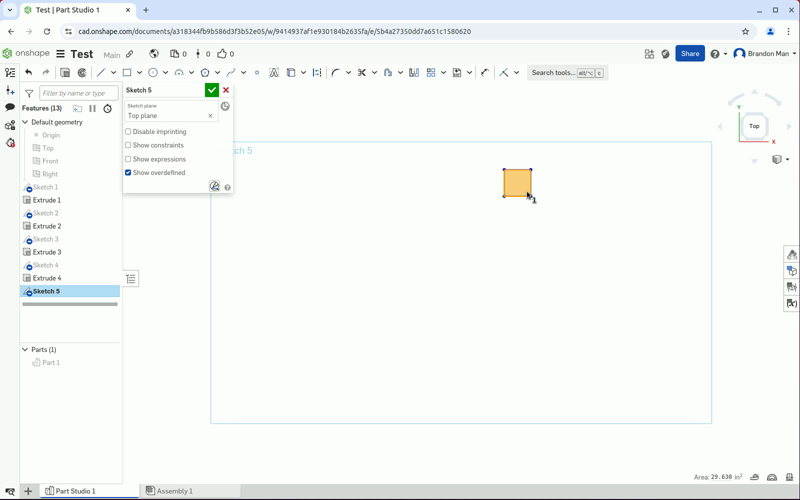
mouse_move(73, 352)
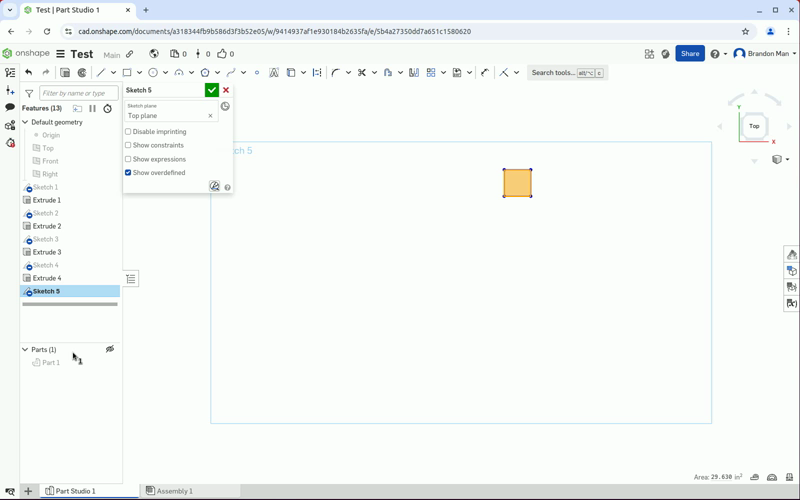
key(shift+y)
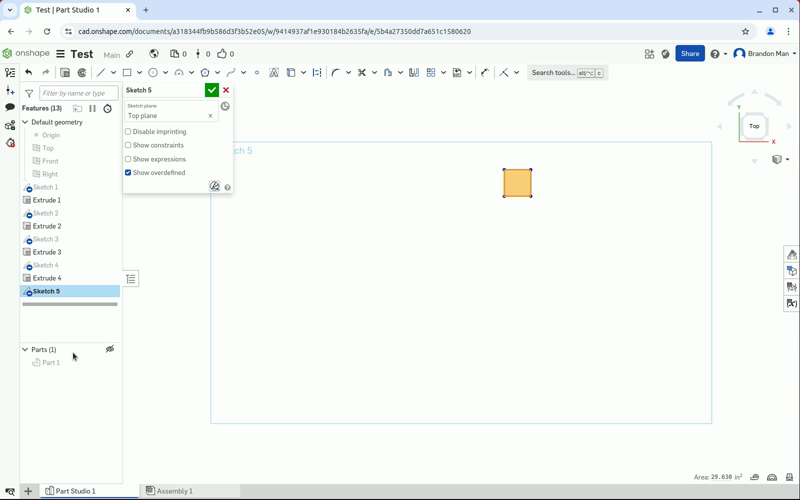
key(shift+e)
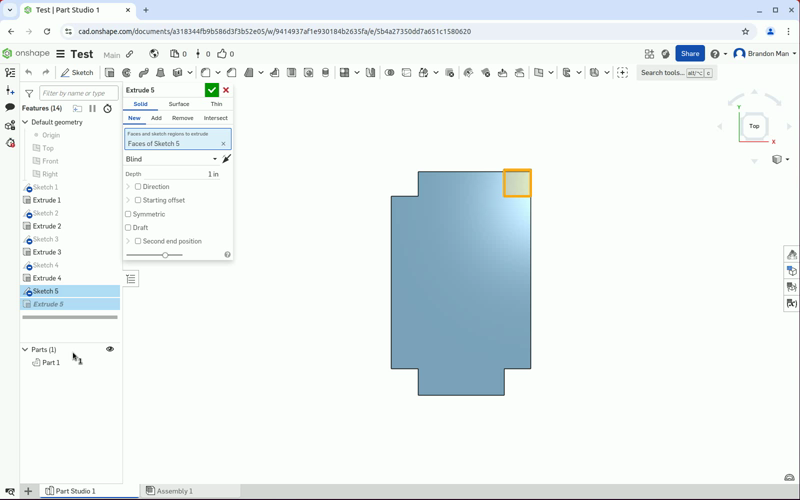
mouse_move(143, 106)
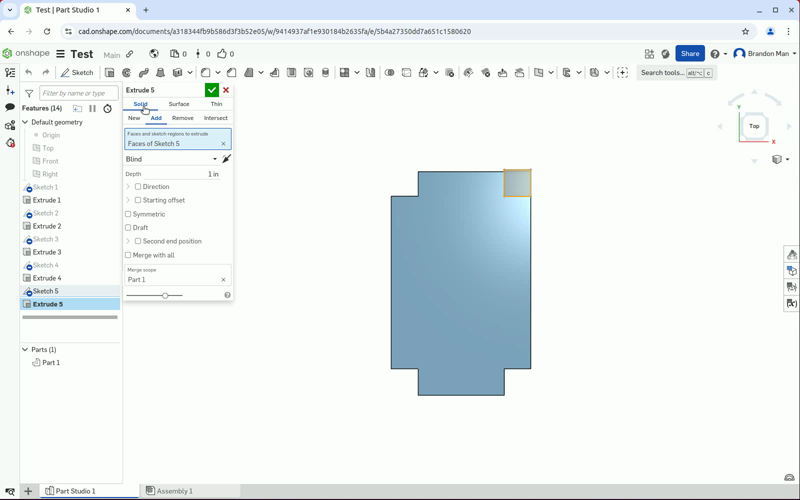
click(143, 106)
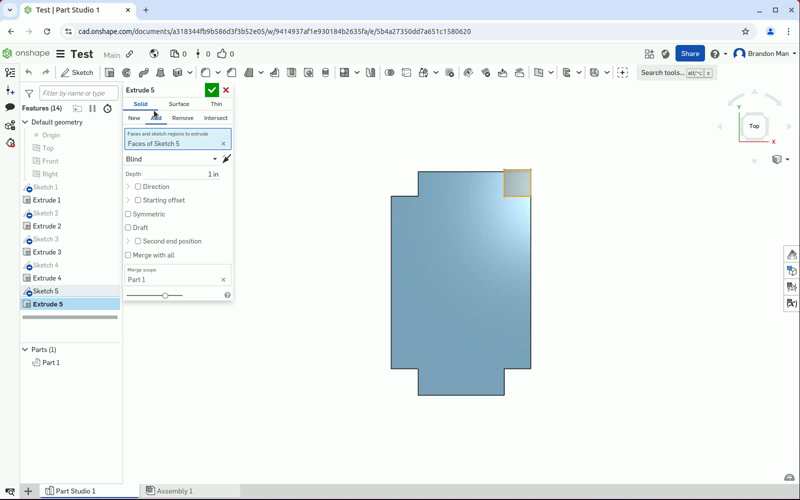
mouse_move(186, 120)
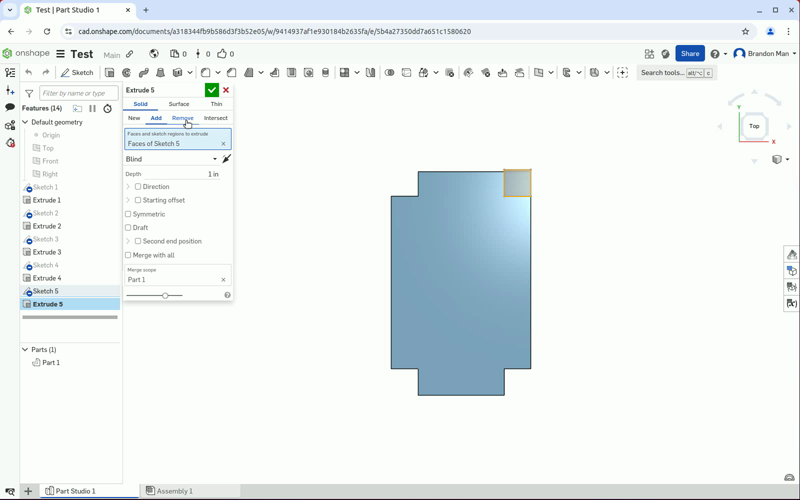
click(186, 120)
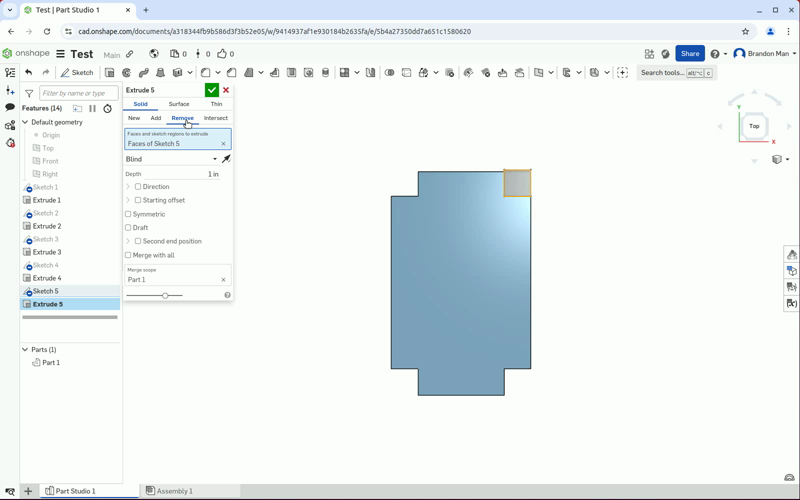
key(tab, 4)
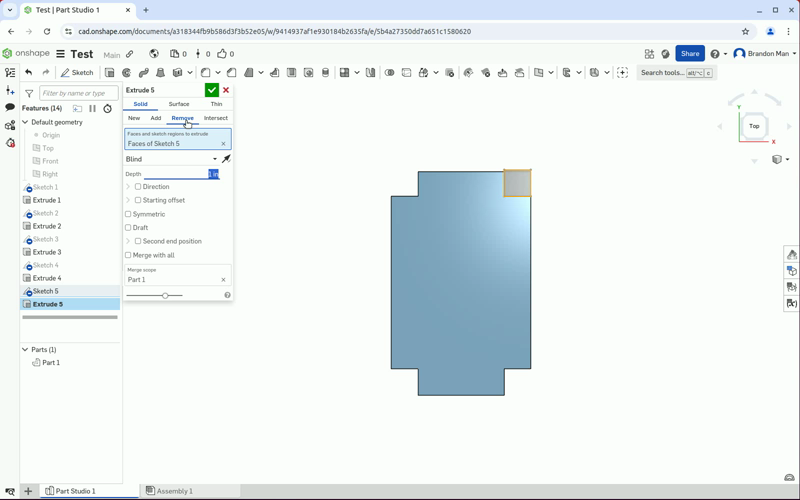
text(0.963)
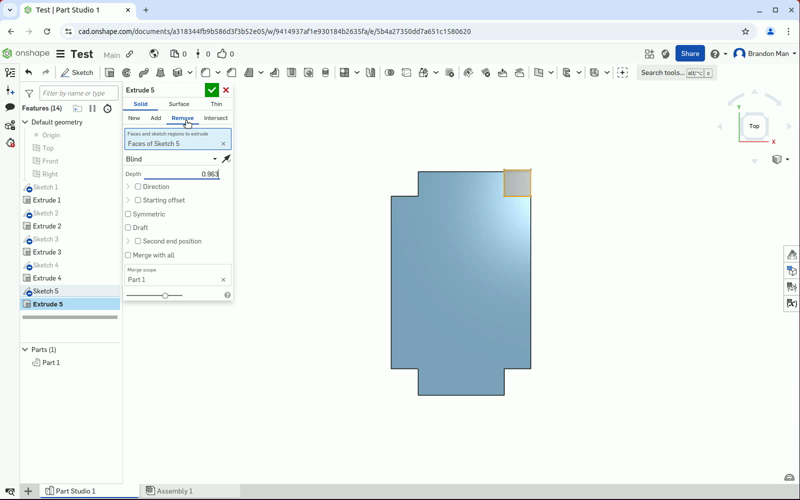
key(tab, 6)
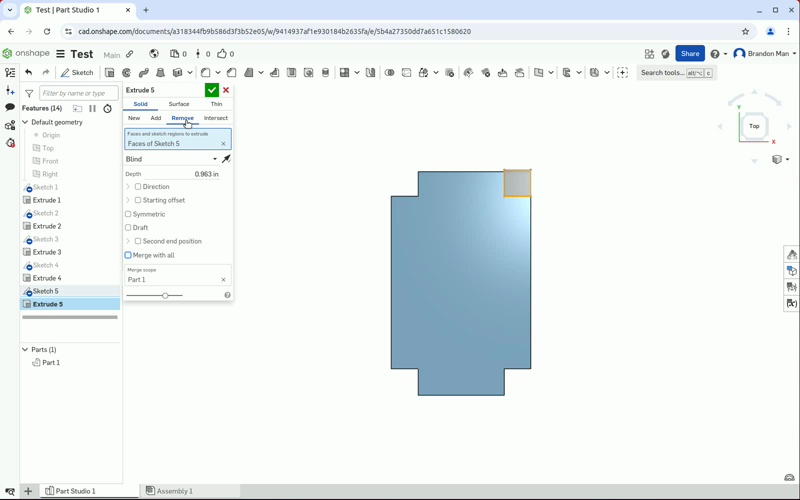
key(space)
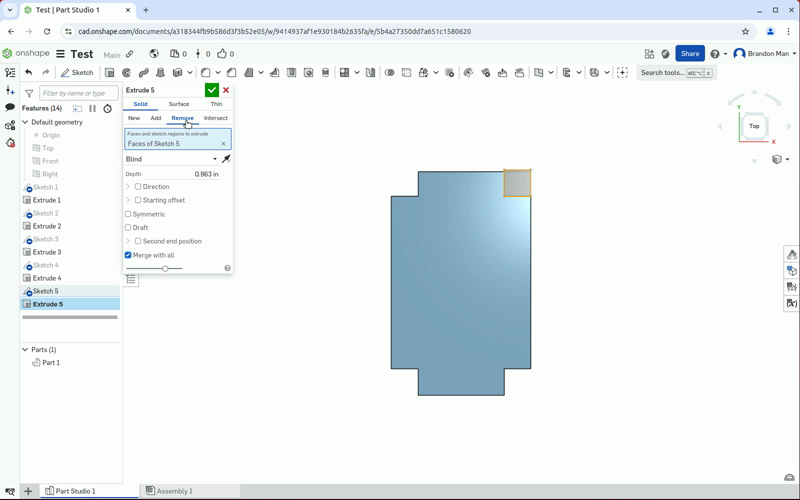
key(enter)
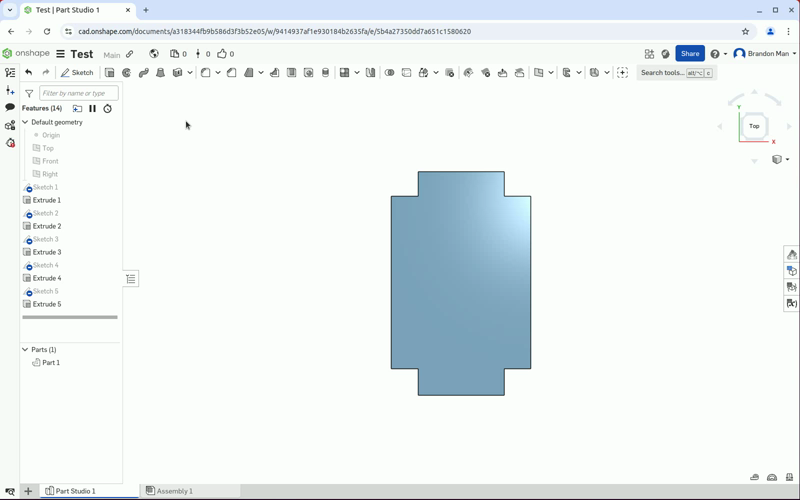
key(shift+h)
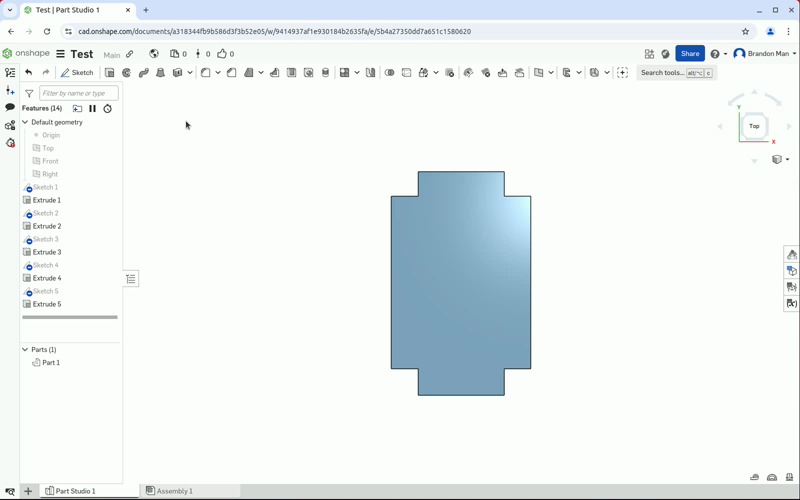
key(shift+h)
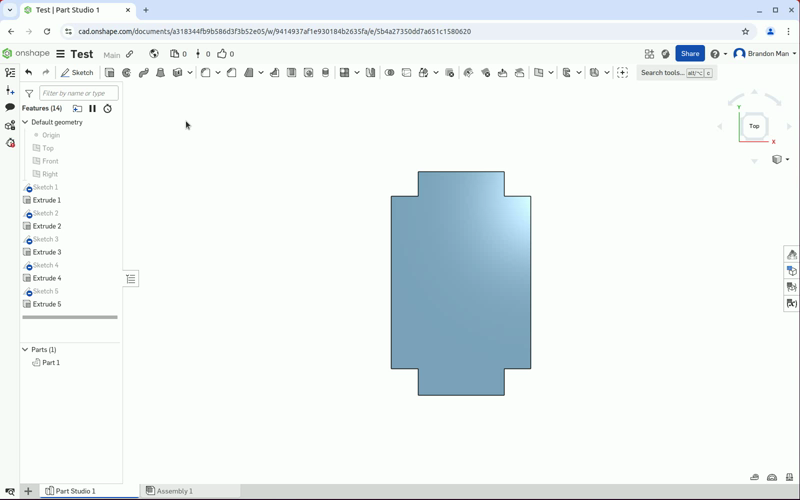
key(shift+7)
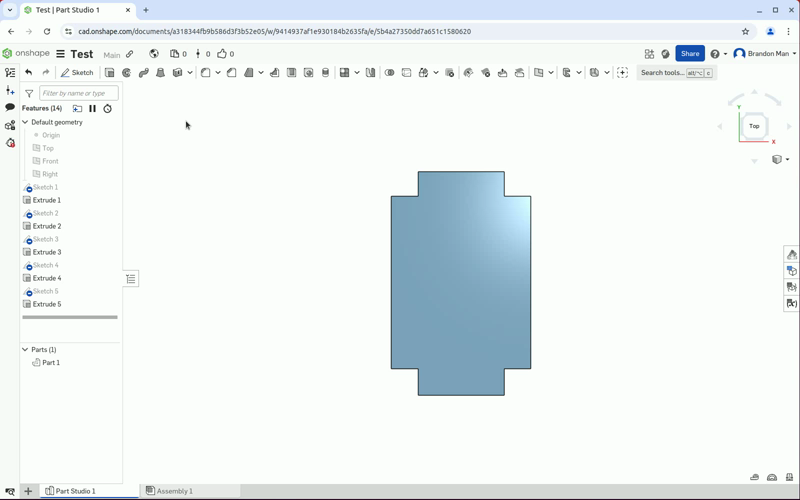
key(up, 3)
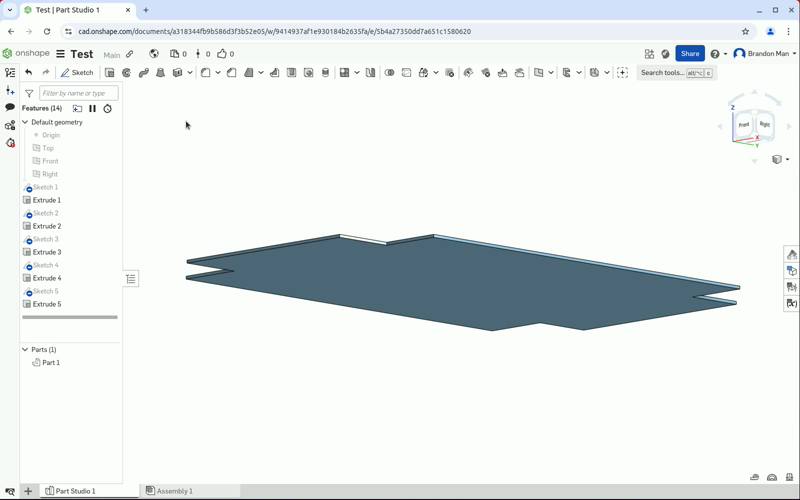
key(left, 3)
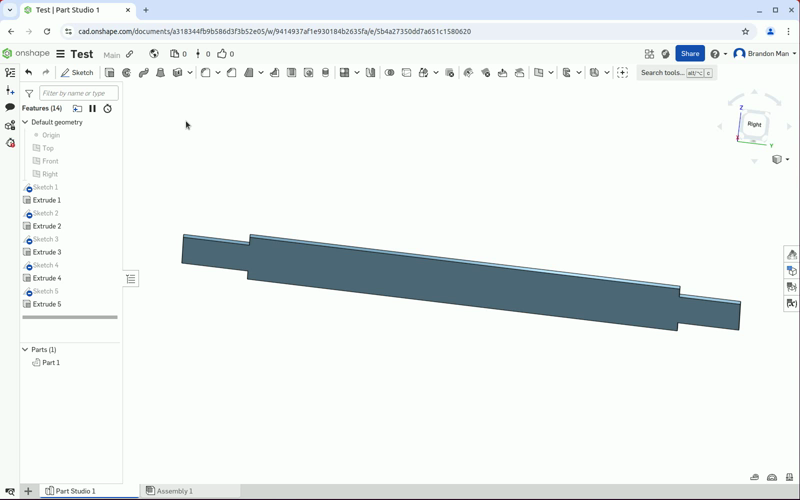
key(right, 3)
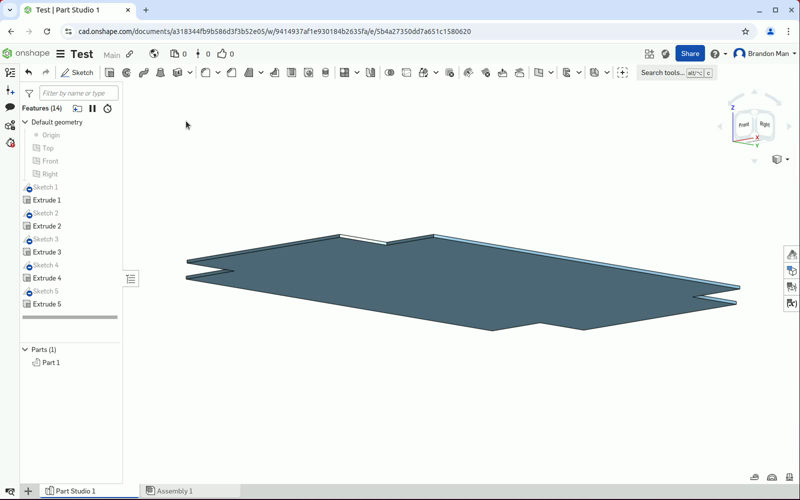
key(down, 3)
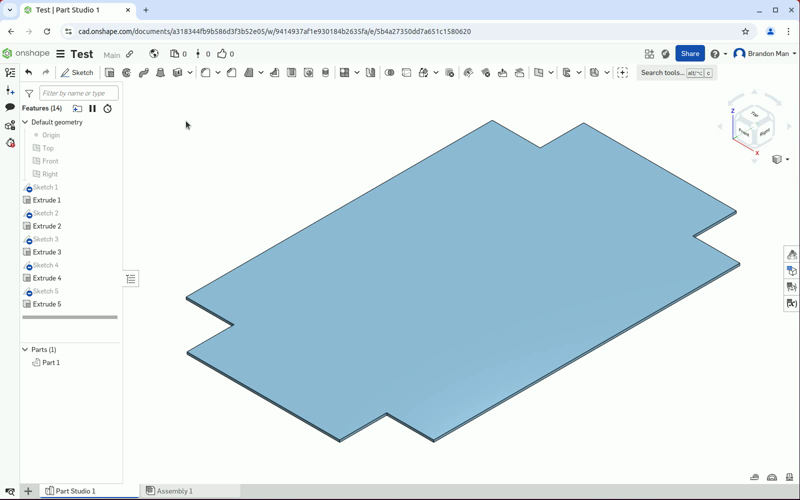
mouse_move(73, 189)
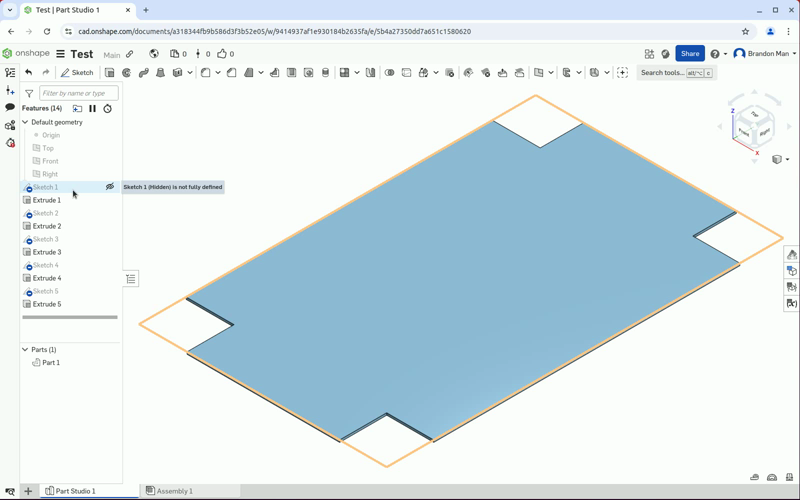
click(73, 189)